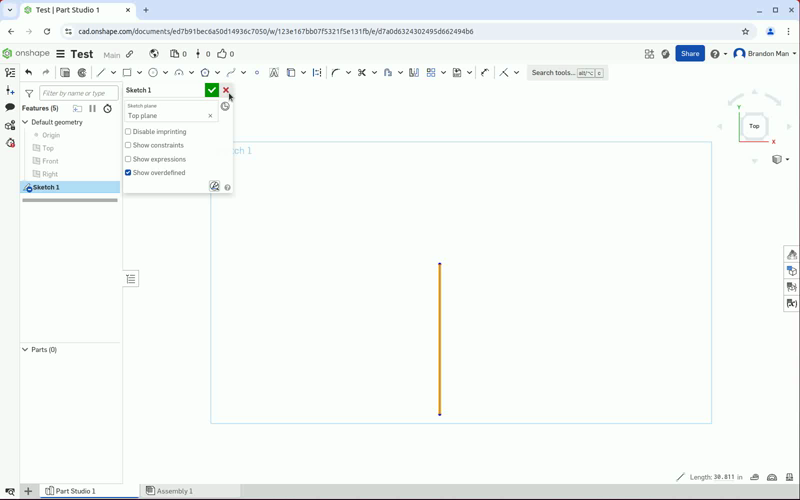
key(shift+h)
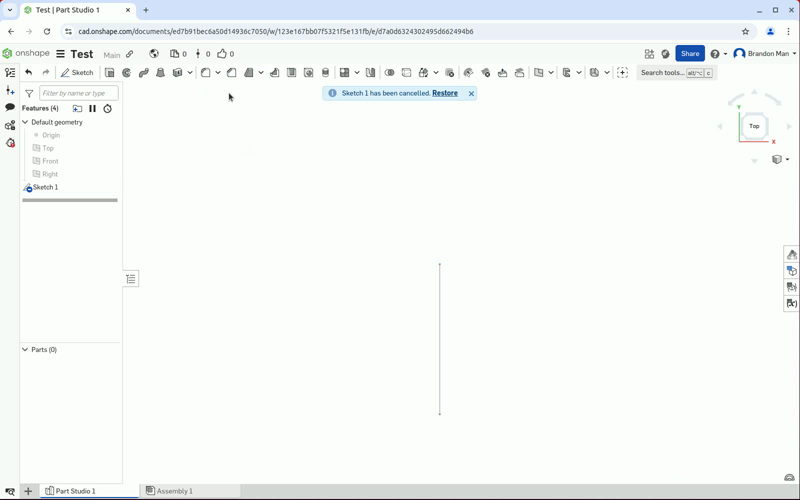
key(shift+s)
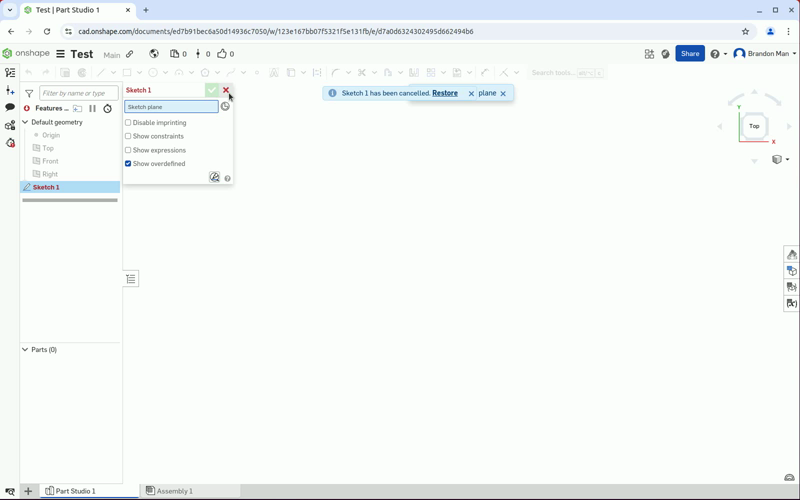
mouse_move(73, 150)
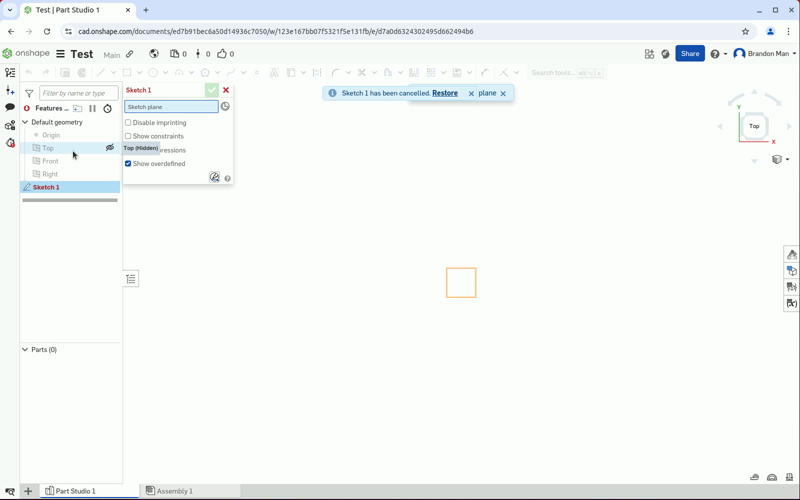
click(73, 150)
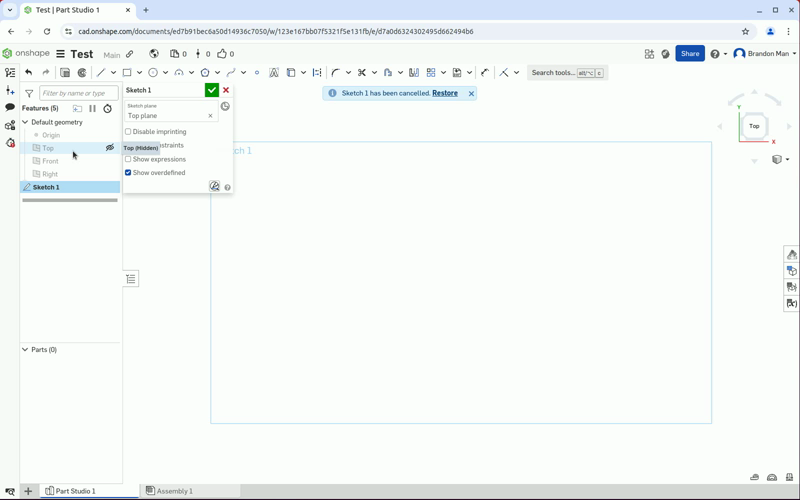
mouse_move(73, 352)
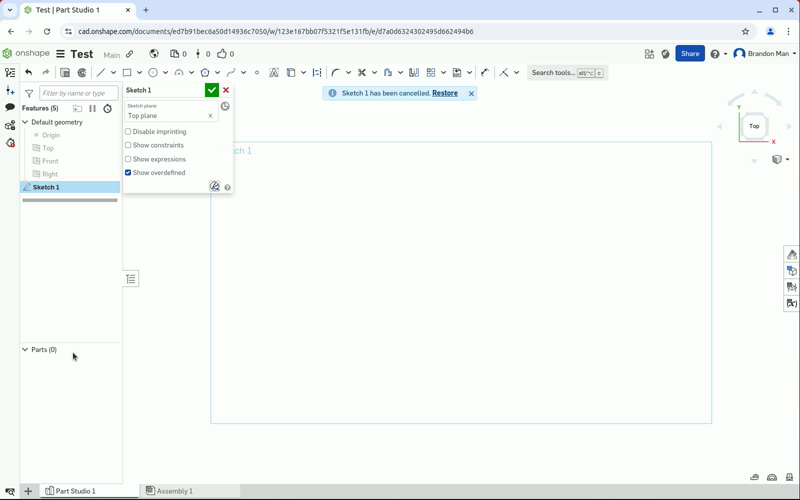
key(y)
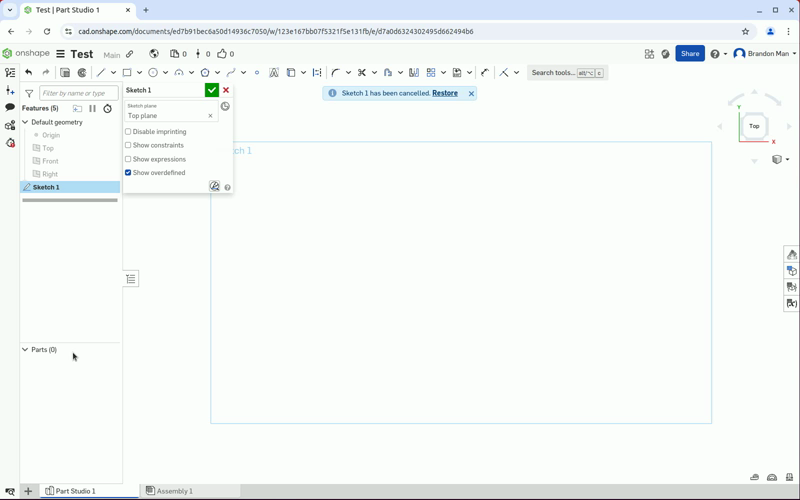
key(l)
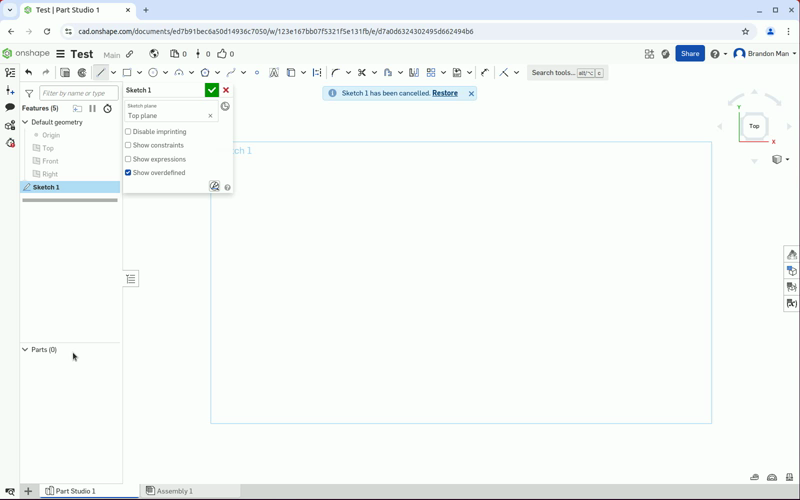
key_down(shift)
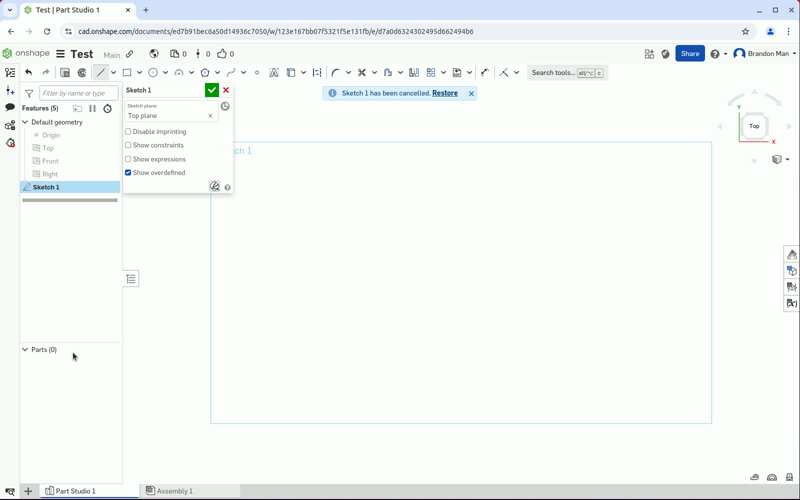
mouse_move(348, 357)
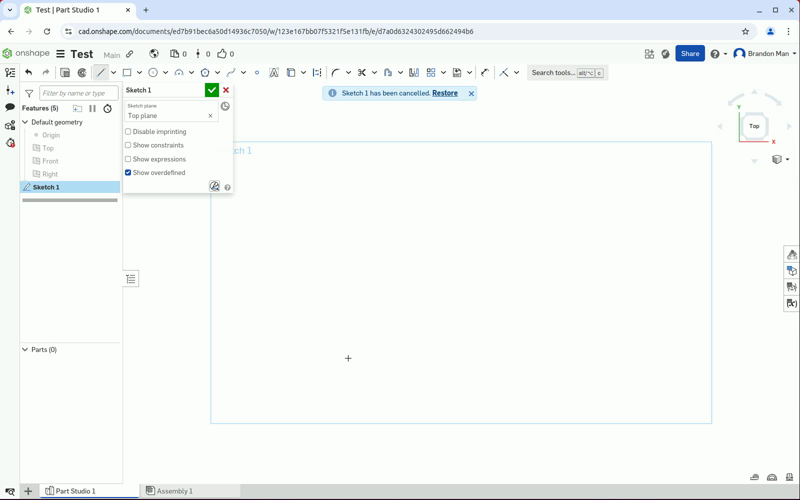
click(348, 357)
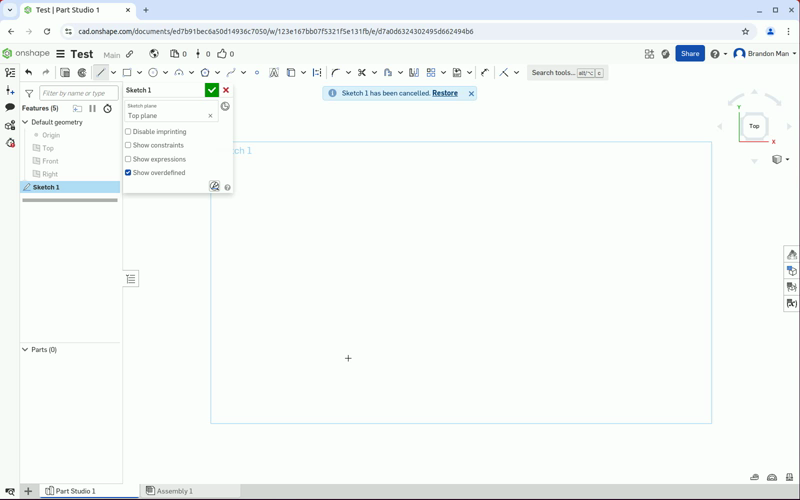
key_up(shift)
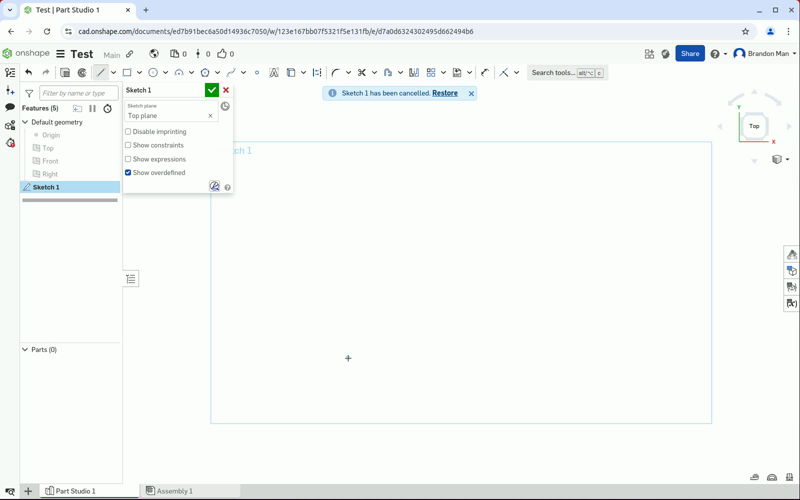
key_down(shift)
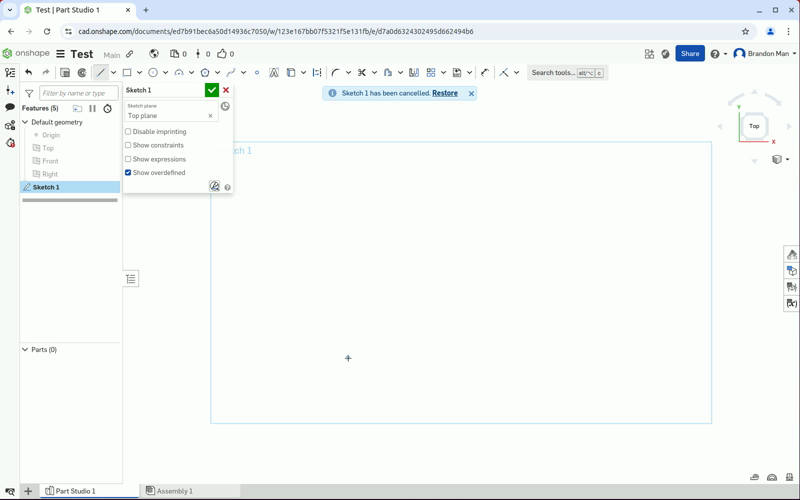
mouse_move(572, 357)
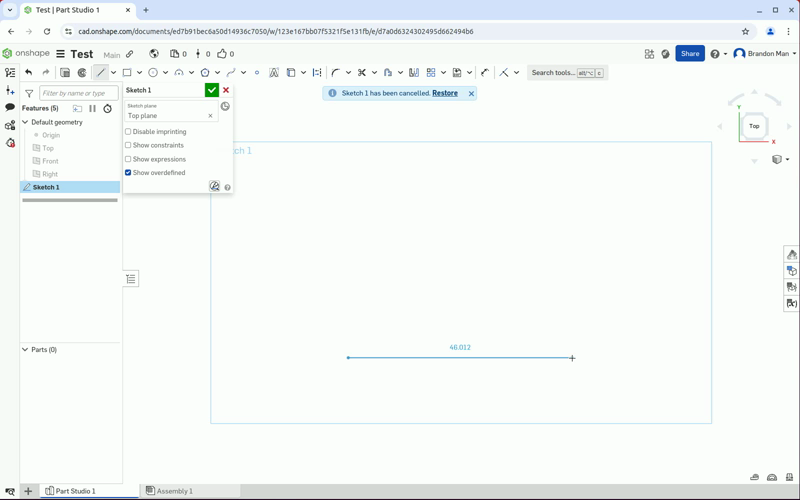
click(572, 357)
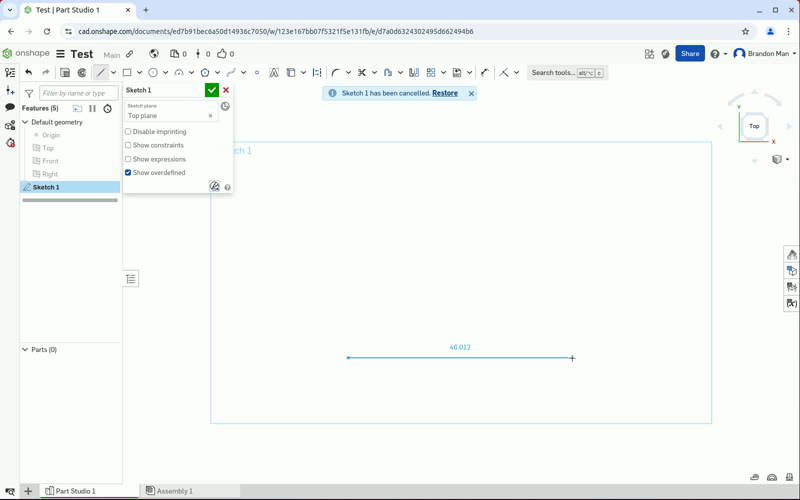
key_up(shift)
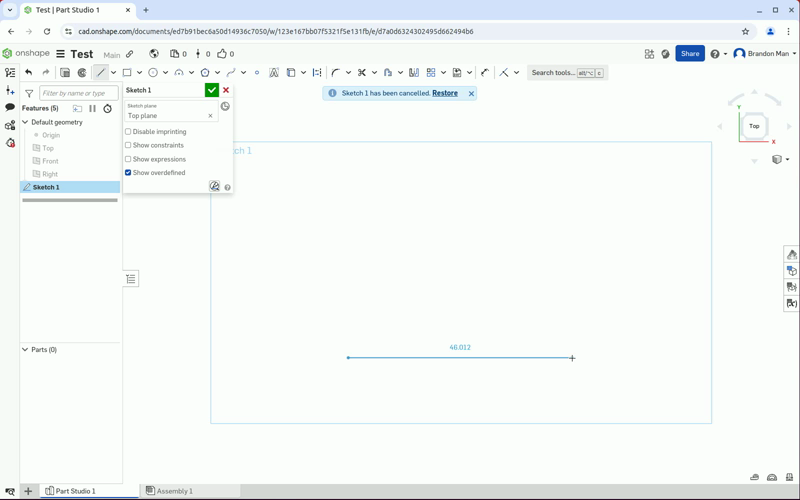
key_down(shift)
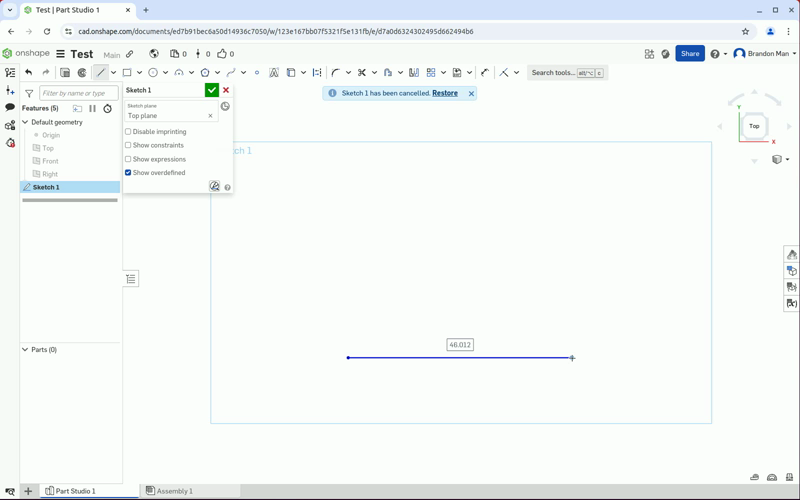
mouse_move(572, 209)
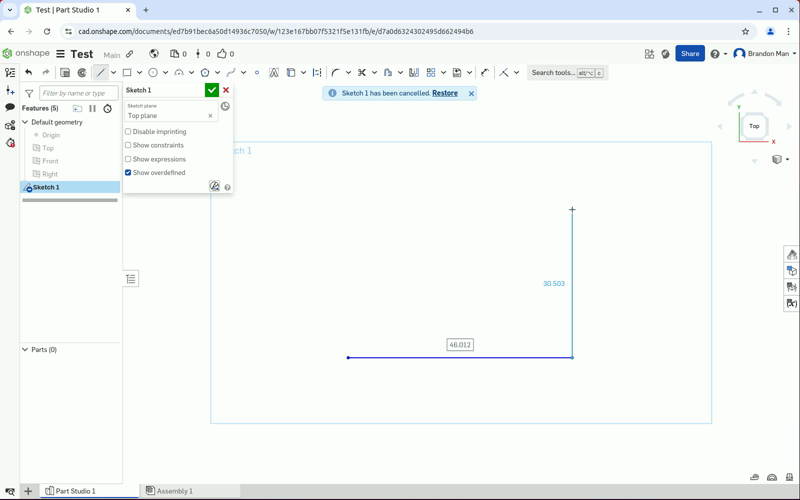
click(572, 209)
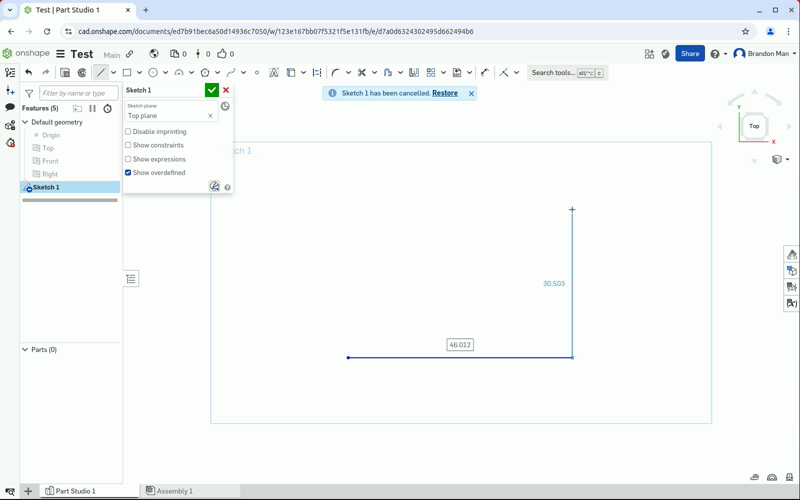
key_up(shift)
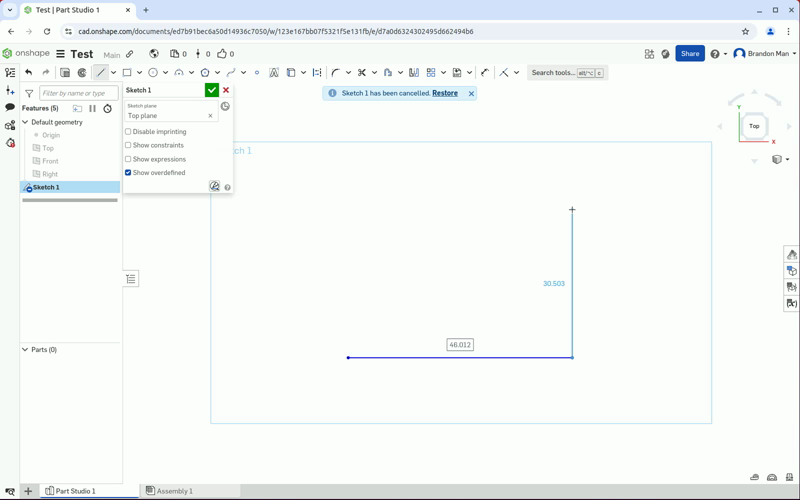
key_down(shift)
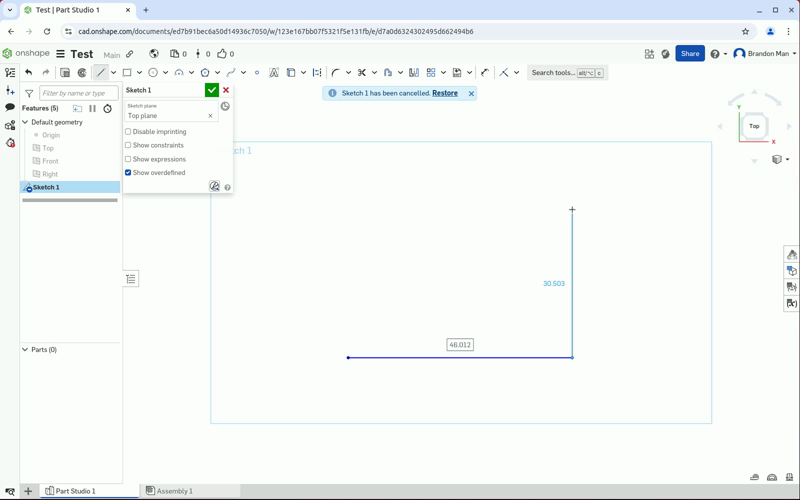
mouse_move(348, 209)
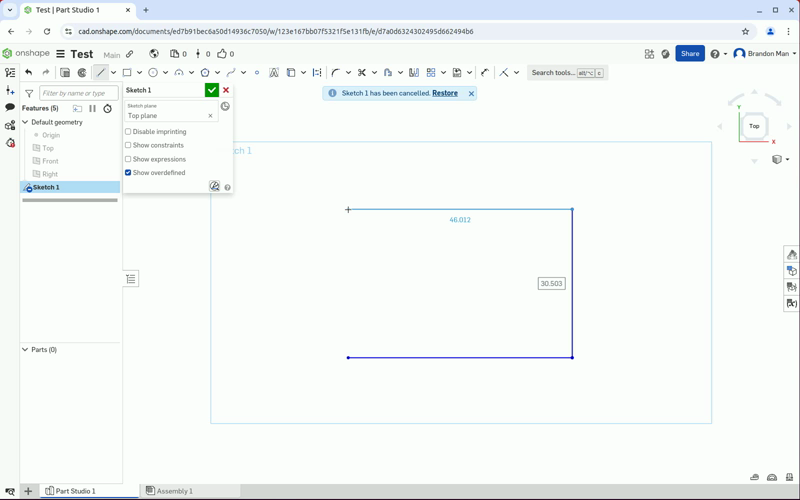
click(348, 209)
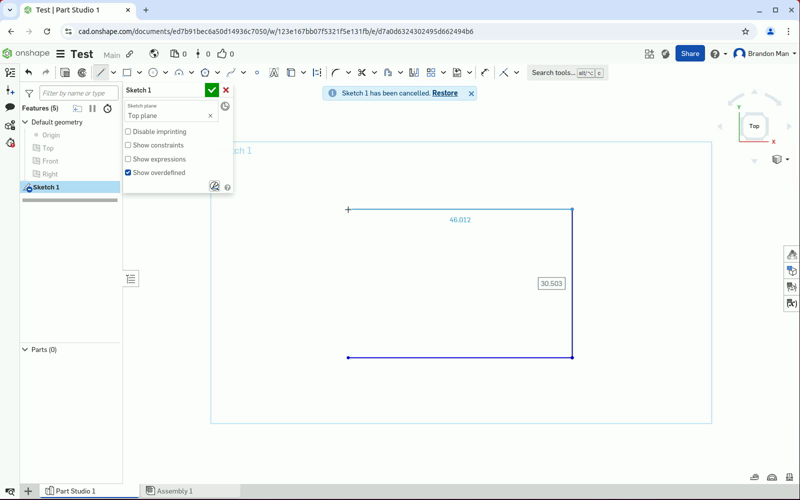
key_up(shift)
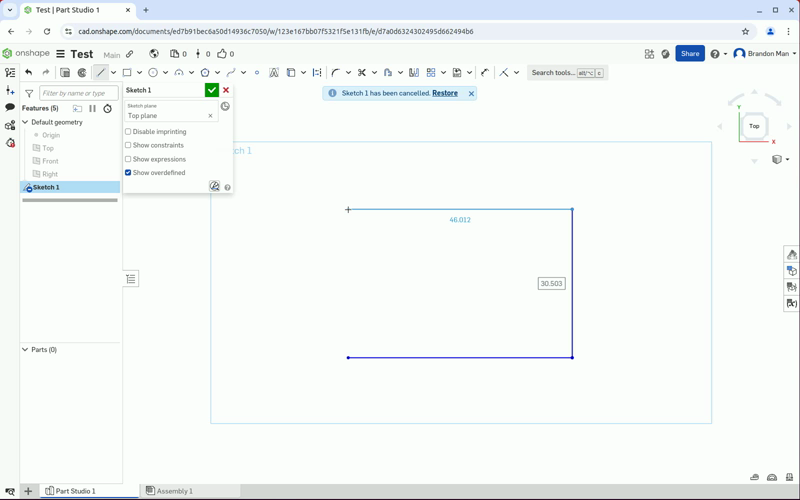
key_down(shift)
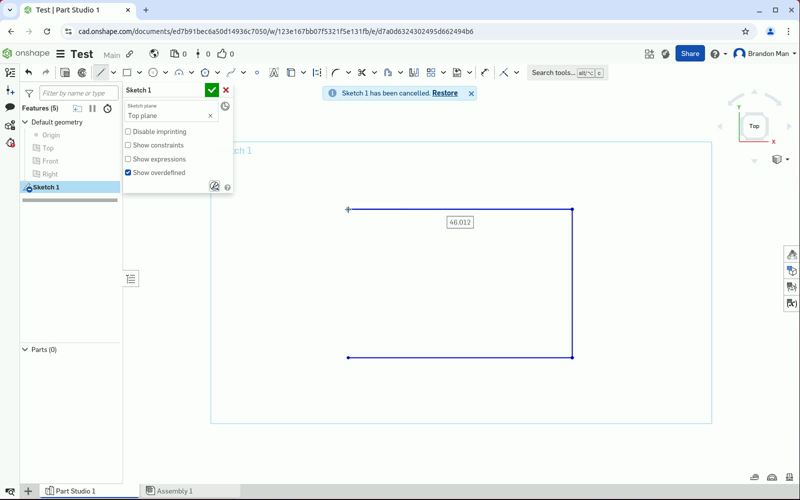
mouse_move(348, 357)
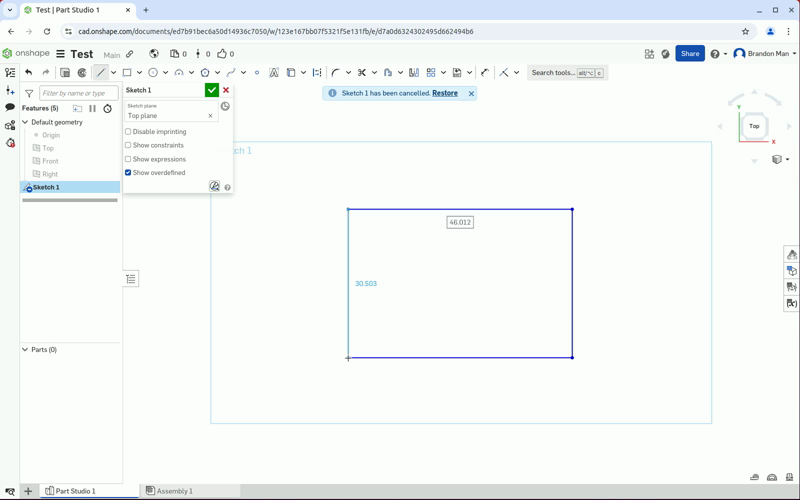
key_up(shift)
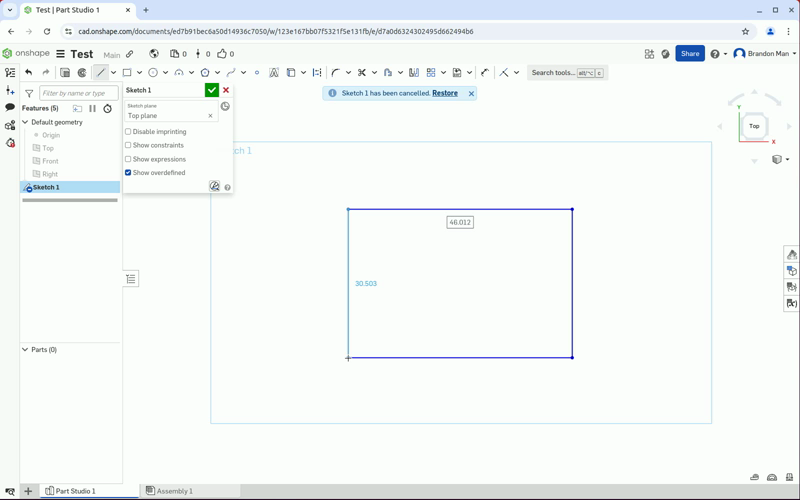
click(348, 357)
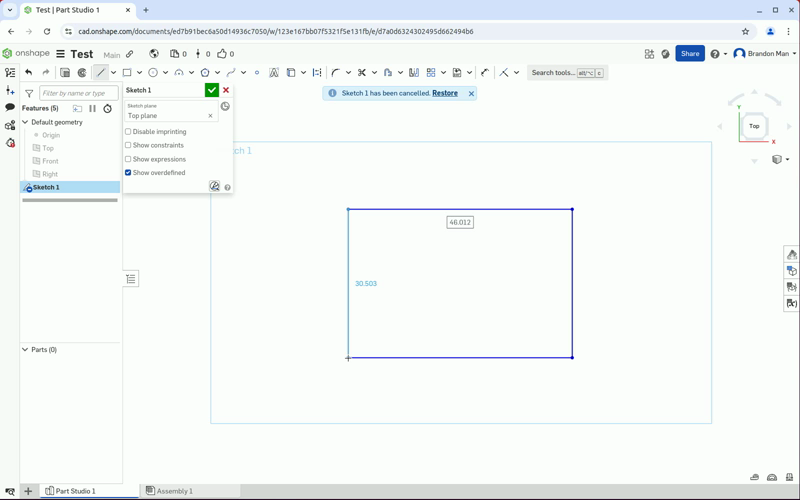
key(esc)
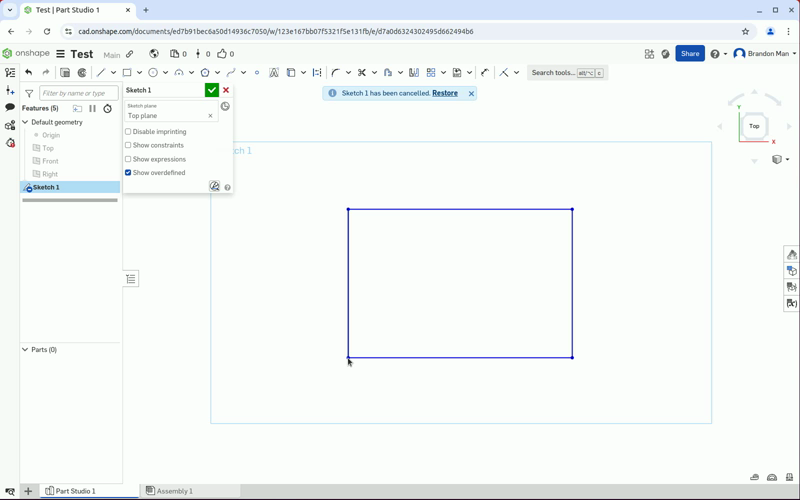
mouse_move(475, 252)
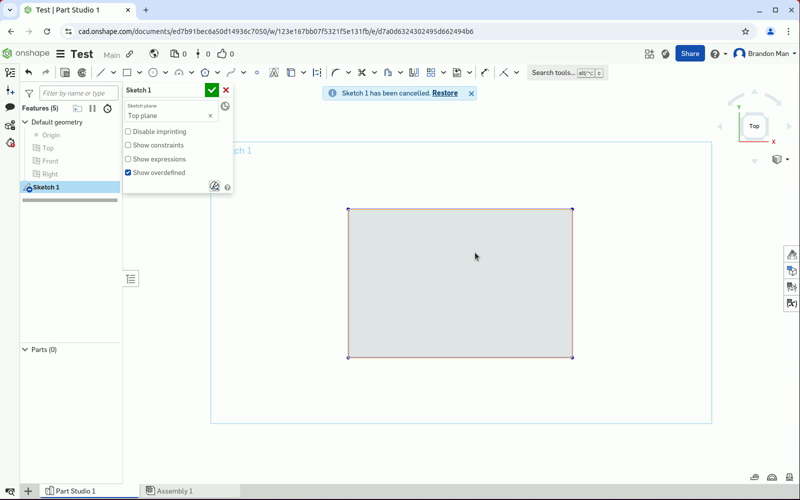
click(475, 252)
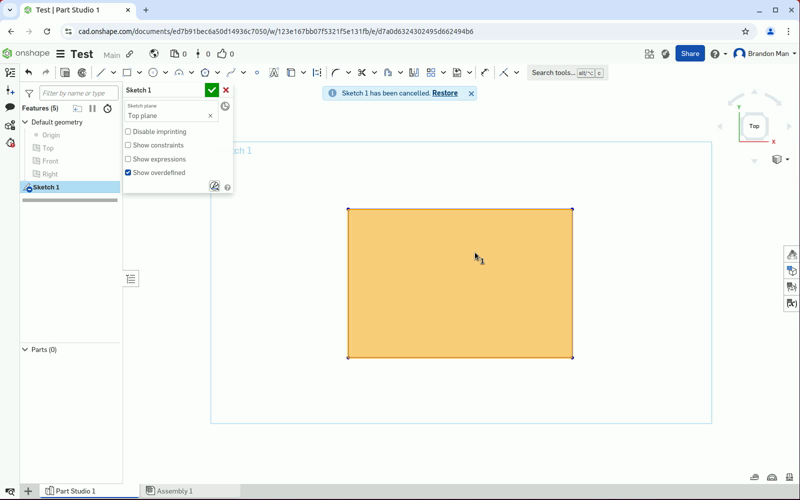
mouse_move(73, 352)
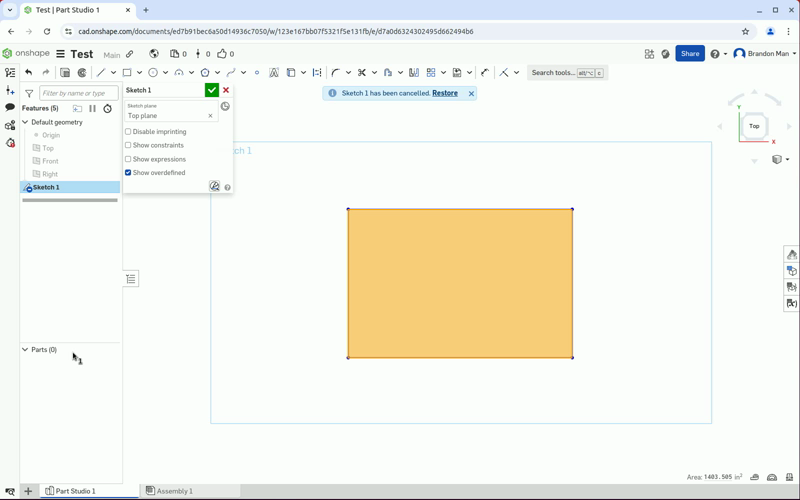
key(shift+y)
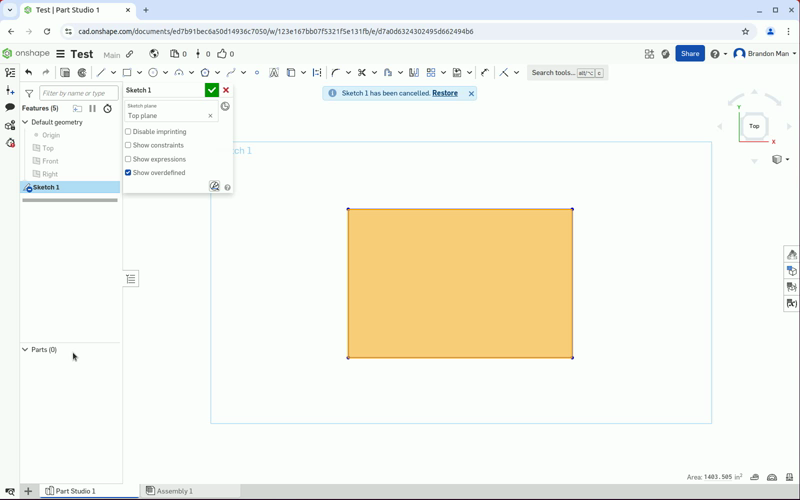
key(shift+e)
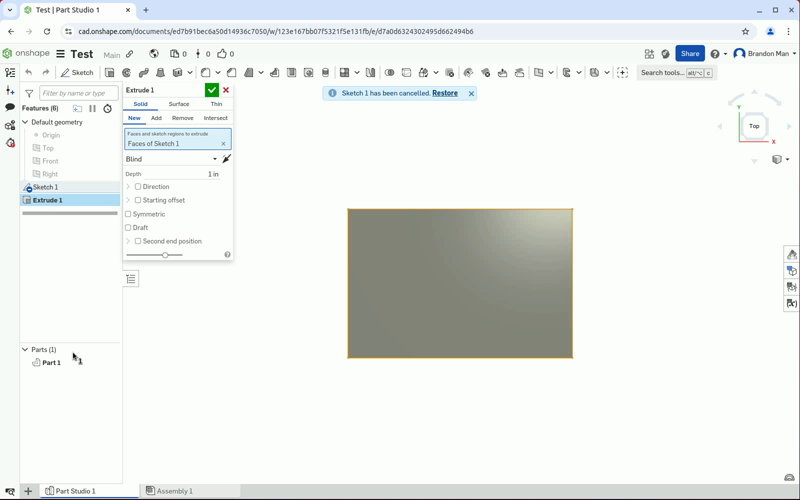
mouse_move(143, 106)
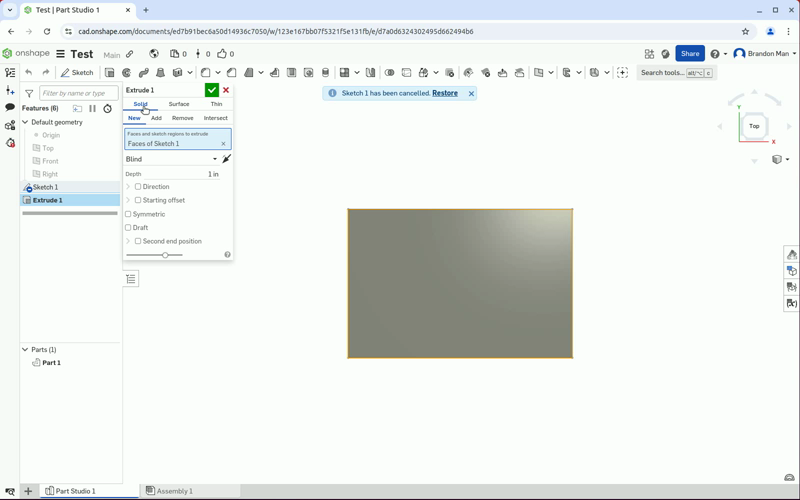
click(143, 106)
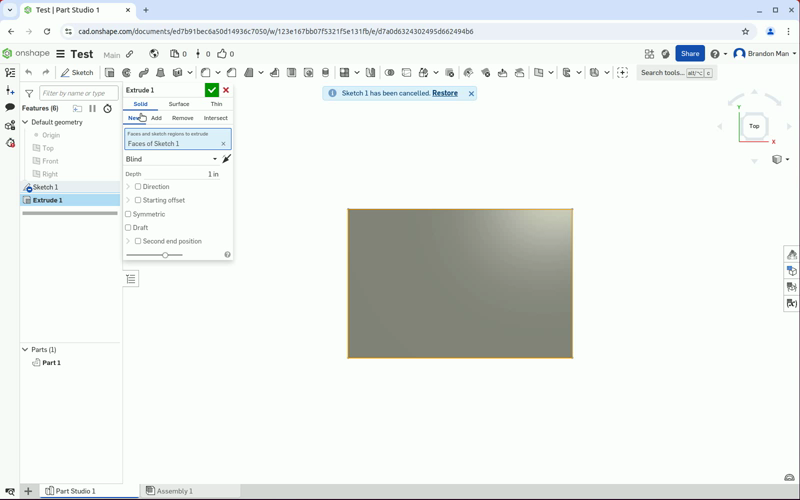
mouse_move(137, 120)
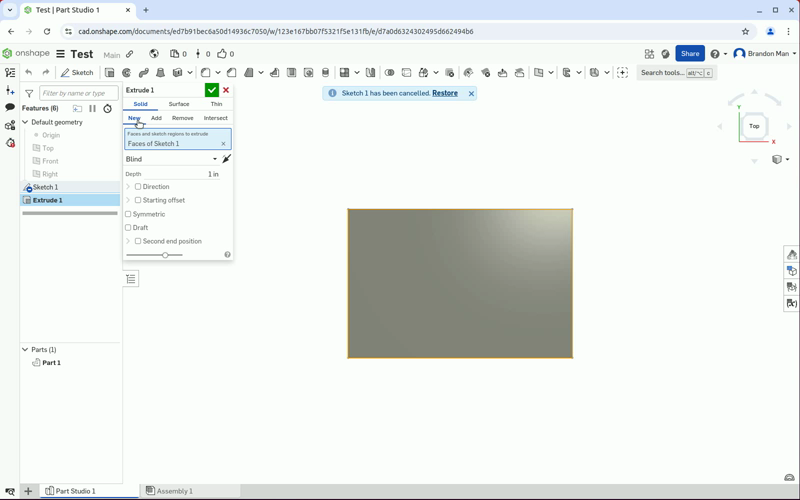
click(137, 120)
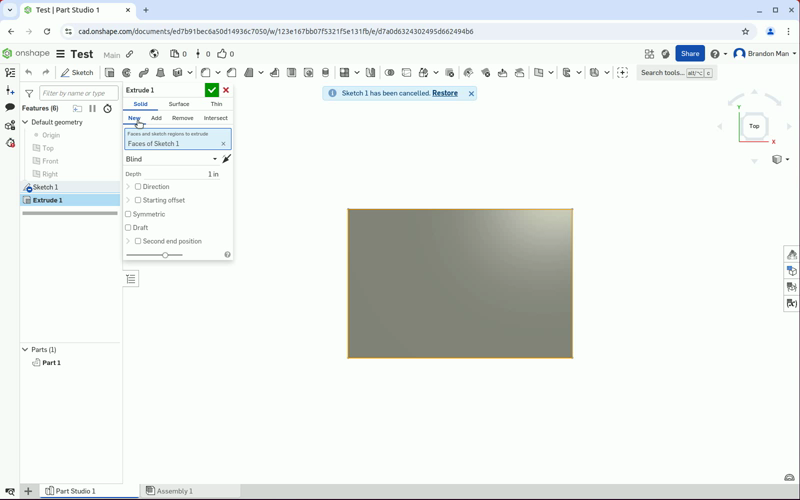
key(tab, 4)
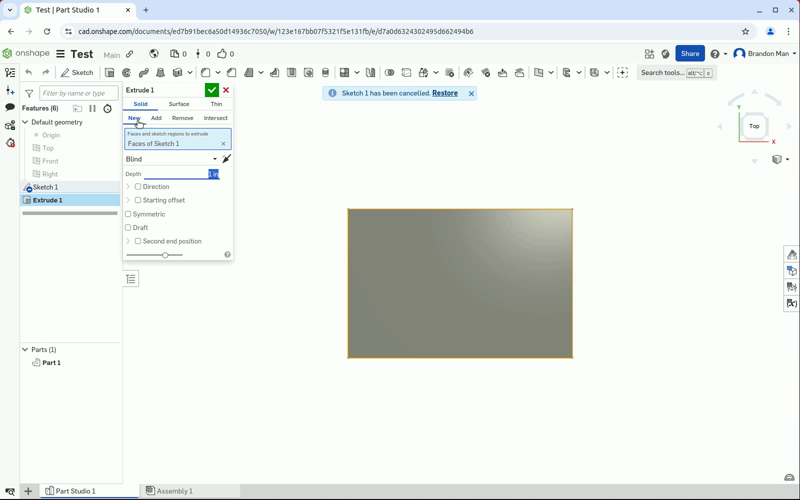
text(0.963)
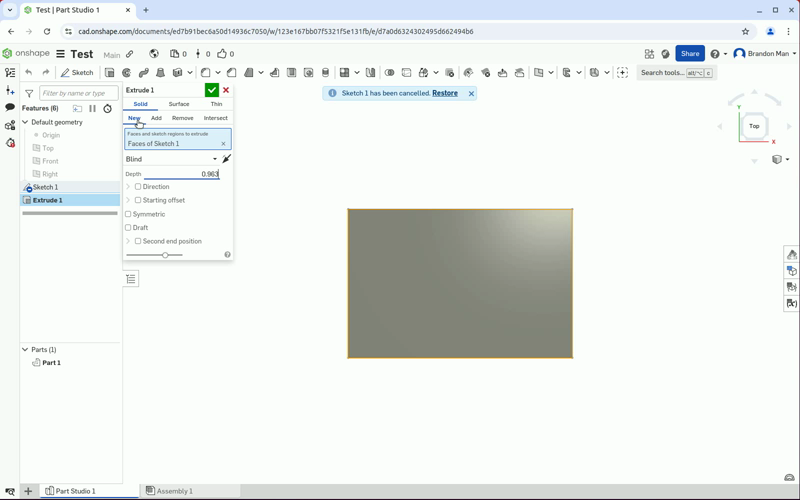
key(enter)
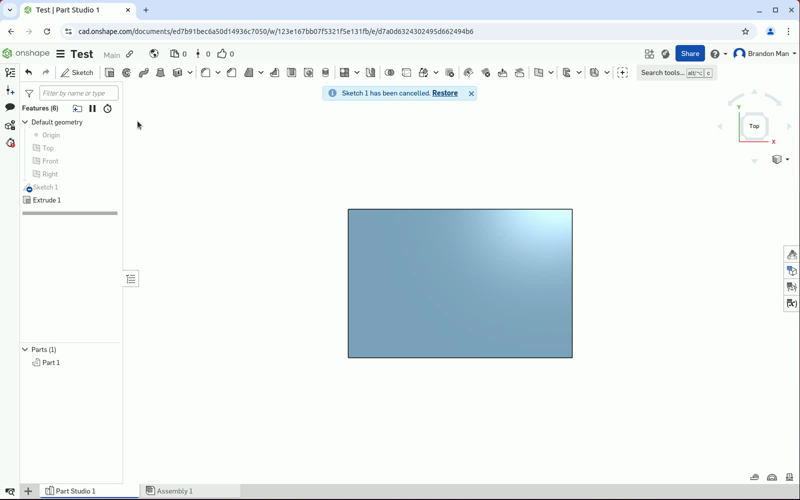
key(shift+h)
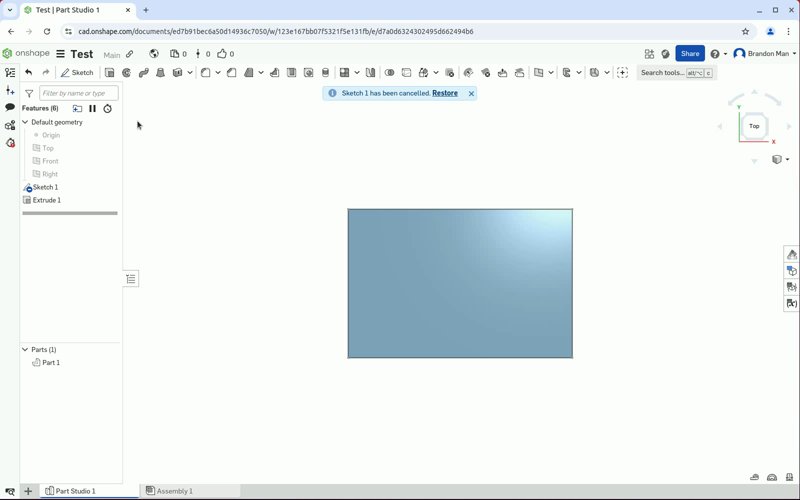
key(shift+h)
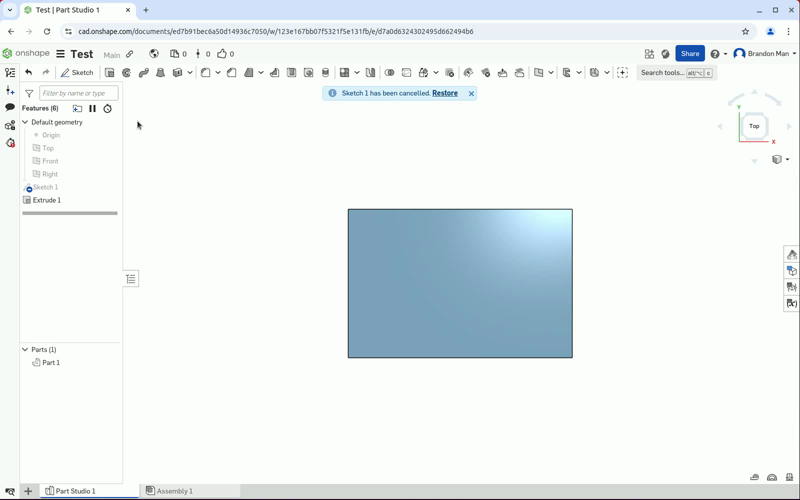
mouse_move(73, 189)
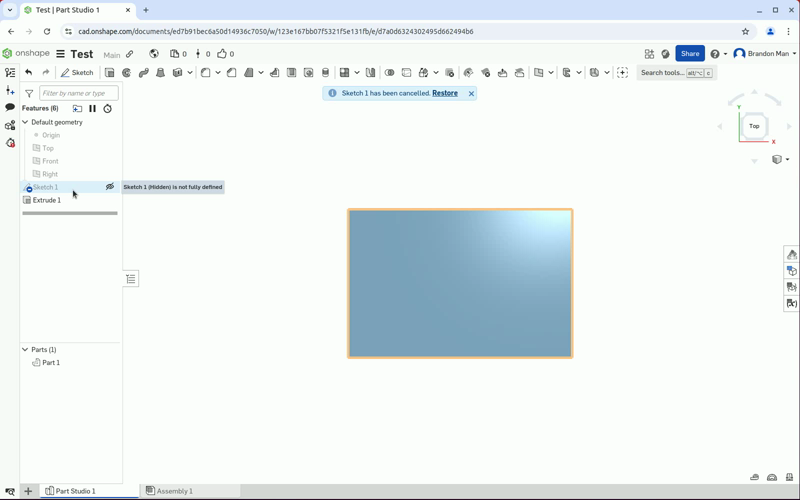
click(73, 189)
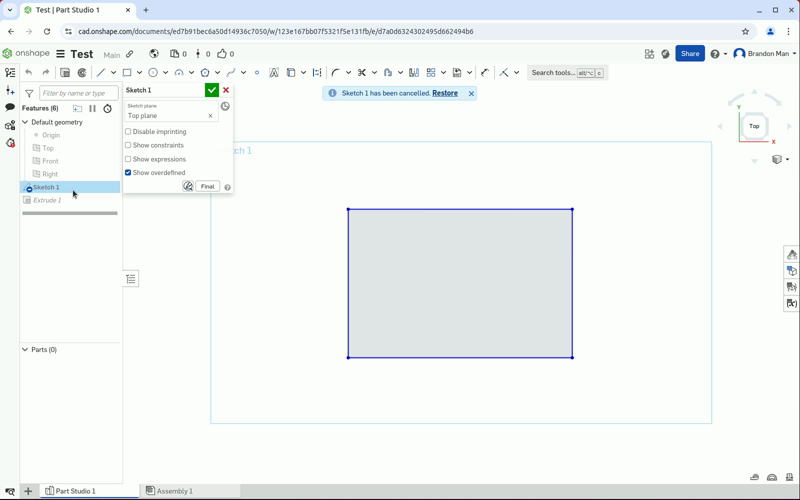
mouse_move(229, 92)
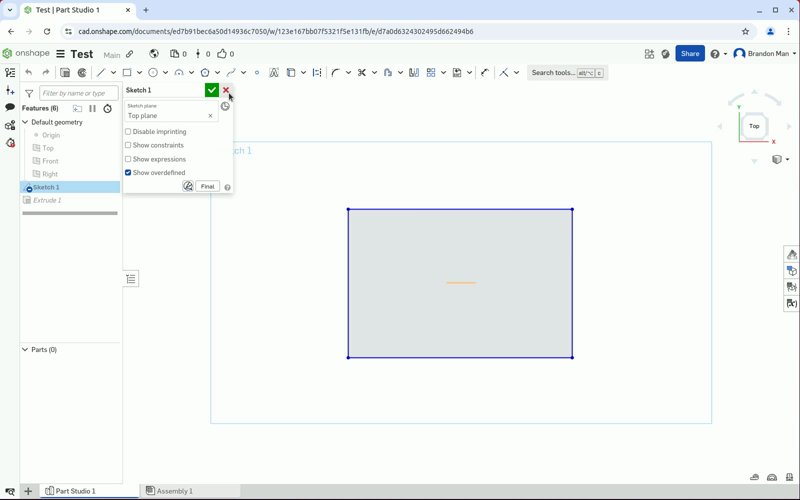
click(229, 92)
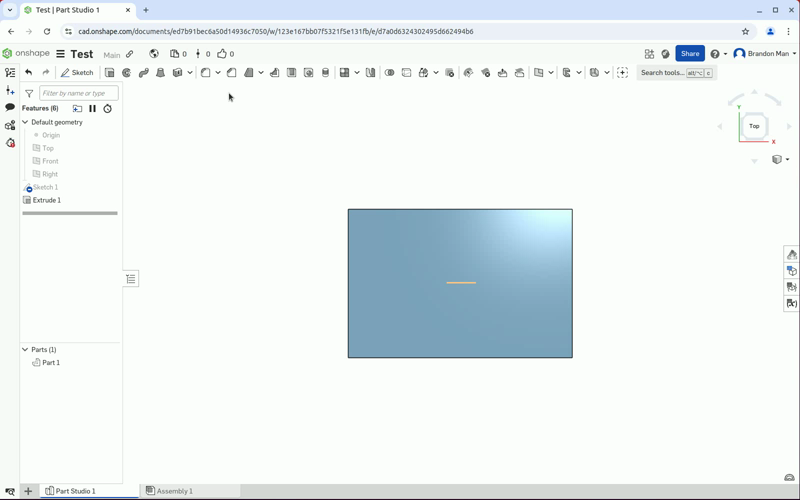
mouse_move(541, 75)
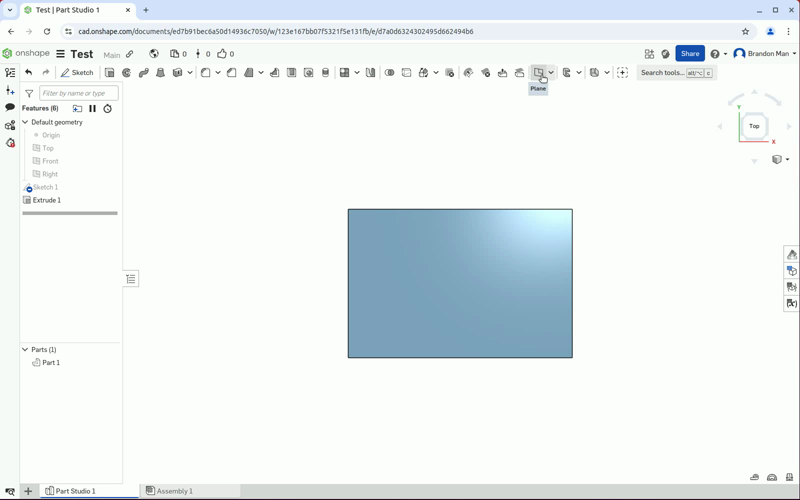
click(541, 75)
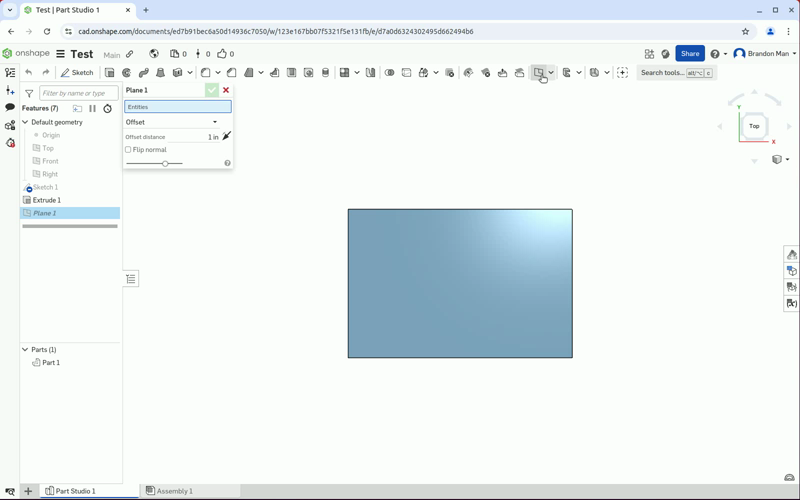
mouse_move(73, 150)
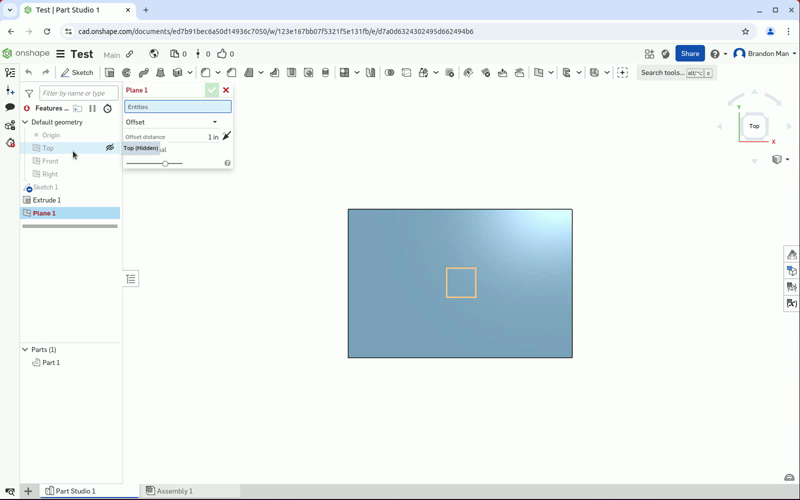
click(73, 150)
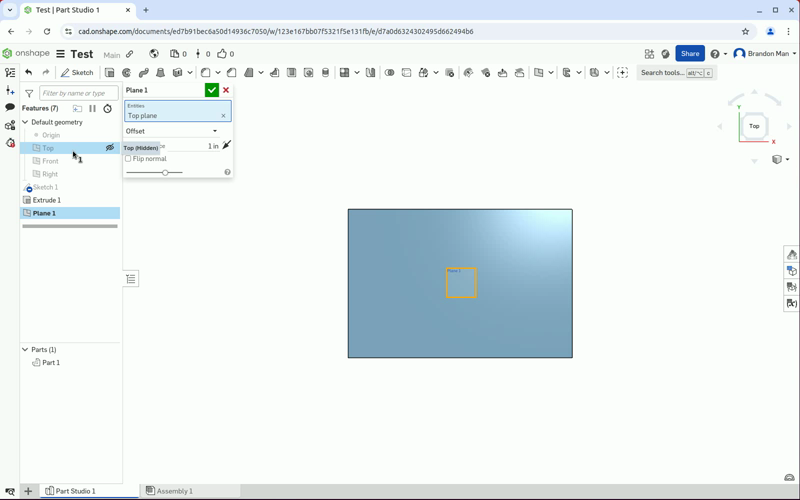
key(tab, 2)
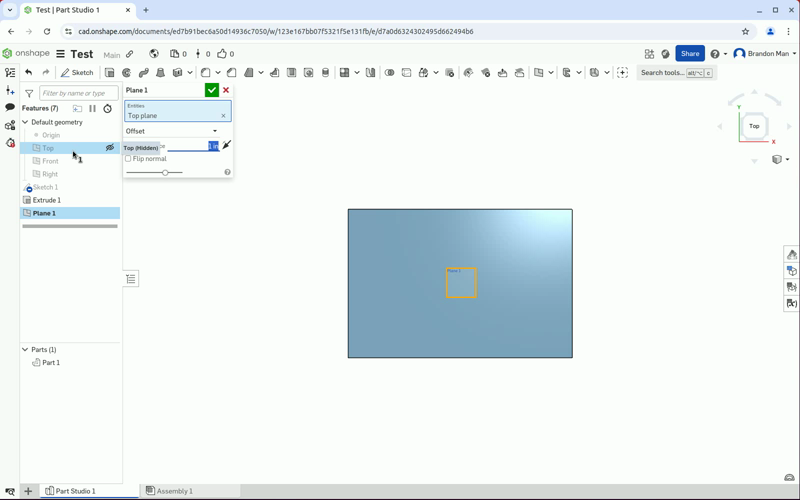
text(0.955)
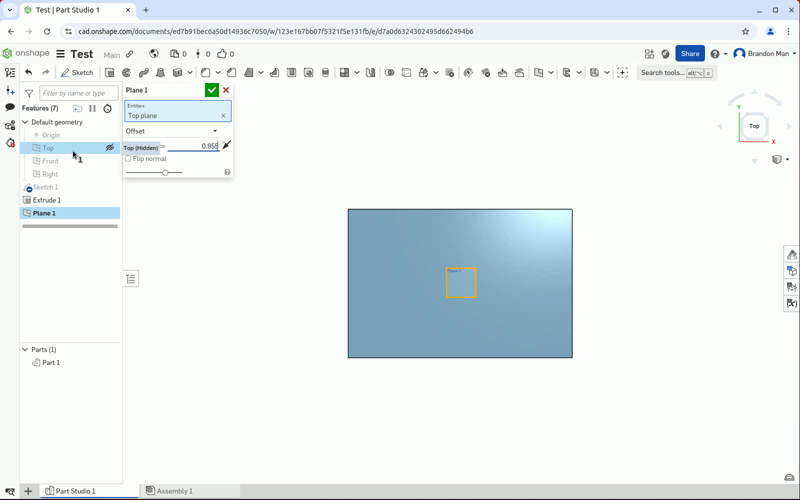
key(enter, 2)
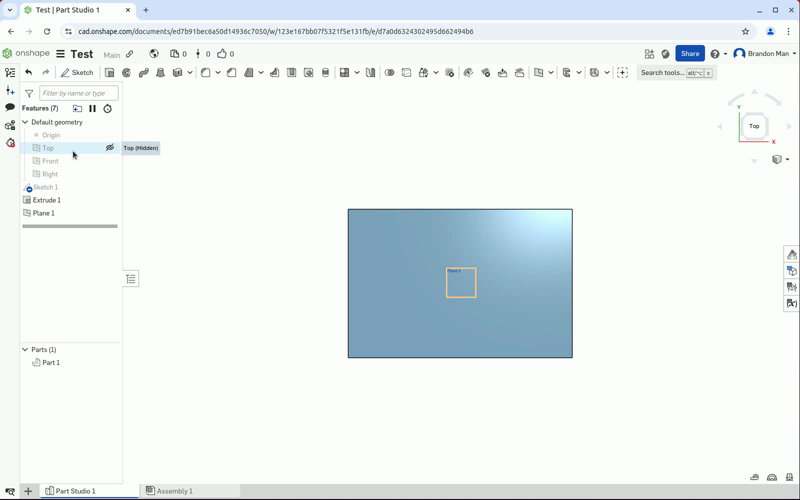
key(shift+s)
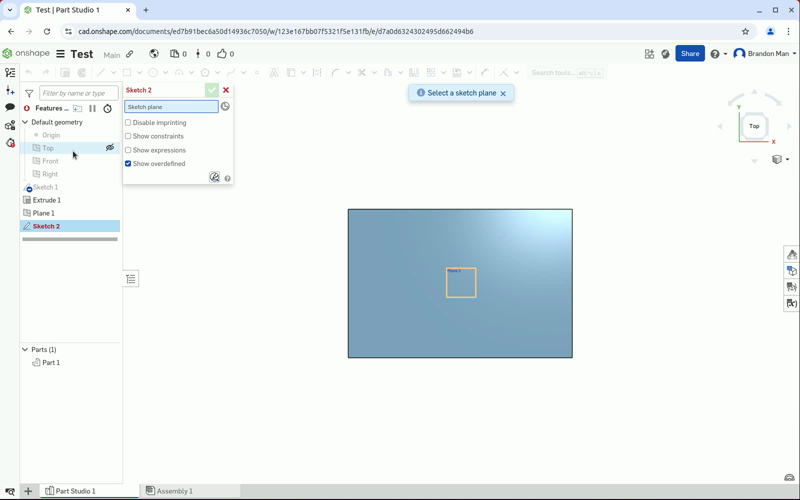
mouse_move(73, 215)
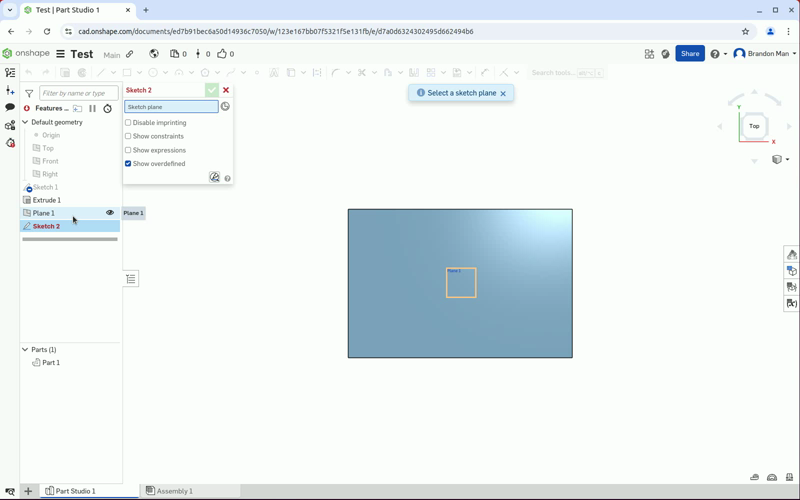
click(73, 215)
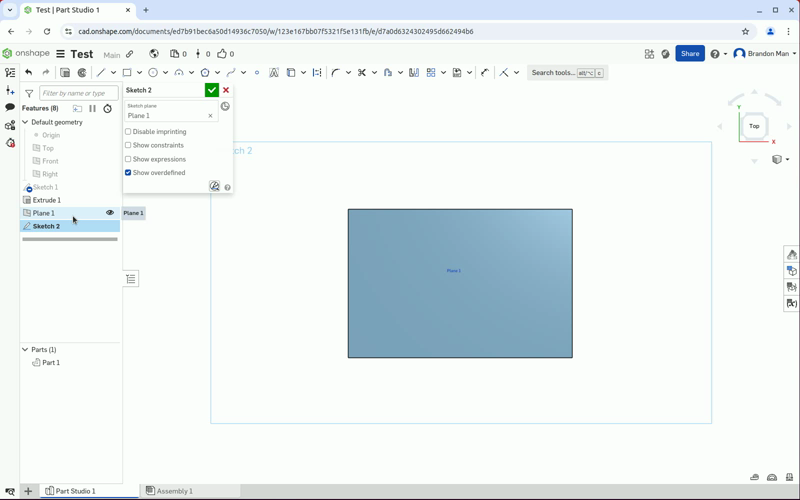
mouse_move(73, 352)
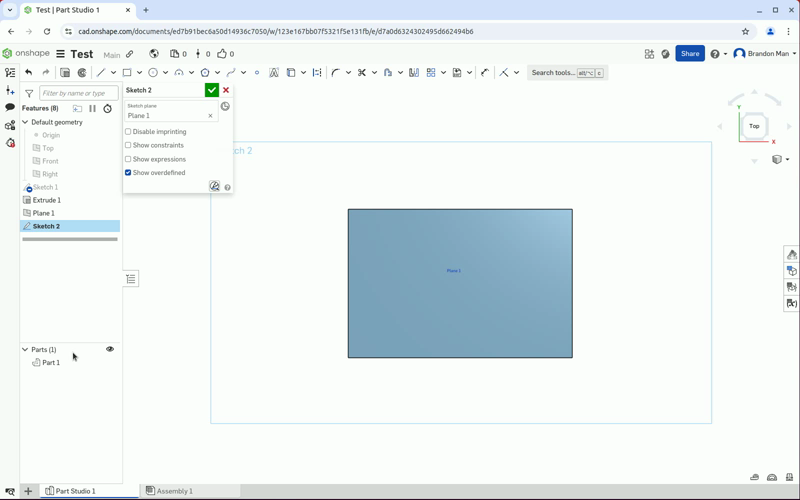
key(y)
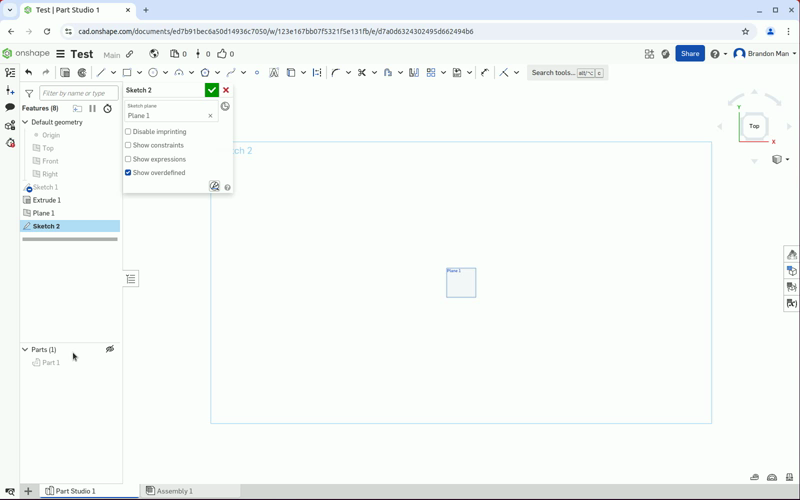
key(l)
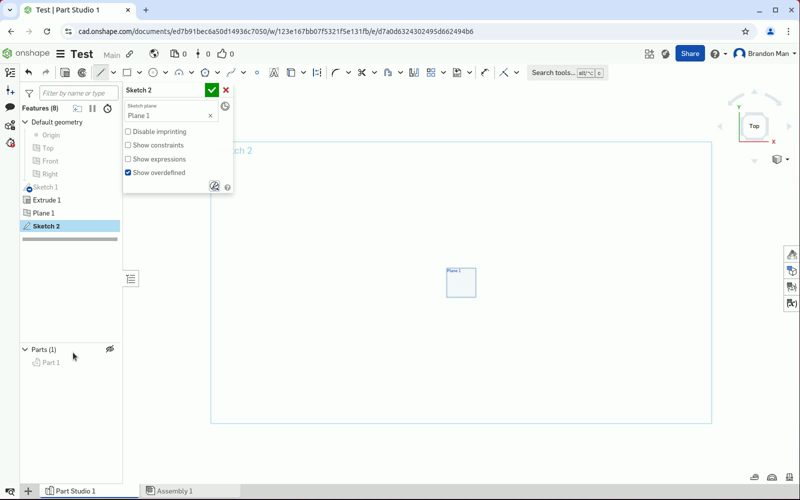
key_down(shift)
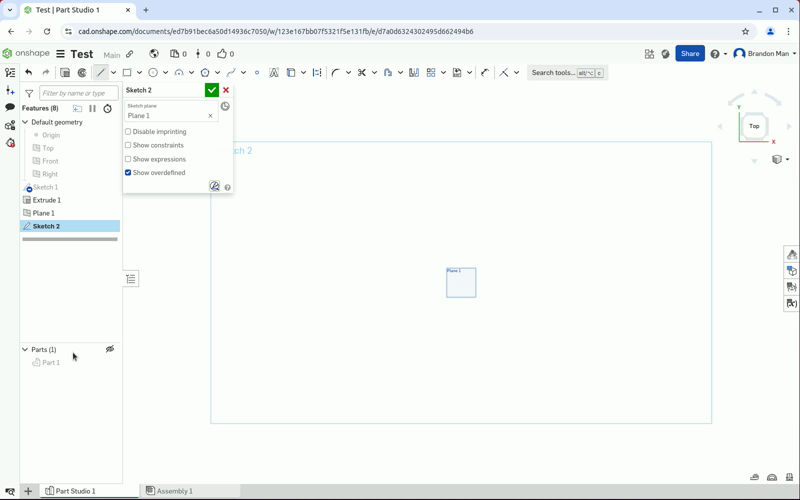
mouse_move(549, 231)
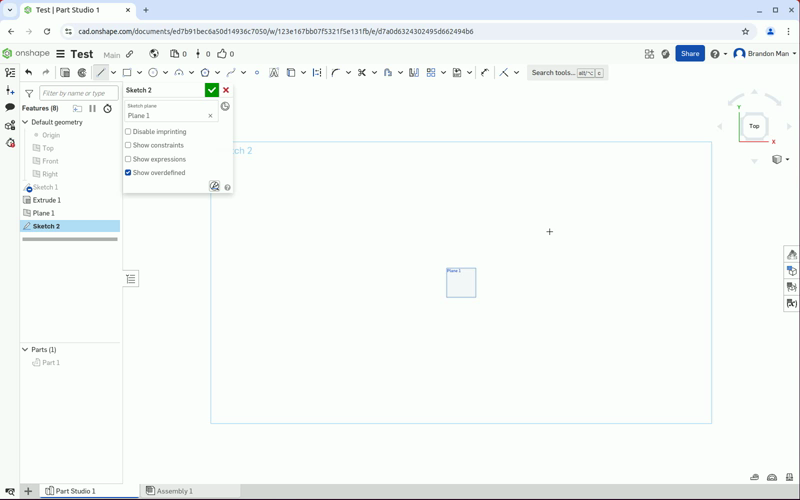
click(549, 231)
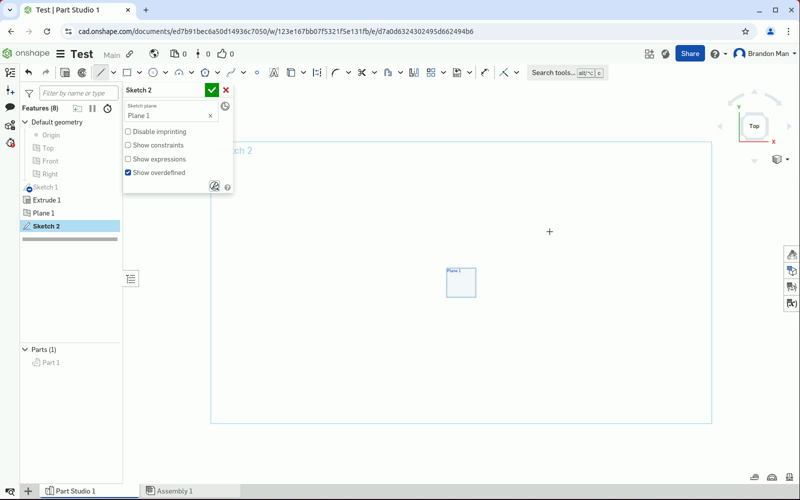
key_up(shift)
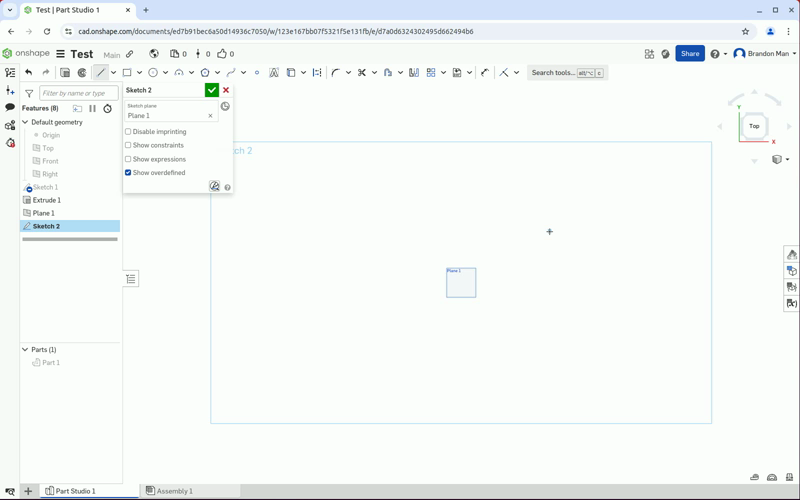
key_down(shift)
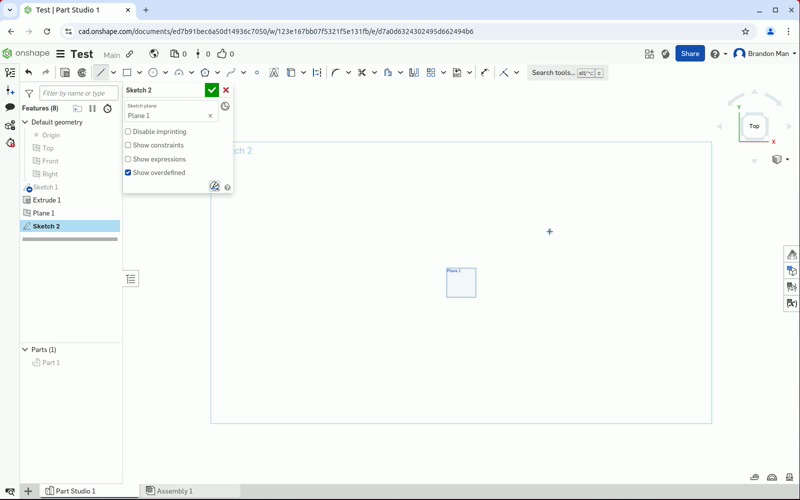
mouse_move(579, 231)
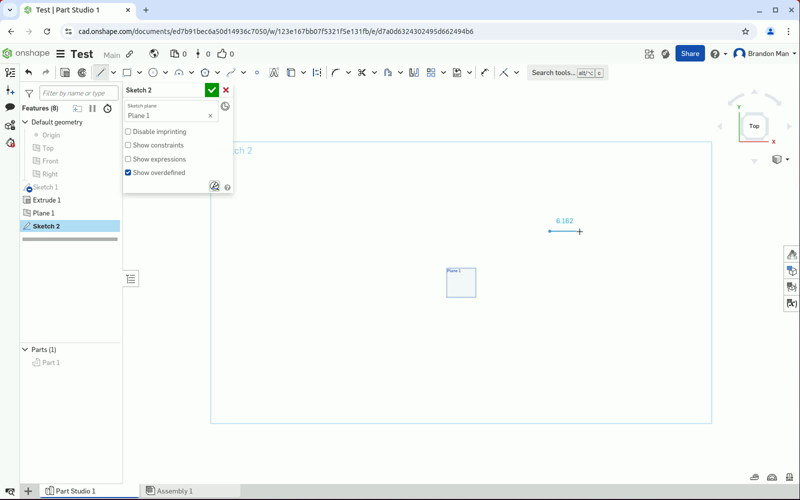
mouse_move(562, 231)
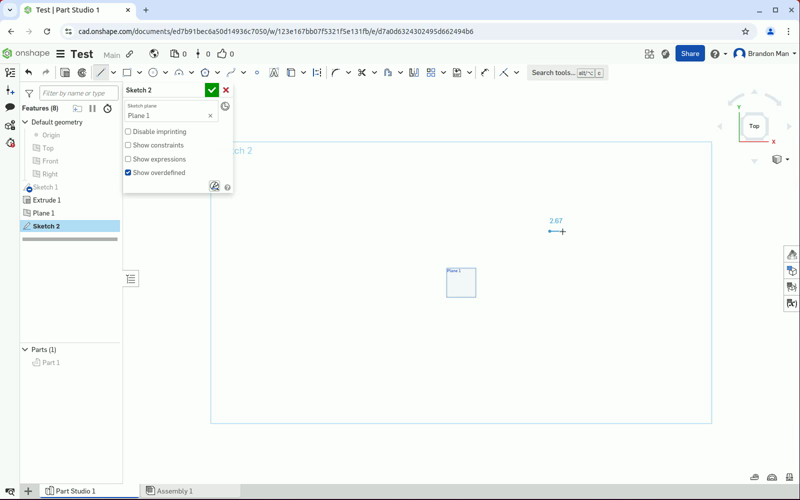
click(562, 231)
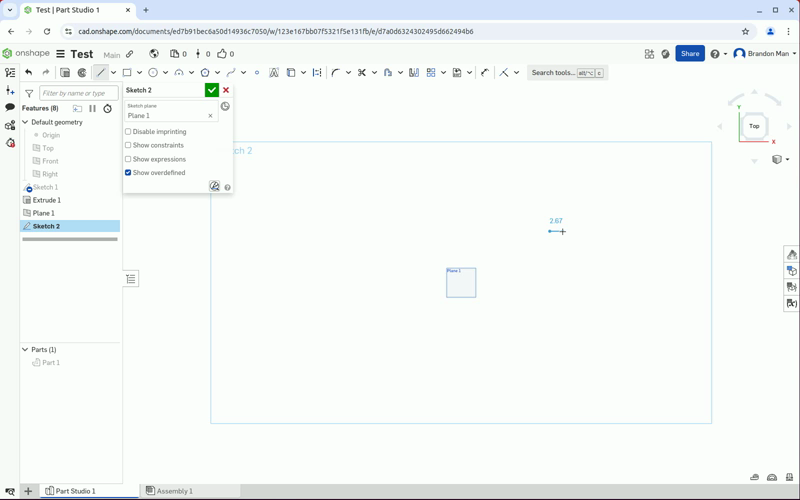
key_up(shift)
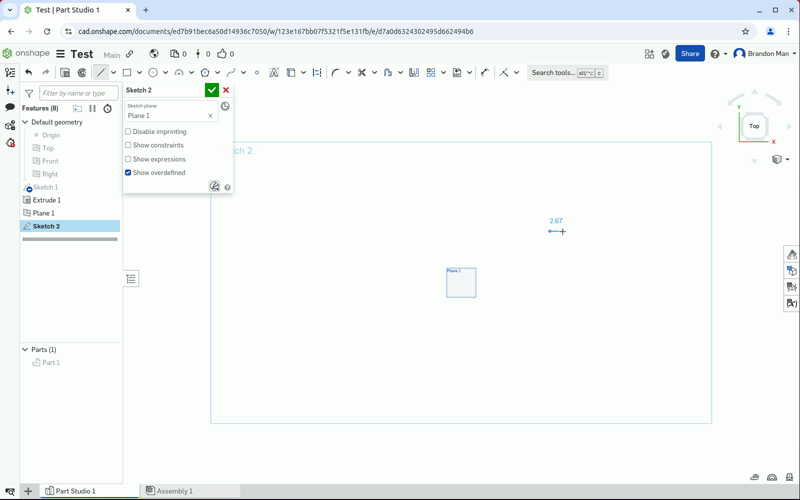
key_down(shift)
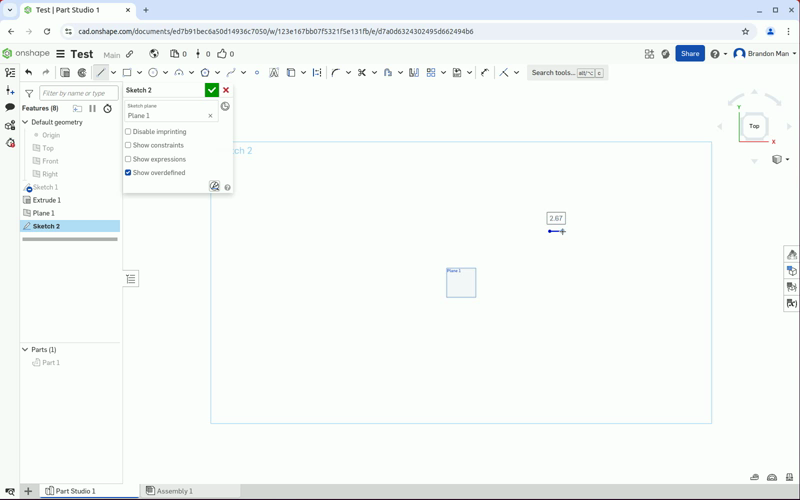
mouse_move(589, 231)
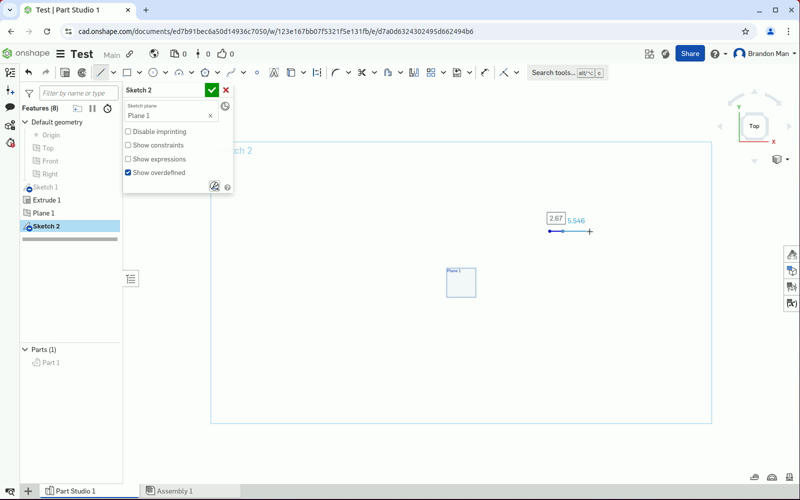
mouse_move(562, 218)
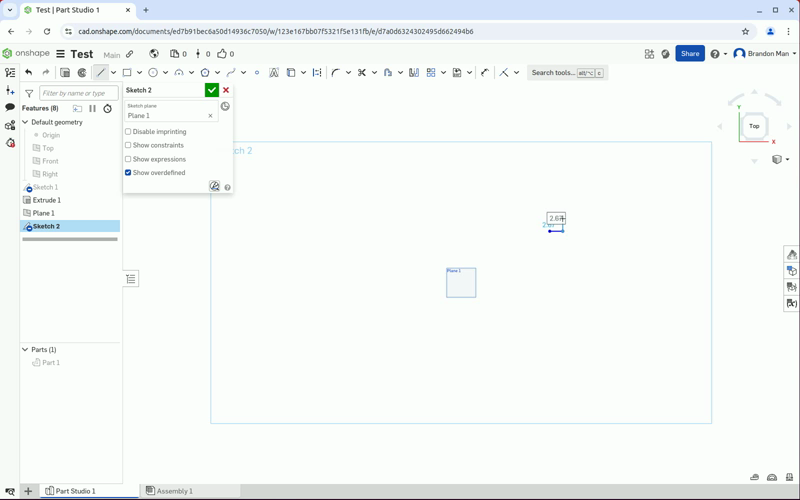
click(562, 218)
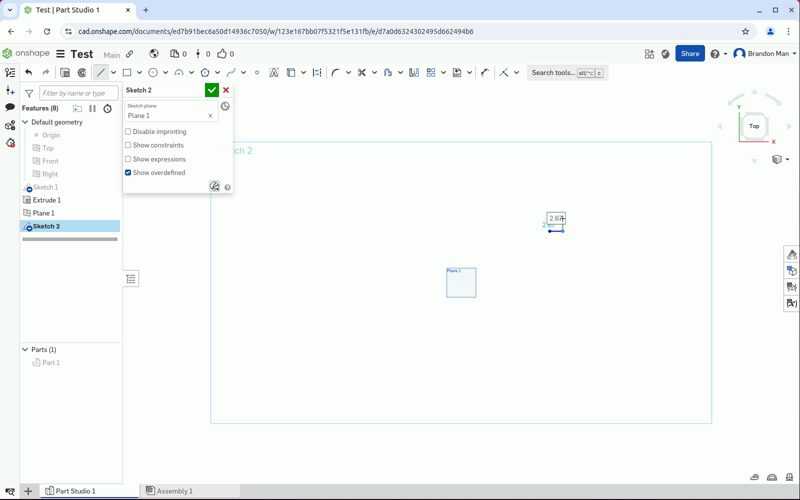
key_up(shift)
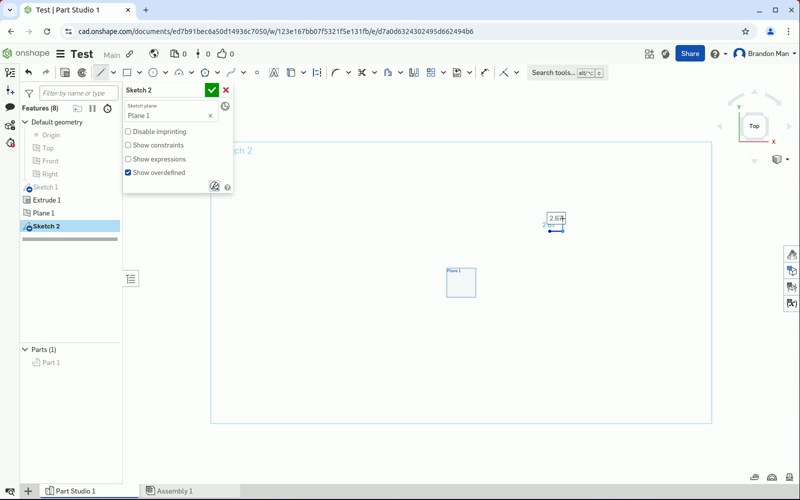
key_down(shift)
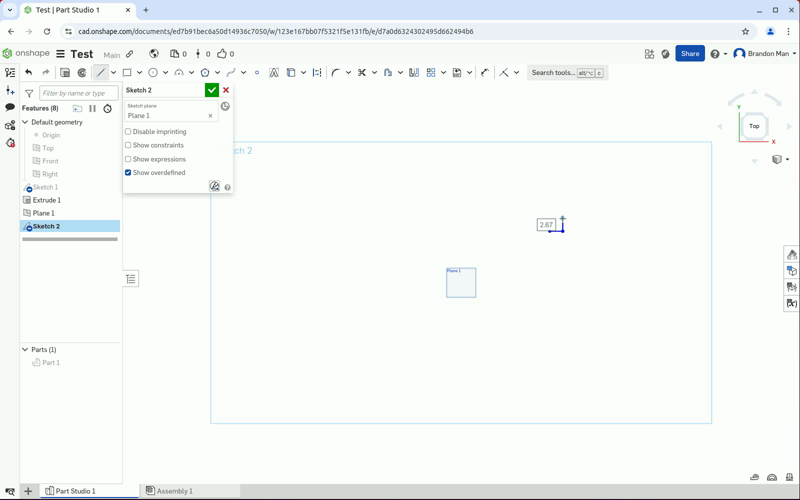
mouse_move(589, 218)
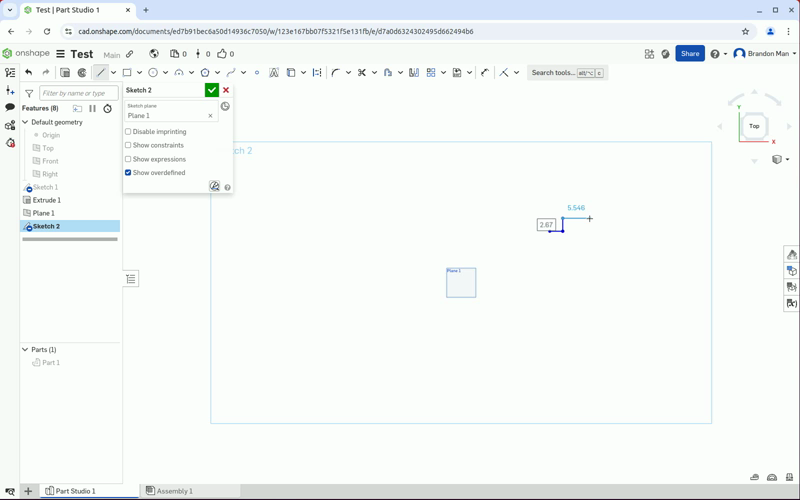
mouse_move(549, 218)
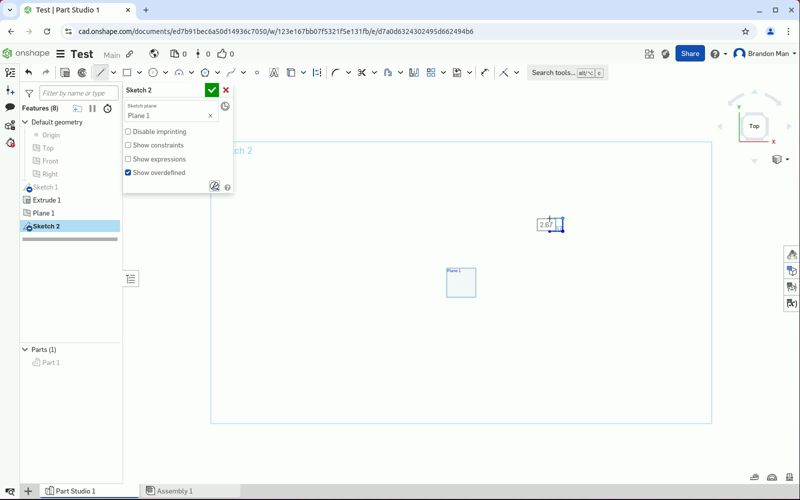
click(549, 218)
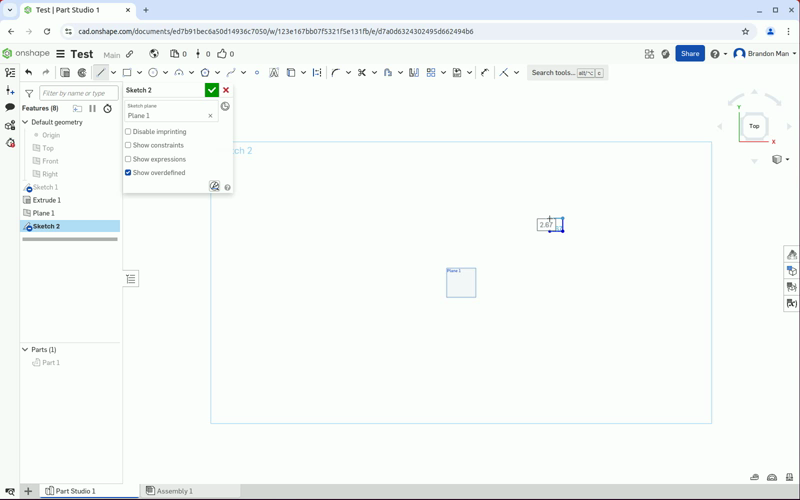
key_up(shift)
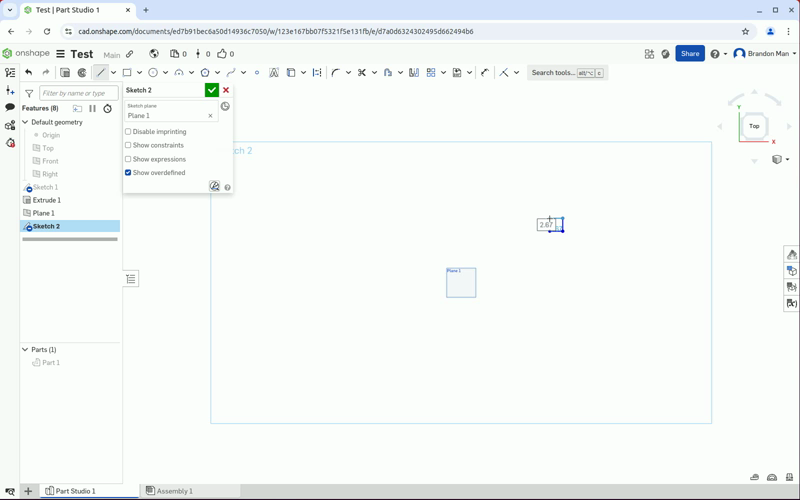
mouse_move(579, 218)
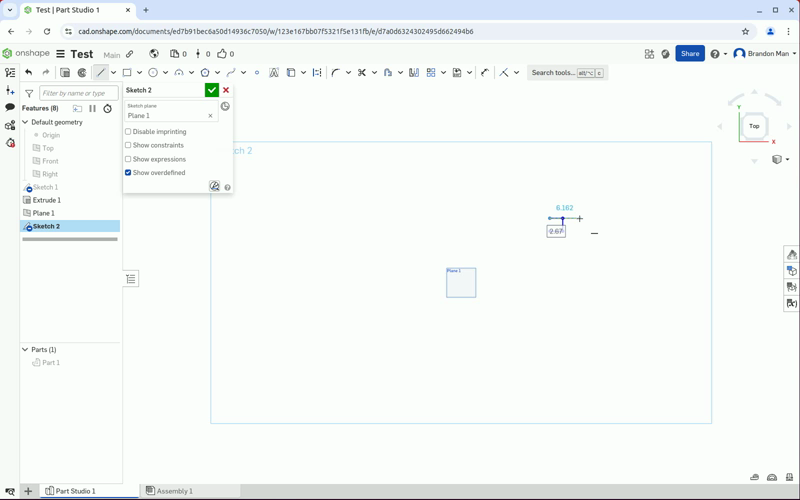
key_down(shift)
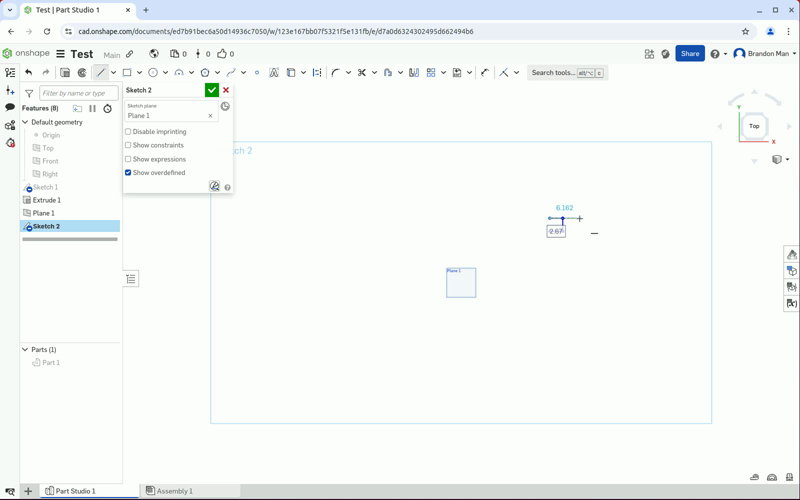
mouse_move(549, 231)
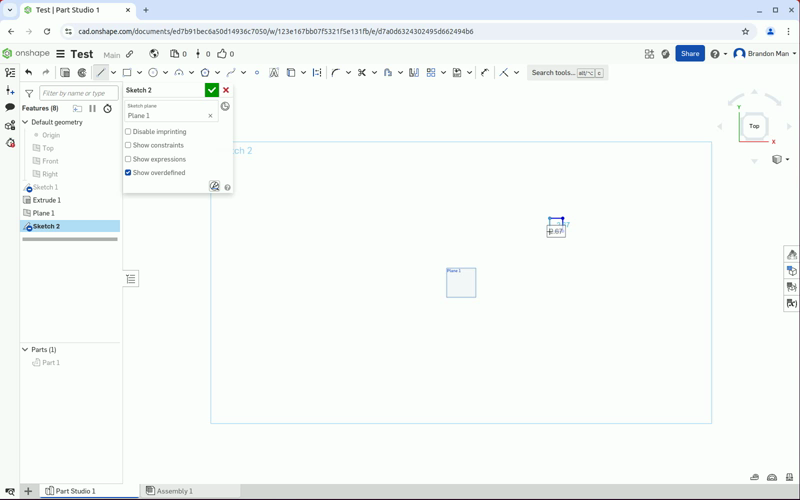
key_up(shift)
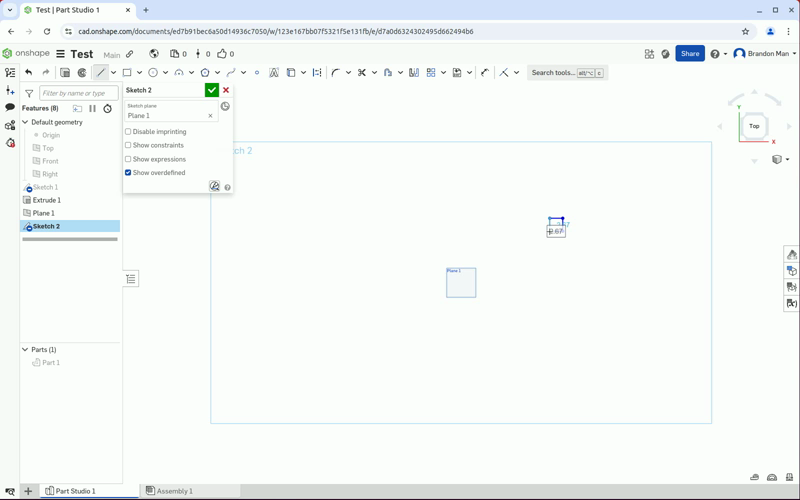
click(549, 231)
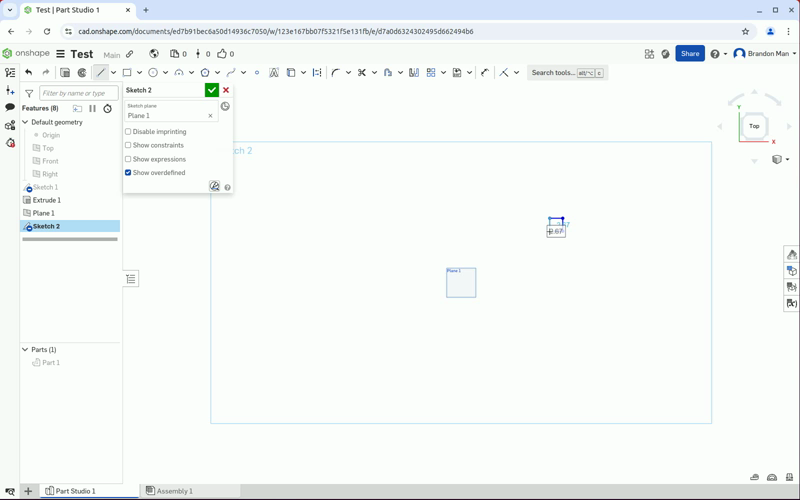
key(esc)
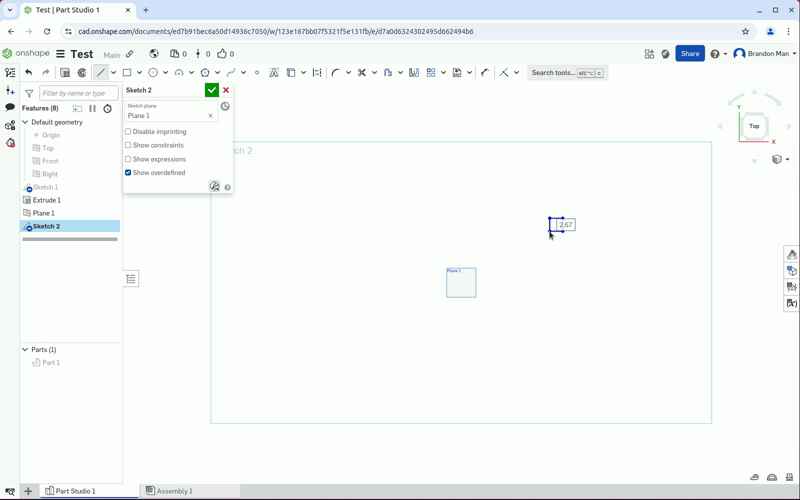
mouse_move(558, 222)
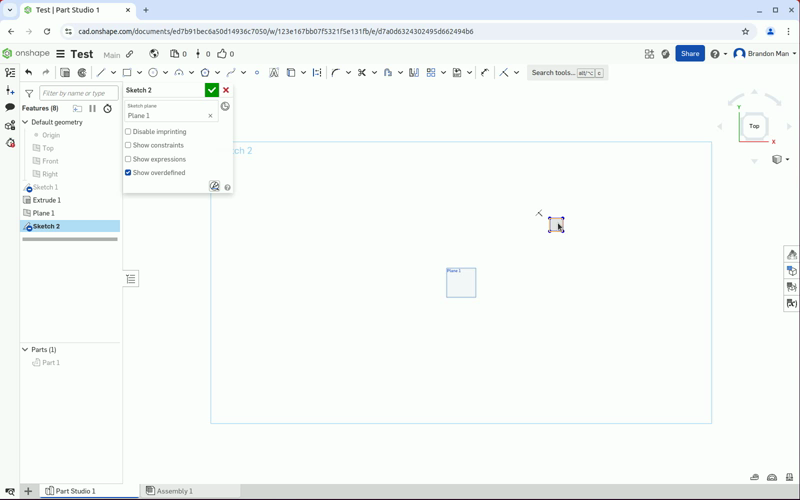
scroll(6)
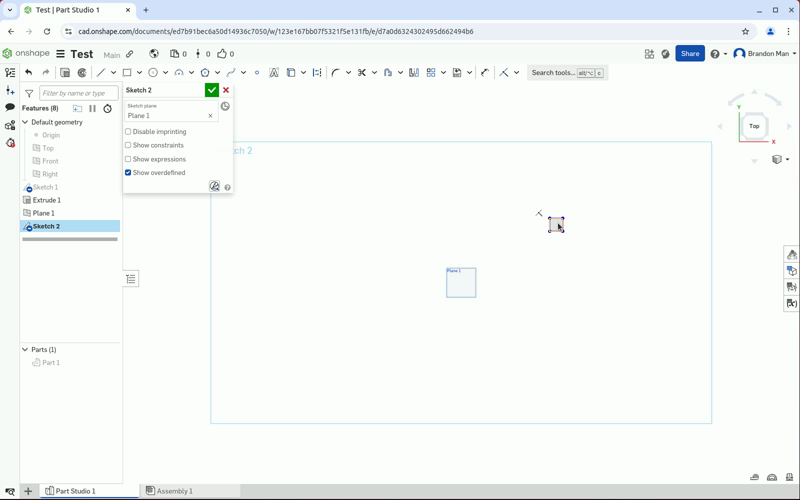
scroll(6)
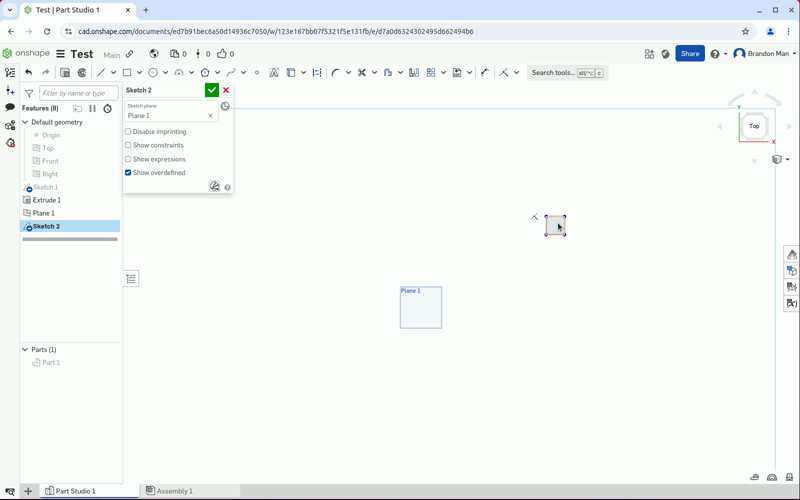
scroll(6)
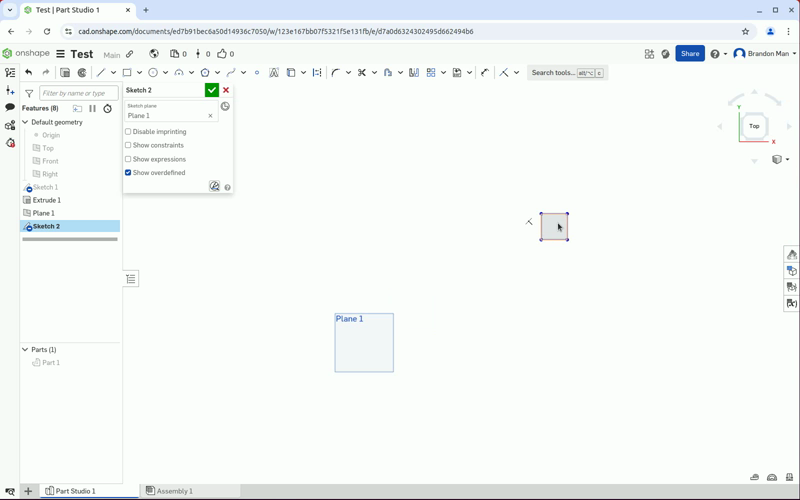
scroll(6)
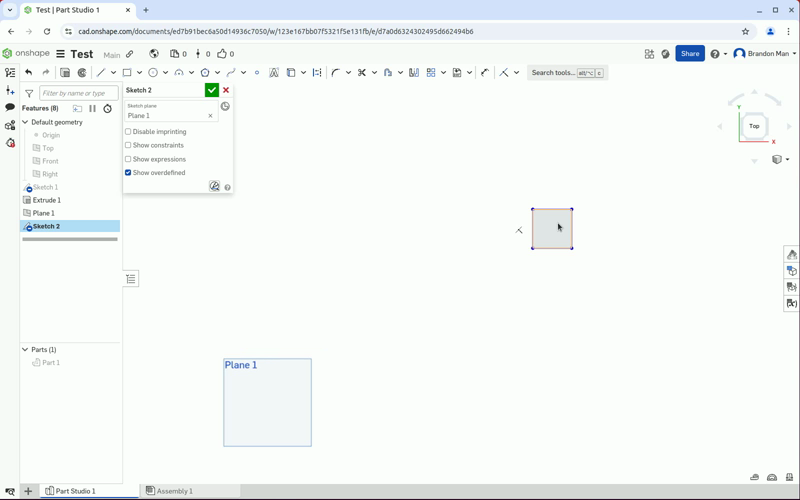
scroll(6)
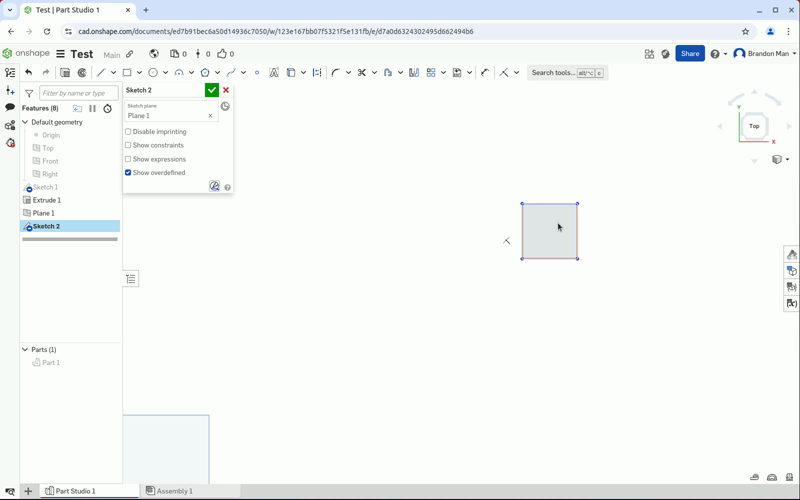
scroll(6)
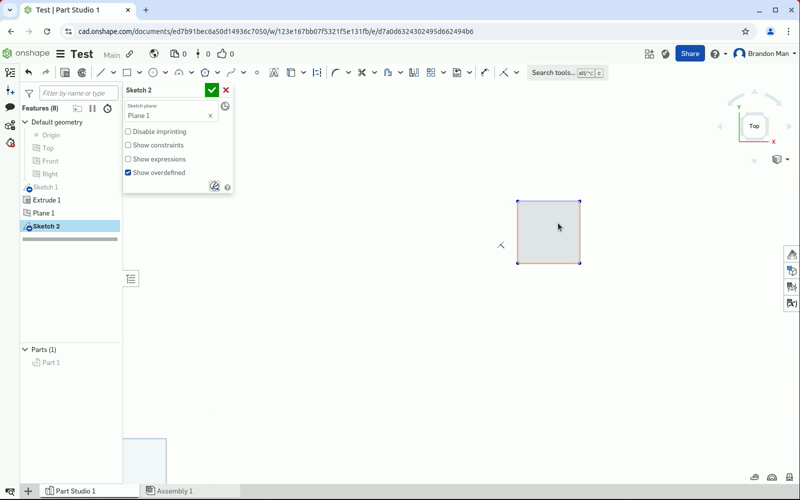
scroll(6)
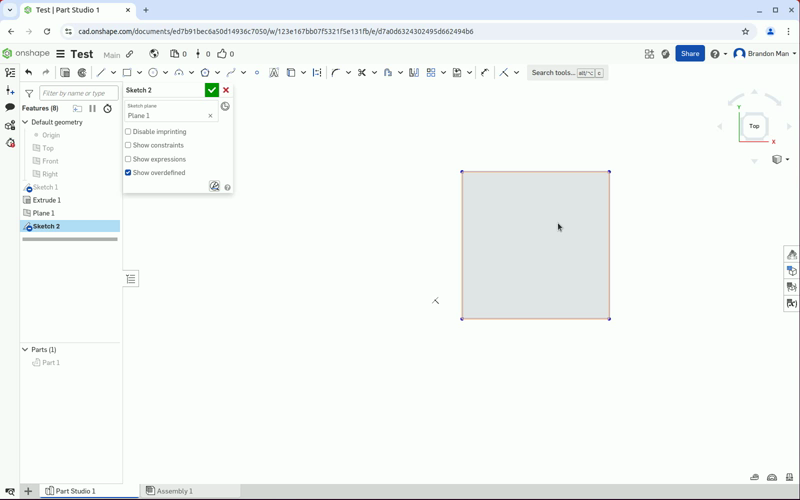
click(558, 222)
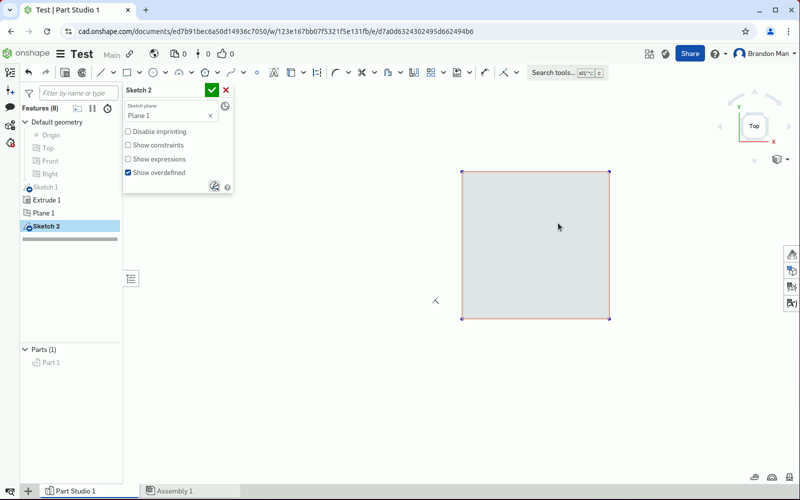
scroll(-6)
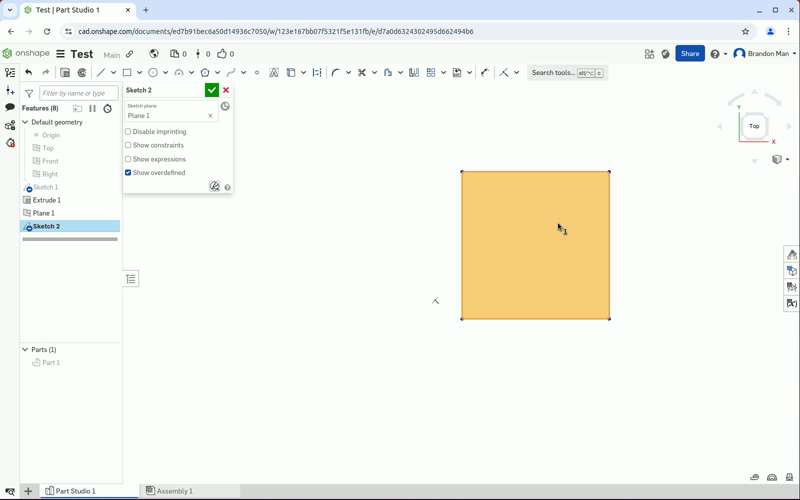
scroll(-6)
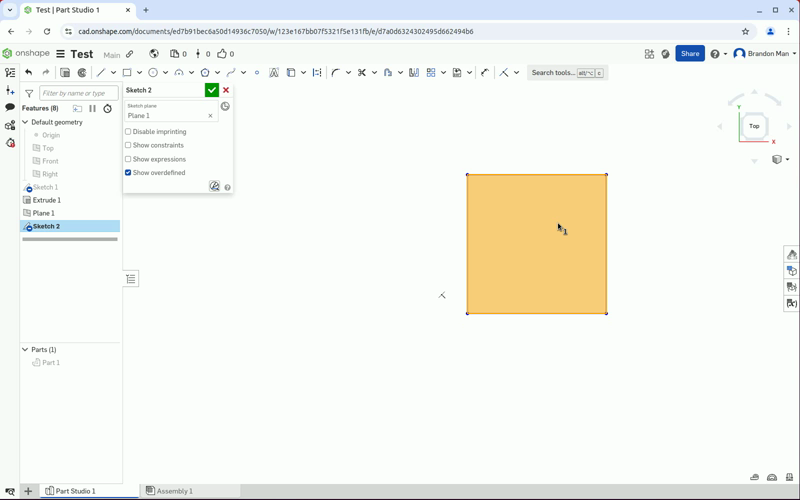
scroll(-6)
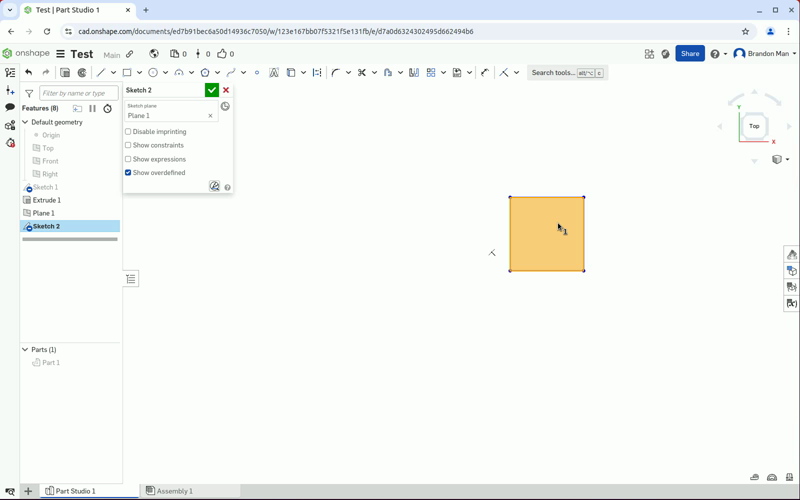
scroll(-6)
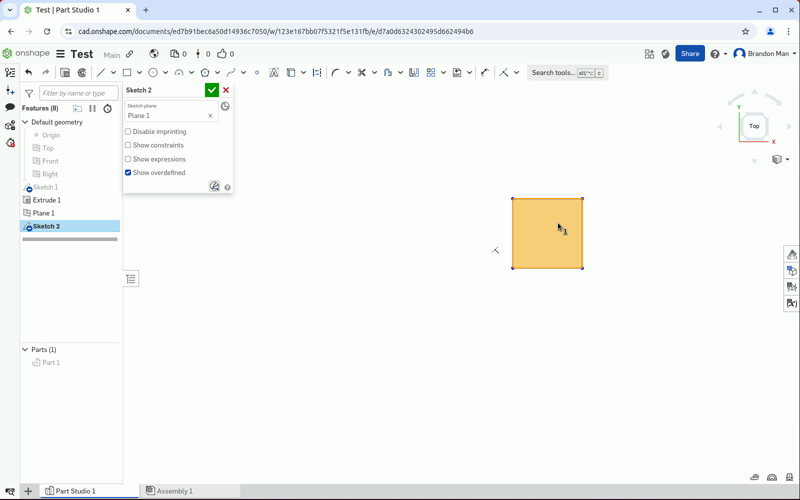
scroll(-6)
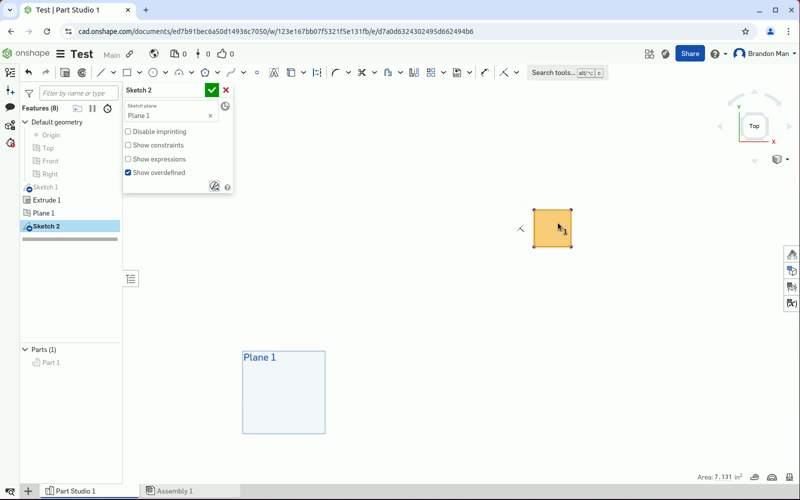
scroll(-6)
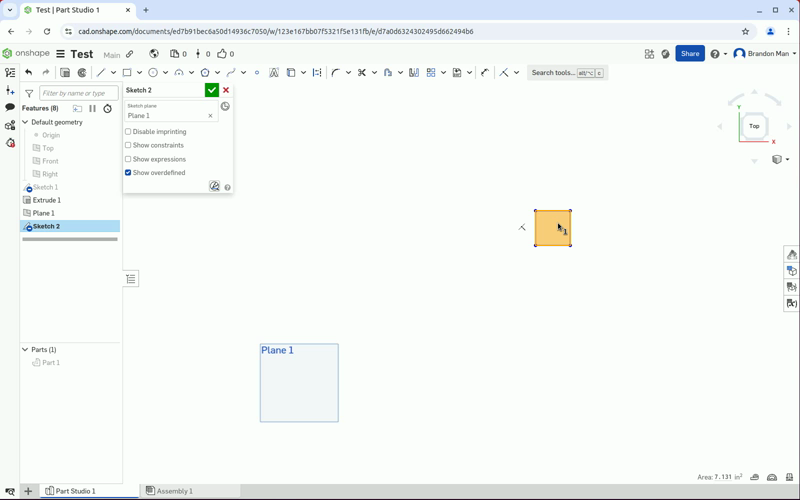
scroll(-6)
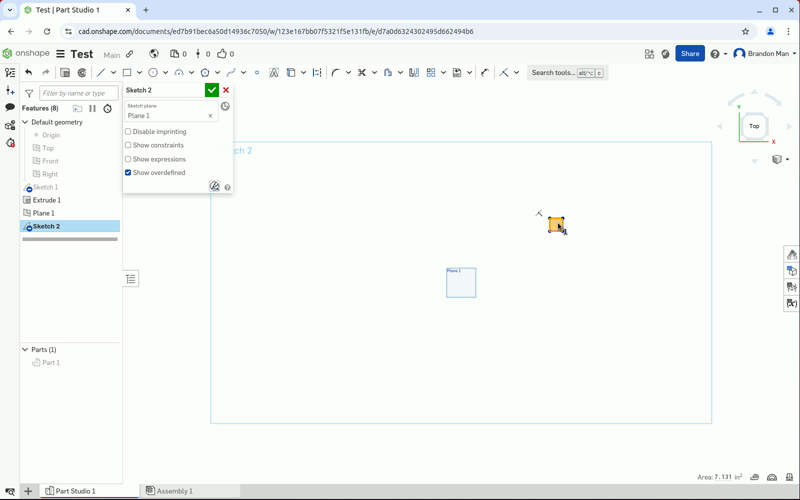
mouse_move(73, 352)
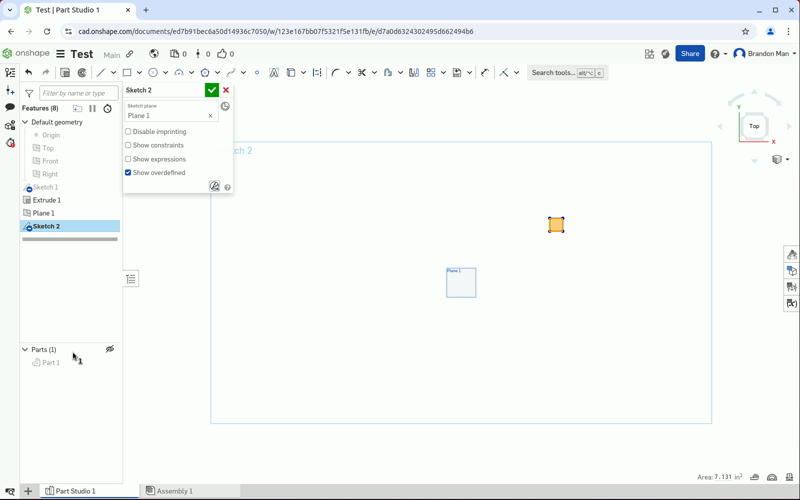
key(shift+y)
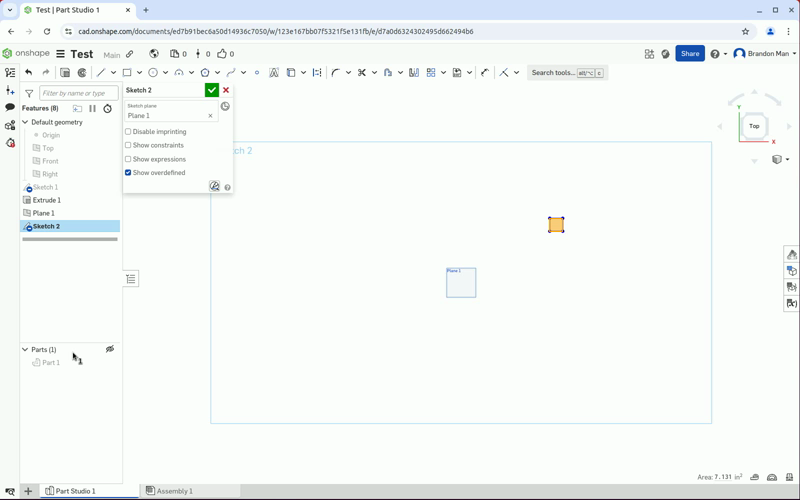
key(shift+e)
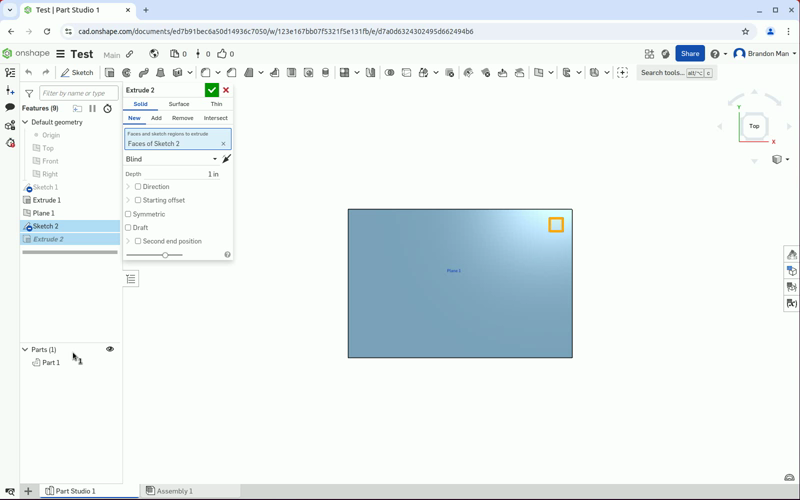
mouse_move(143, 106)
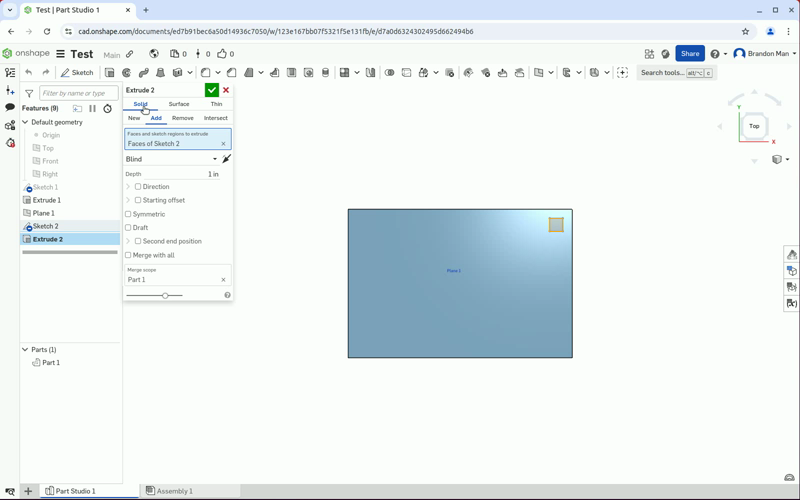
click(143, 106)
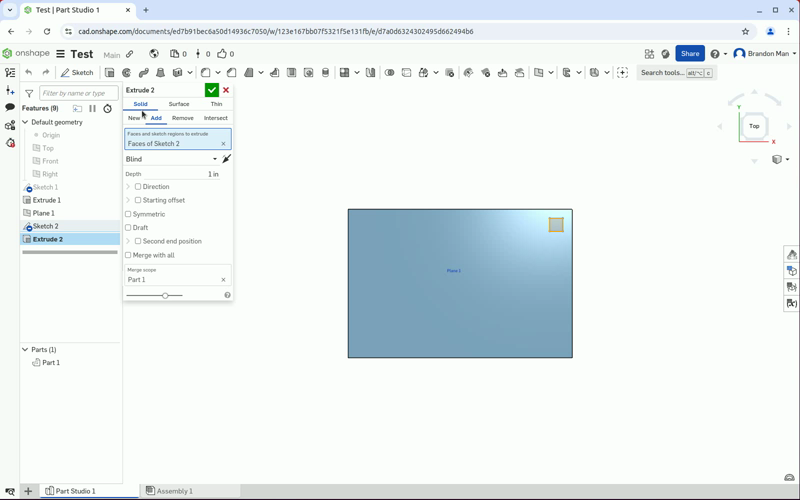
mouse_move(137, 120)
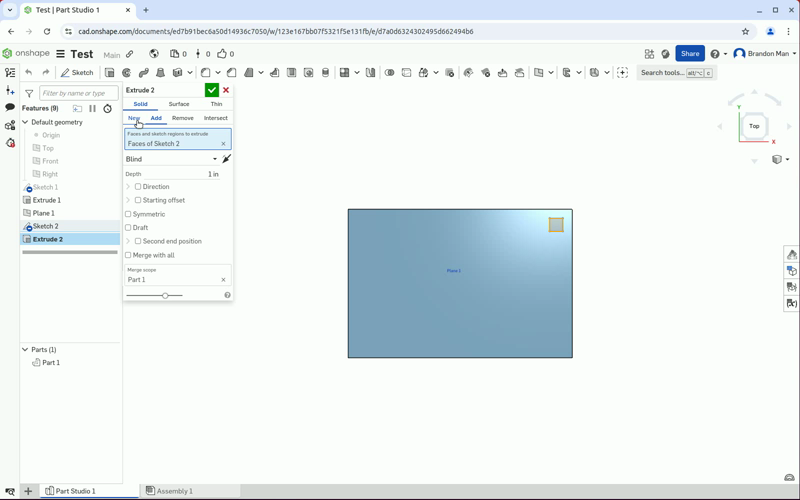
click(137, 120)
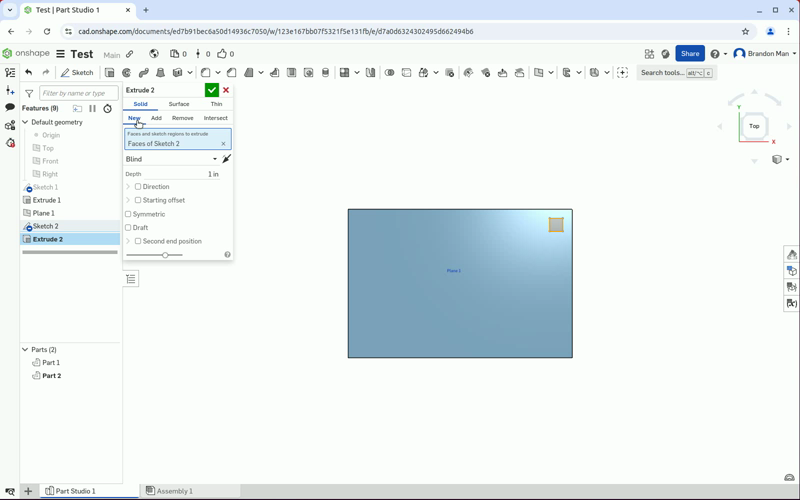
key(tab, 4)
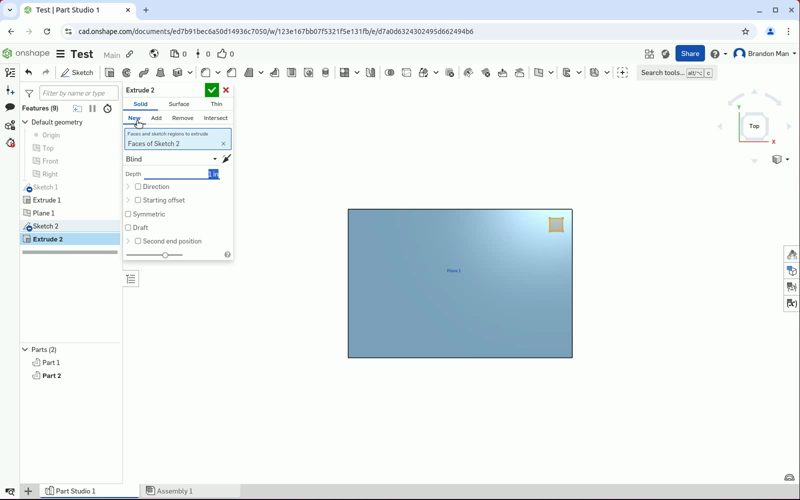
text(18.535)
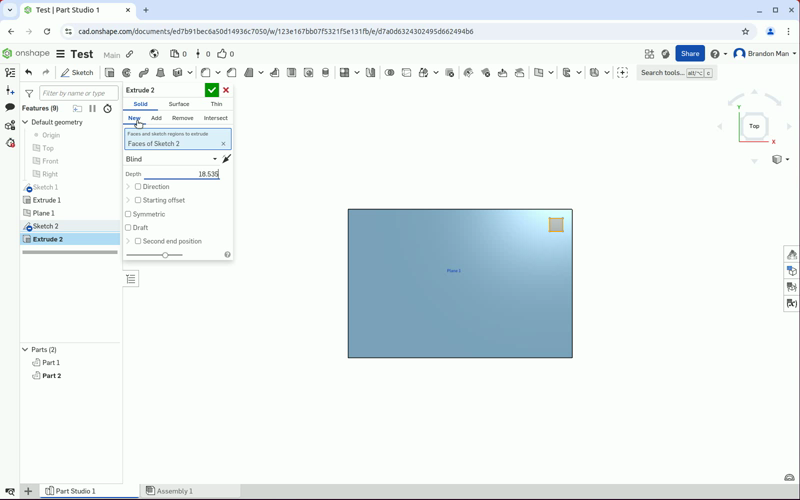
key(enter)
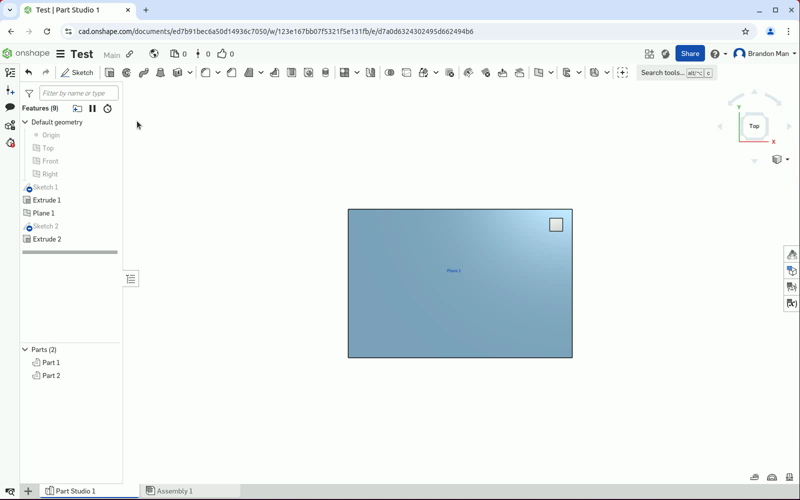
key(shift+h)
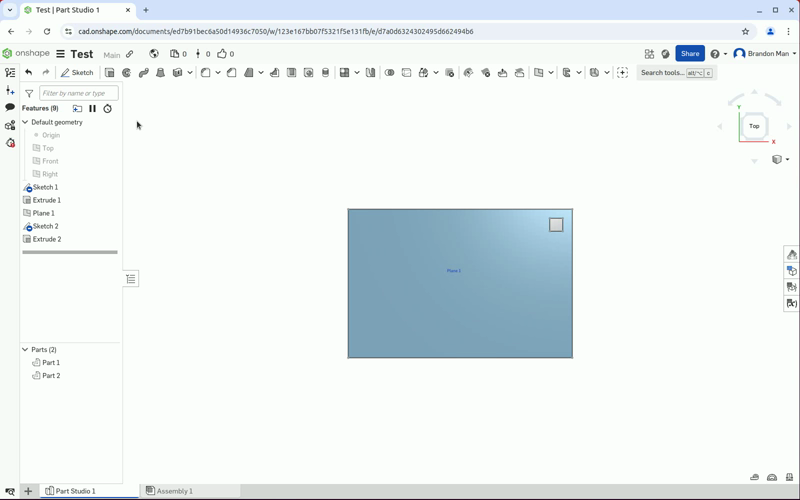
key(shift+h)
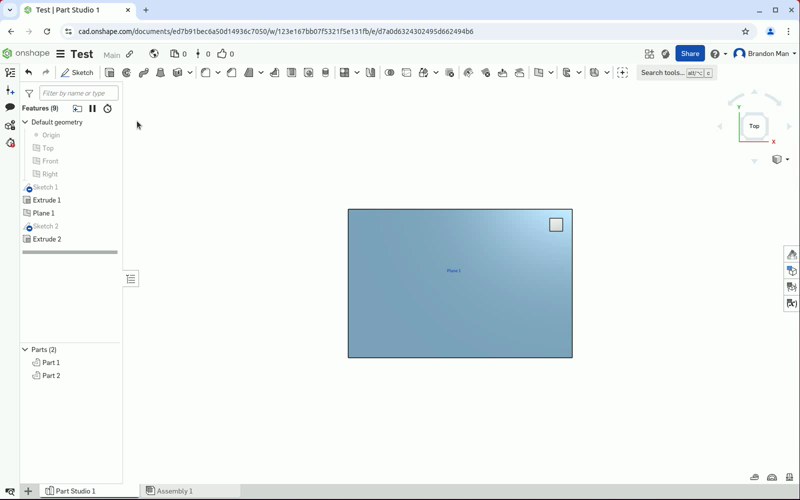
mouse_move(73, 189)
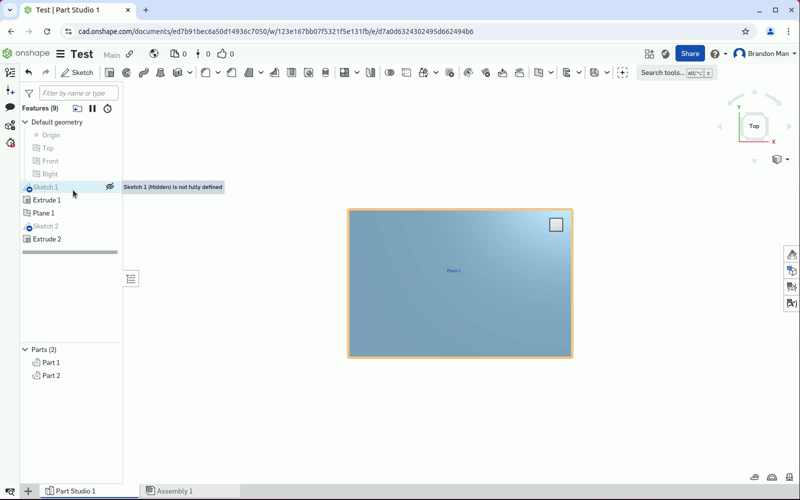
click(73, 189)
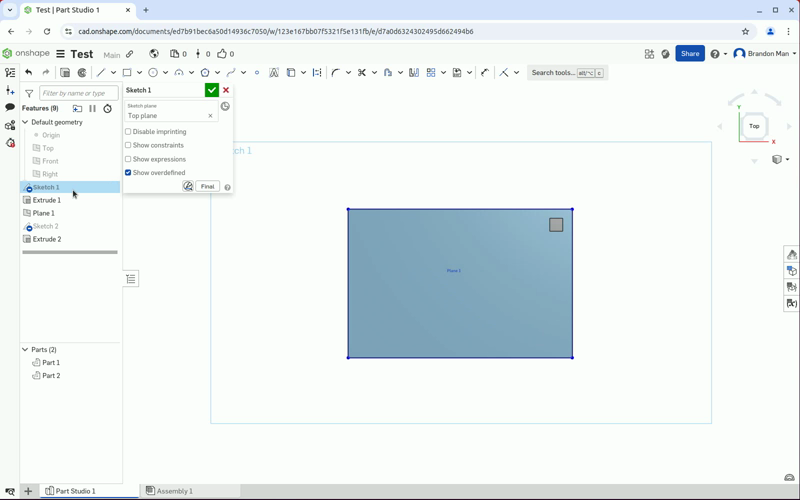
mouse_move(229, 92)
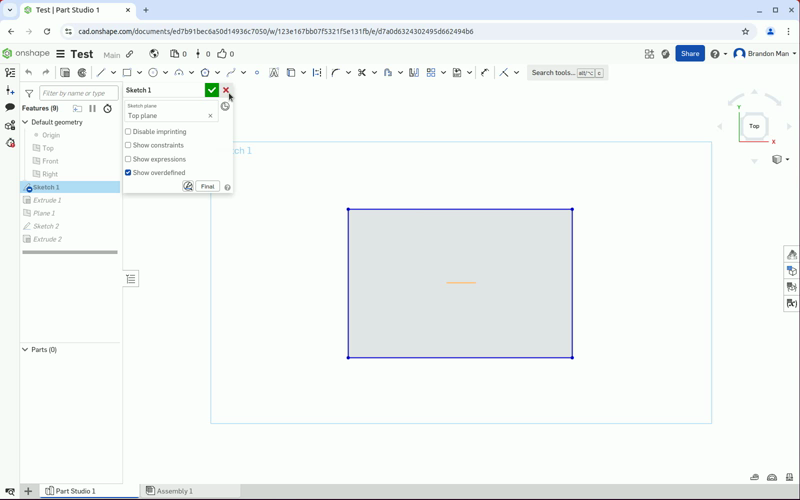
click(229, 92)
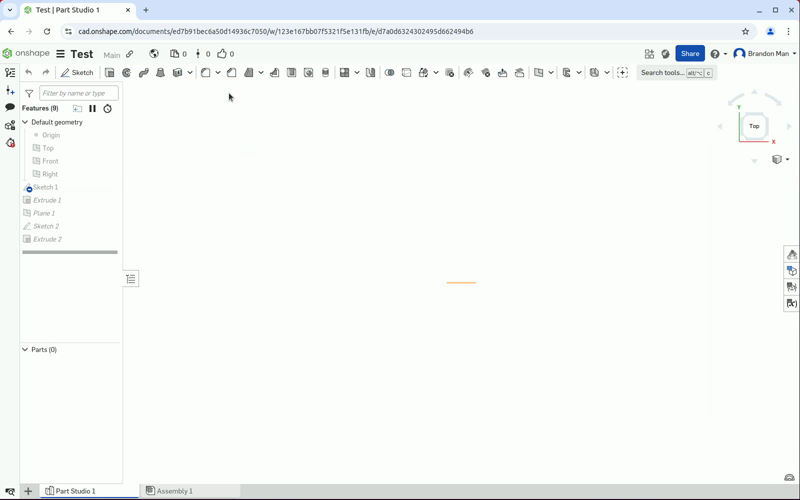
key(shift+s)
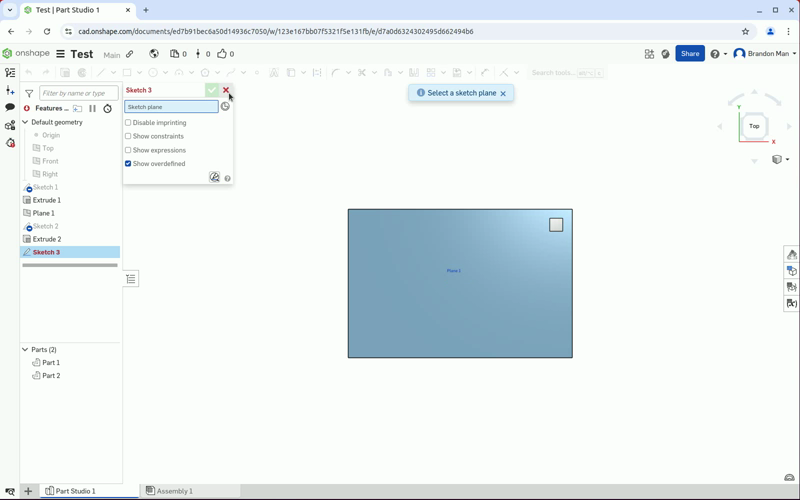
mouse_move(73, 215)
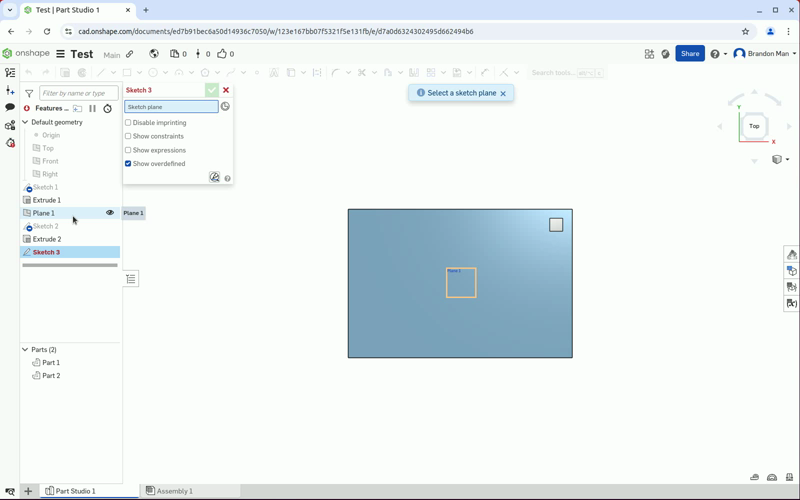
click(73, 215)
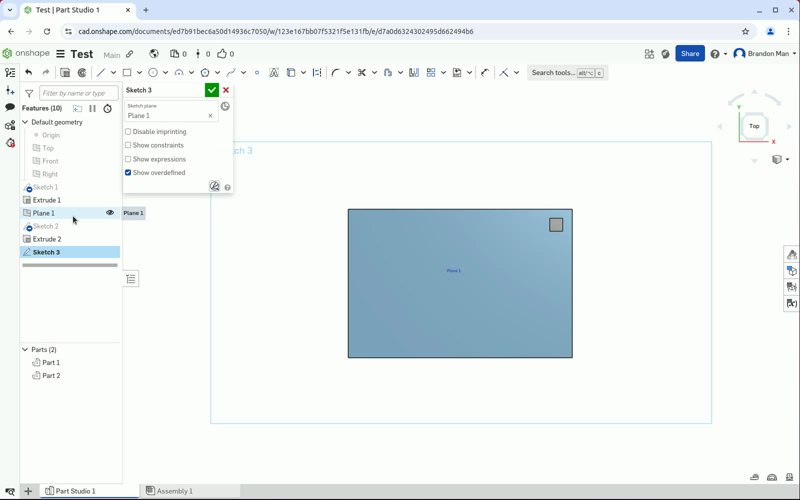
mouse_move(73, 352)
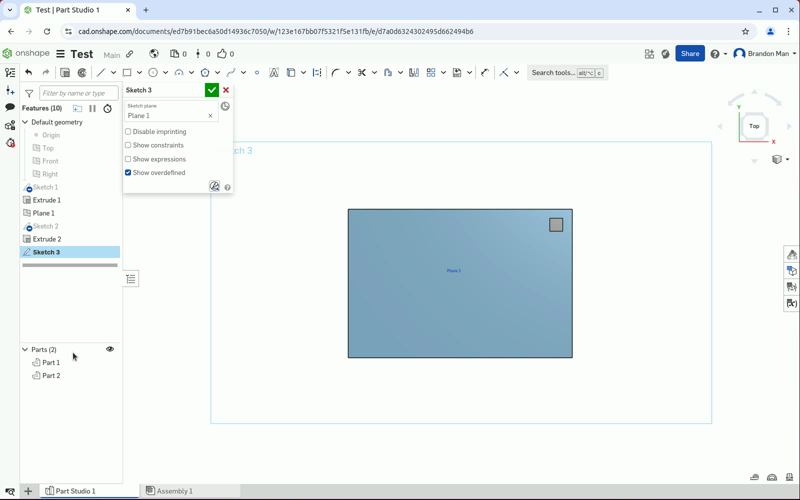
key(y)
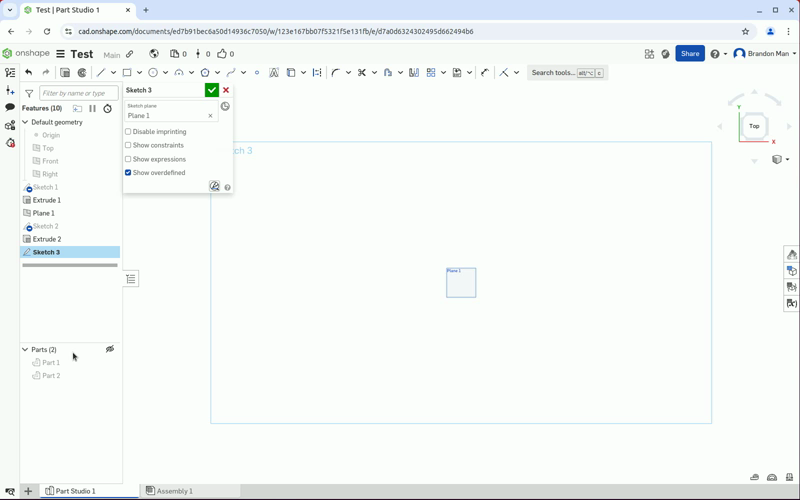
key(l)
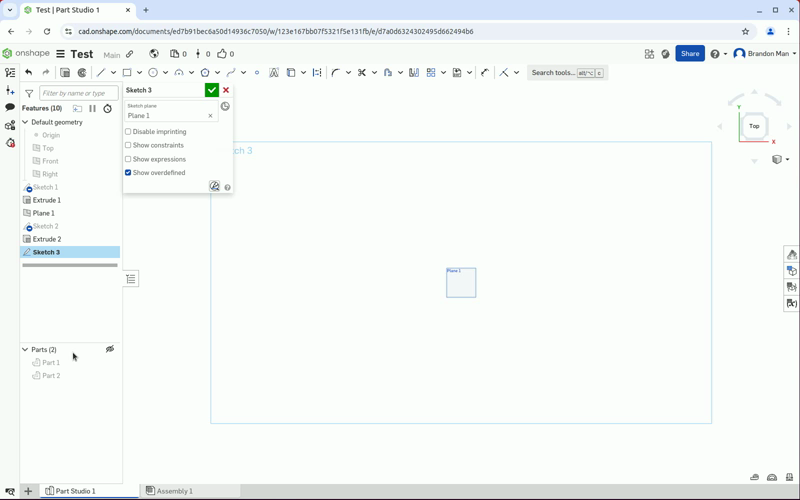
key_down(shift)
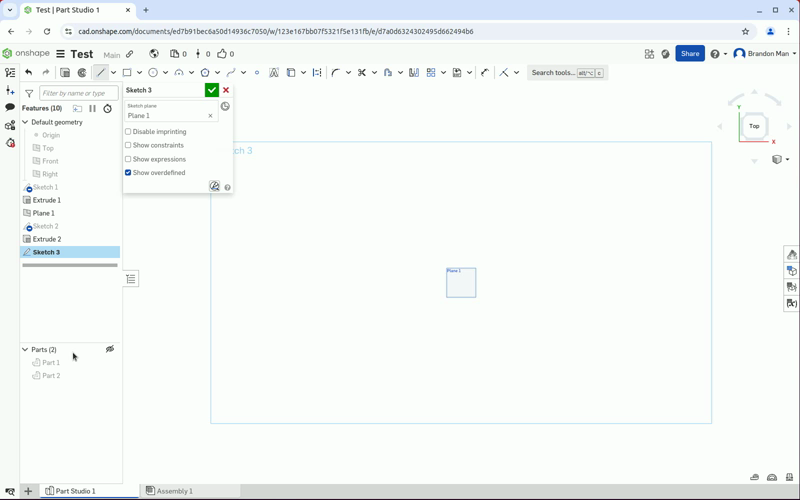
mouse_move(549, 346)
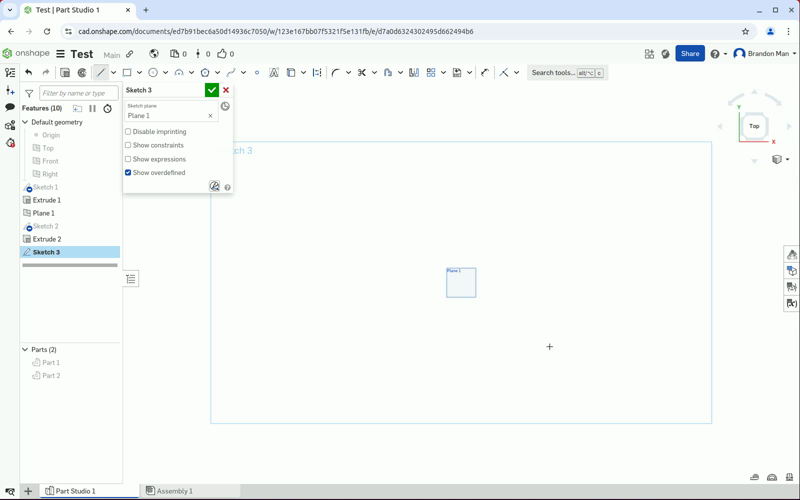
click(549, 346)
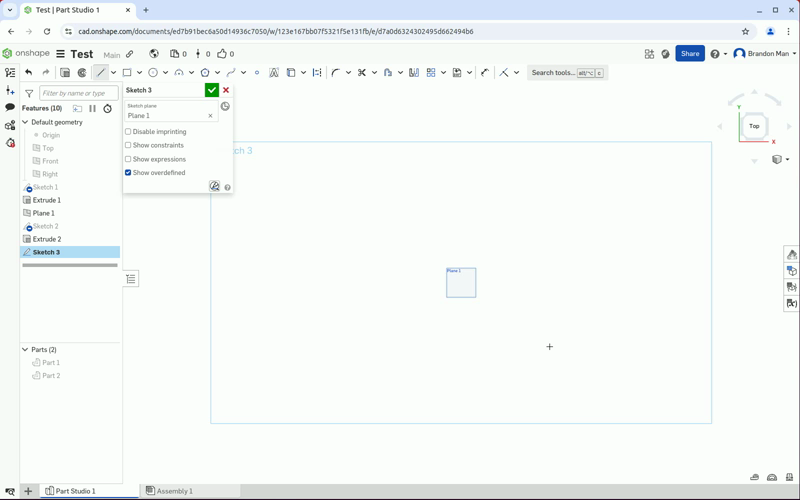
key_up(shift)
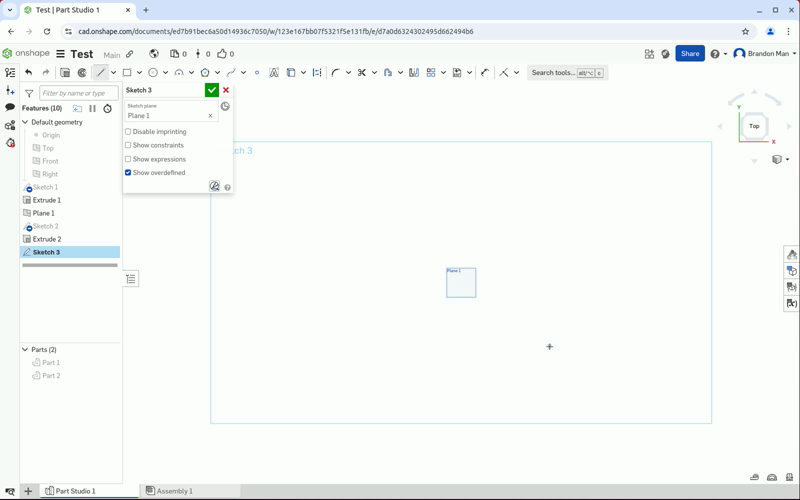
key_down(shift)
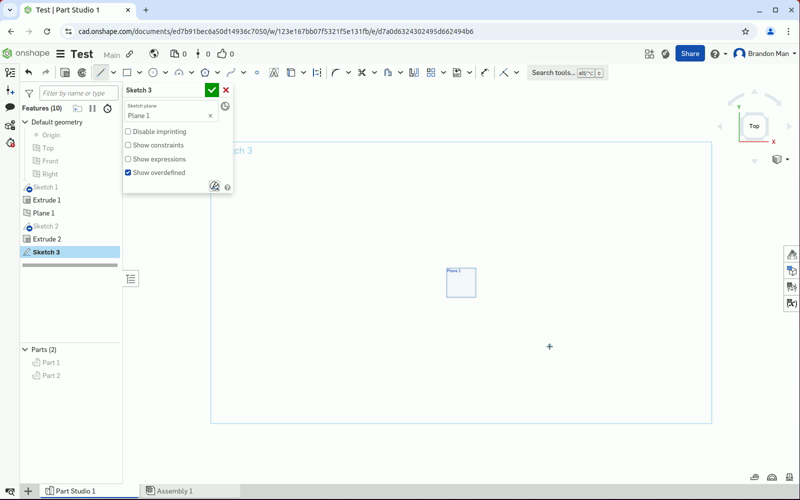
mouse_move(579, 346)
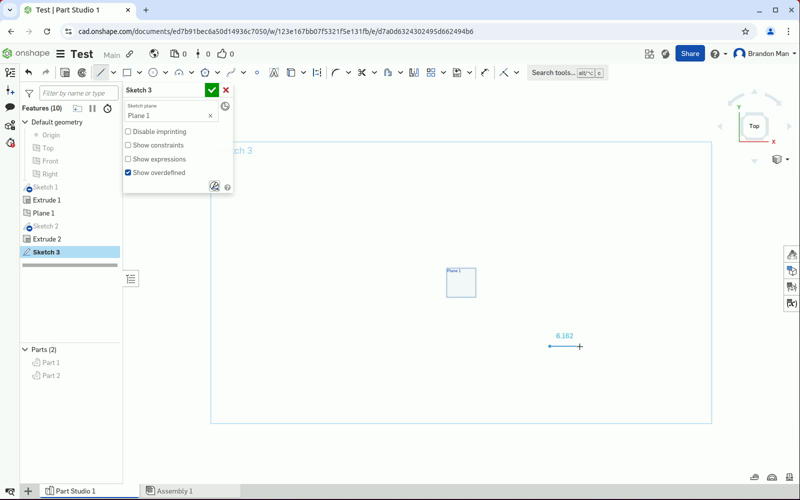
mouse_move(562, 346)
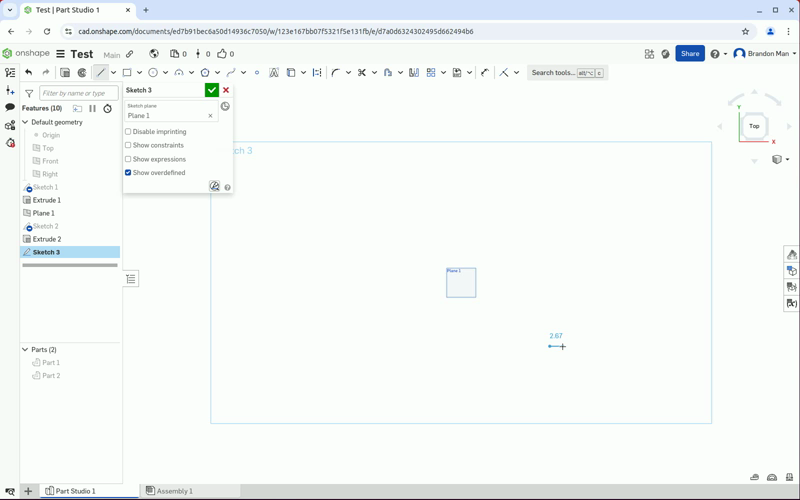
click(562, 346)
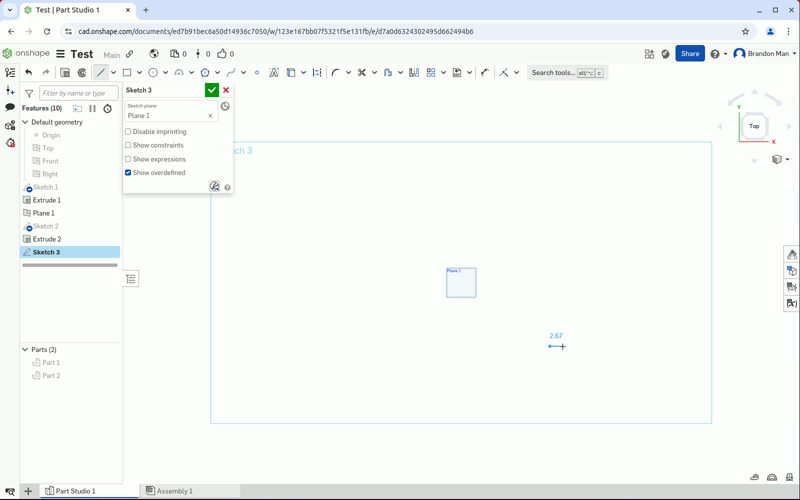
key_up(shift)
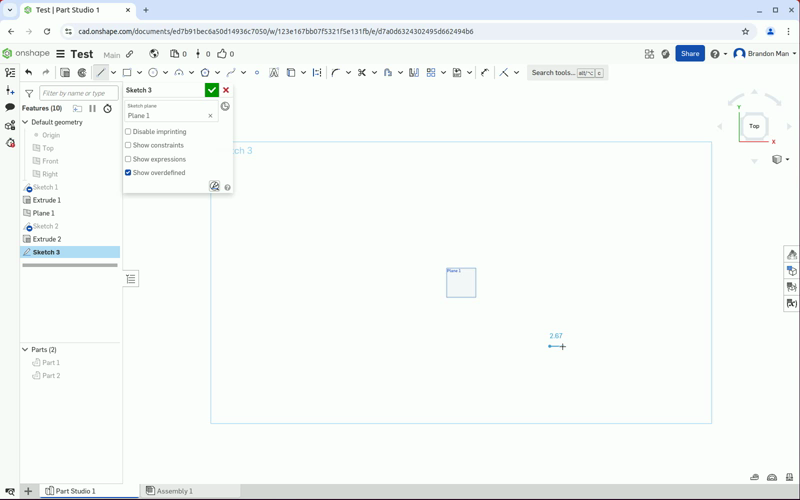
key_down(shift)
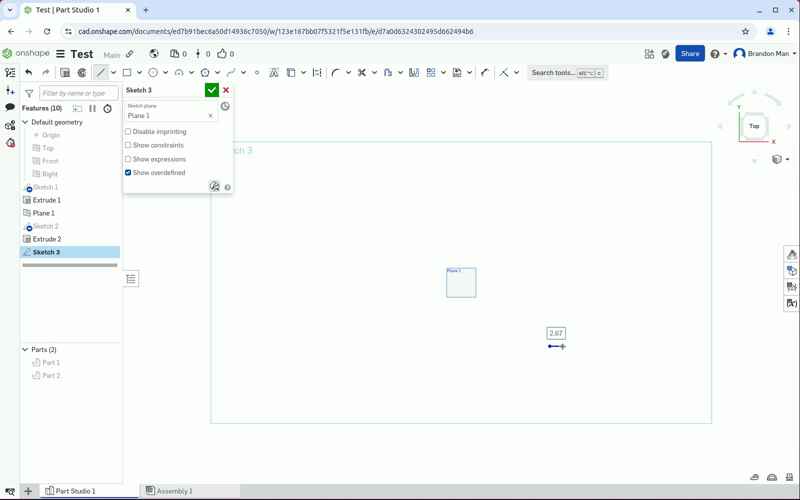
mouse_move(589, 346)
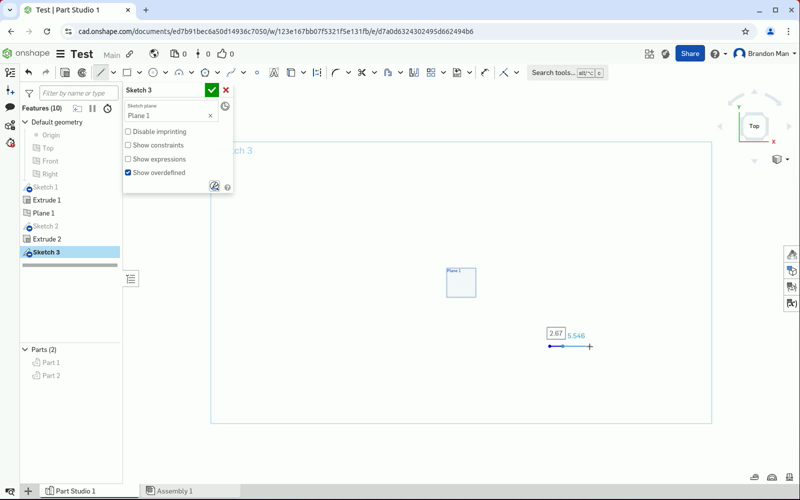
mouse_move(562, 333)
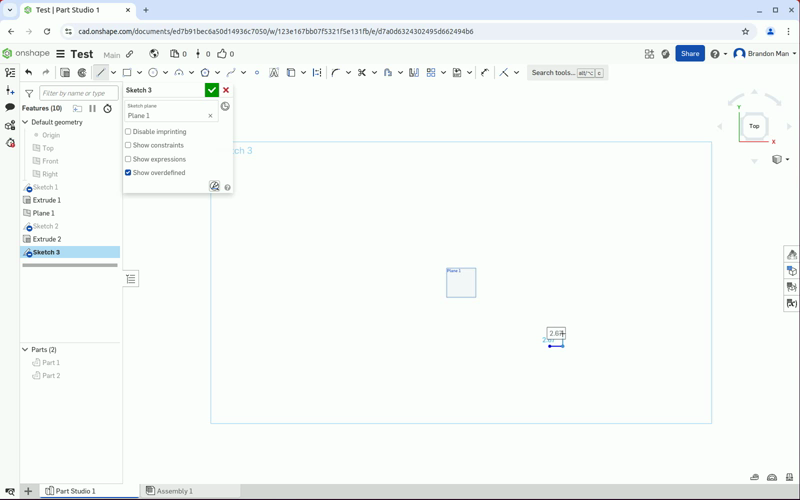
click(562, 333)
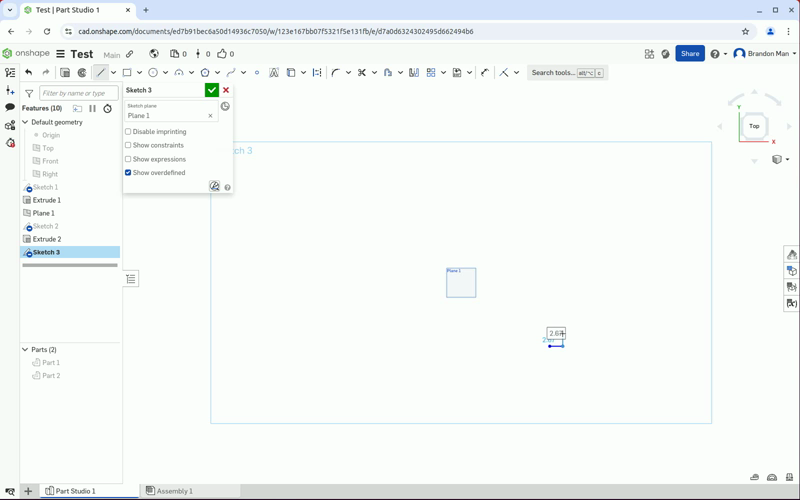
key_up(shift)
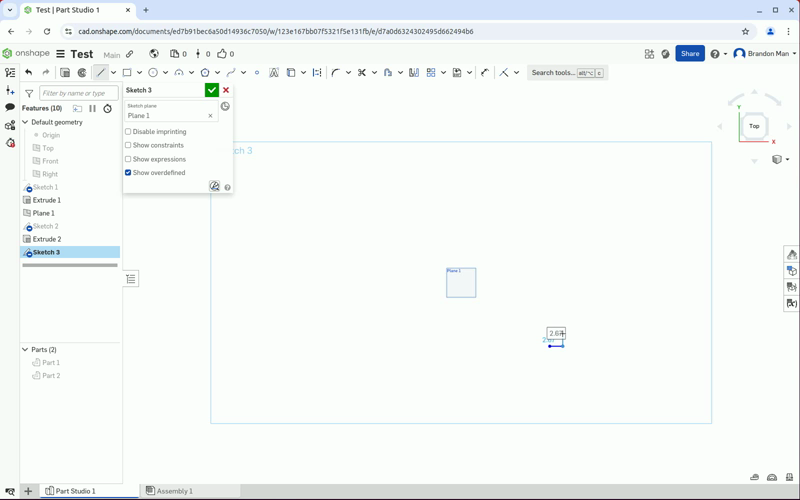
key_down(shift)
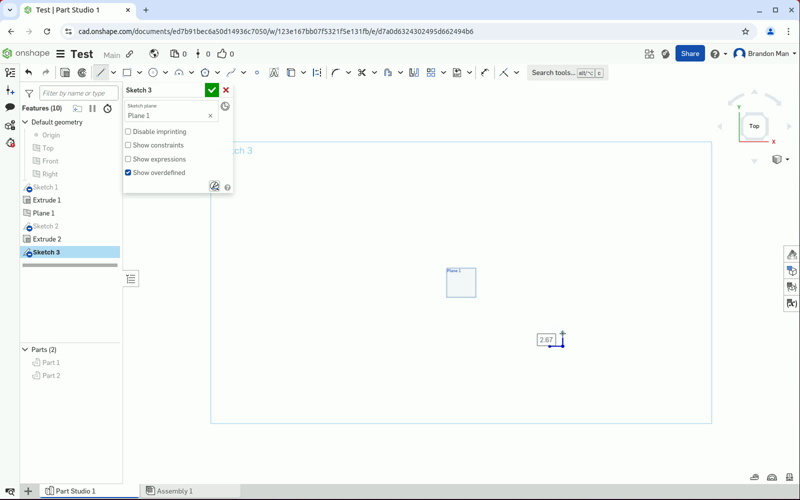
mouse_move(589, 333)
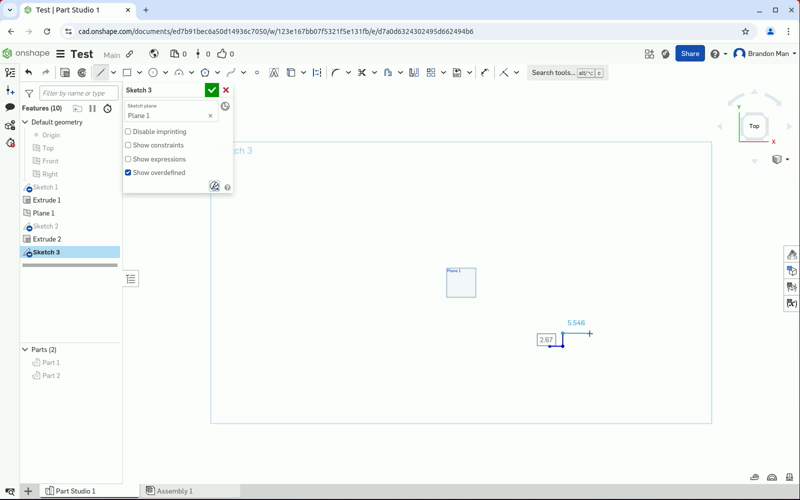
mouse_move(549, 333)
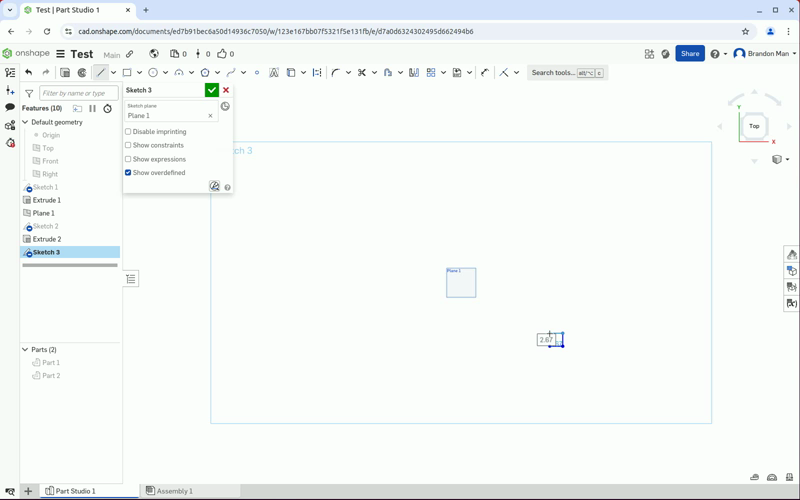
click(549, 333)
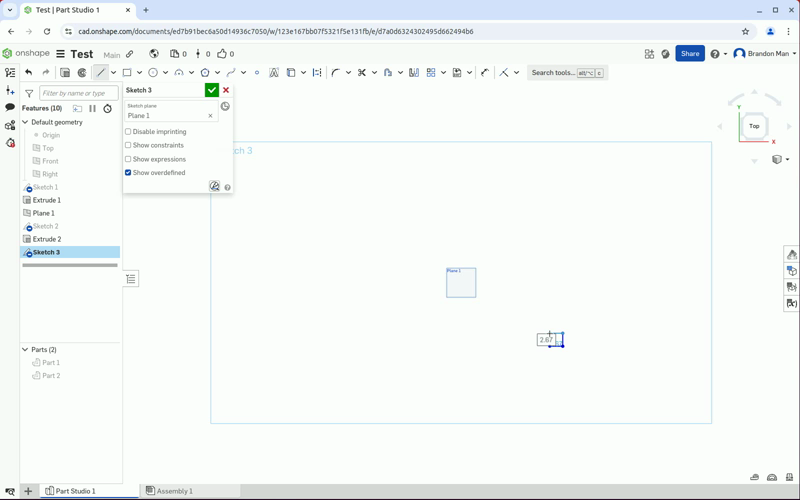
key_up(shift)
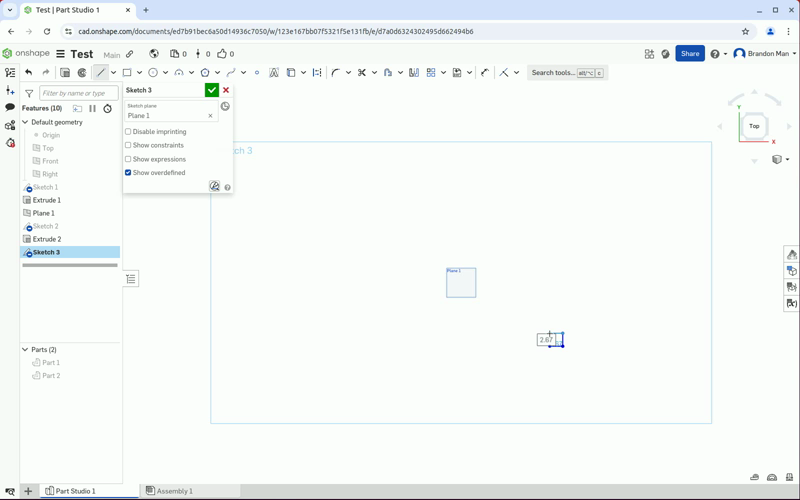
mouse_move(579, 333)
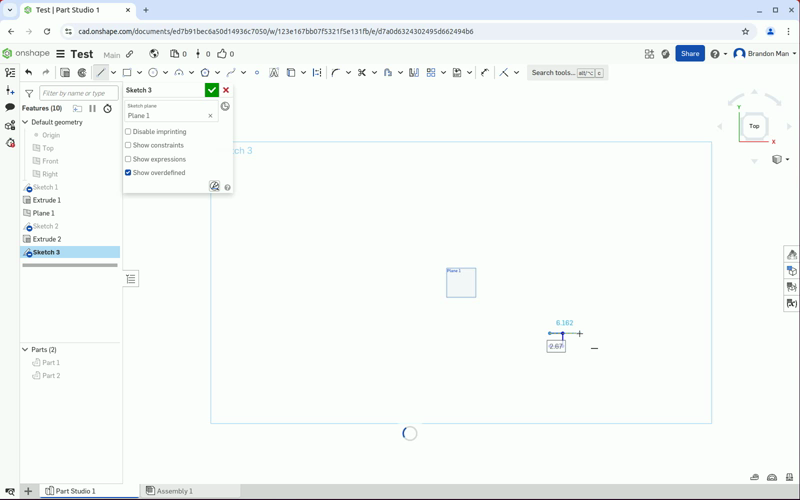
key_down(shift)
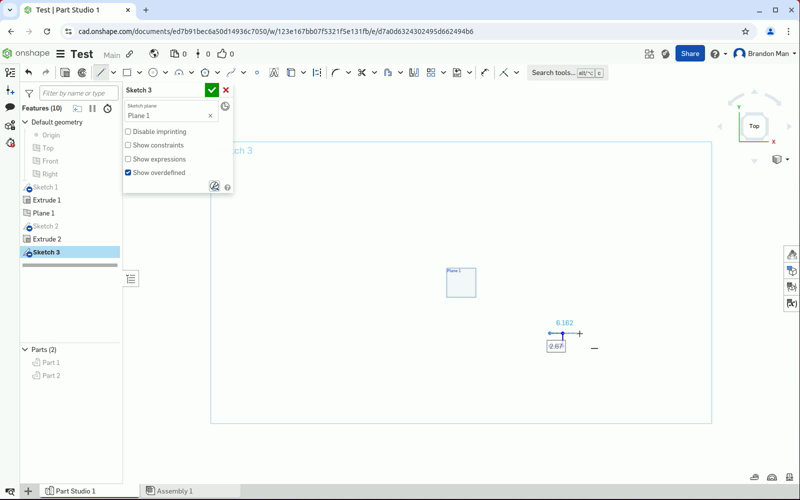
mouse_move(549, 346)
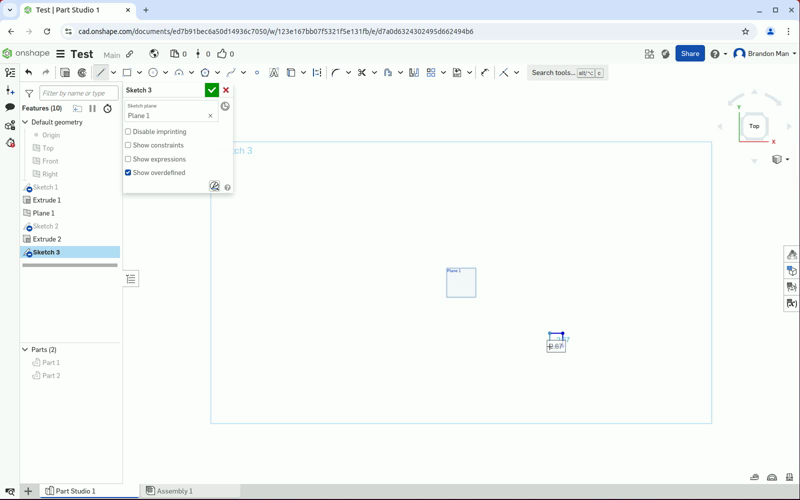
key_up(shift)
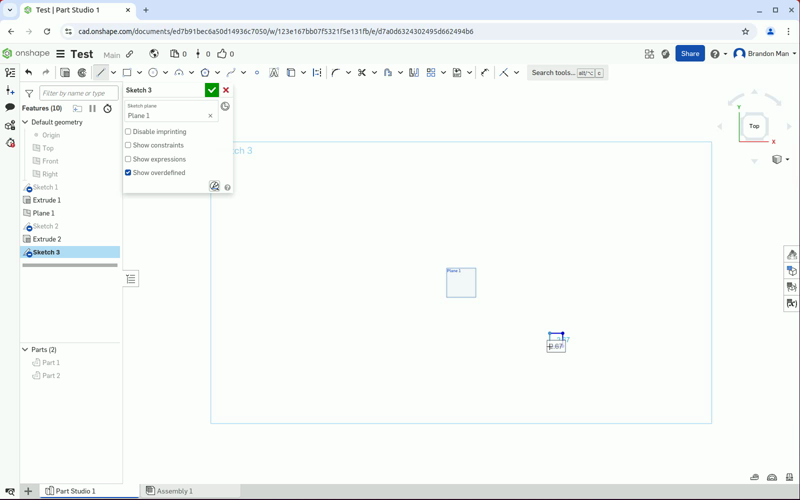
click(549, 346)
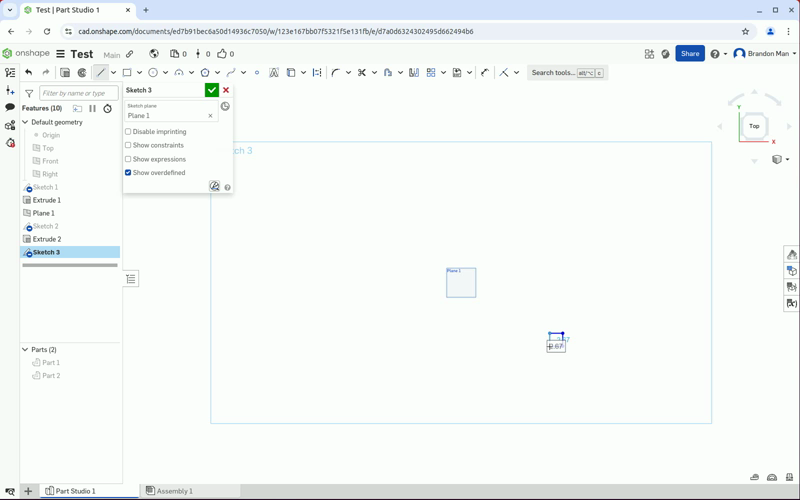
key(esc)
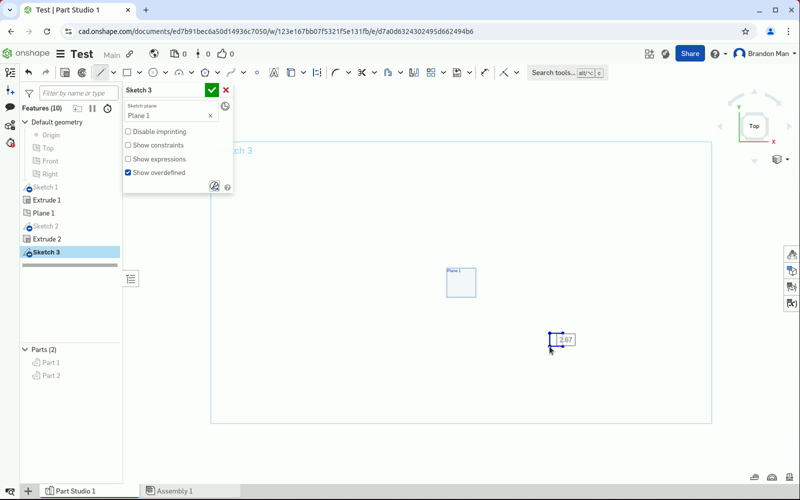
mouse_move(557, 334)
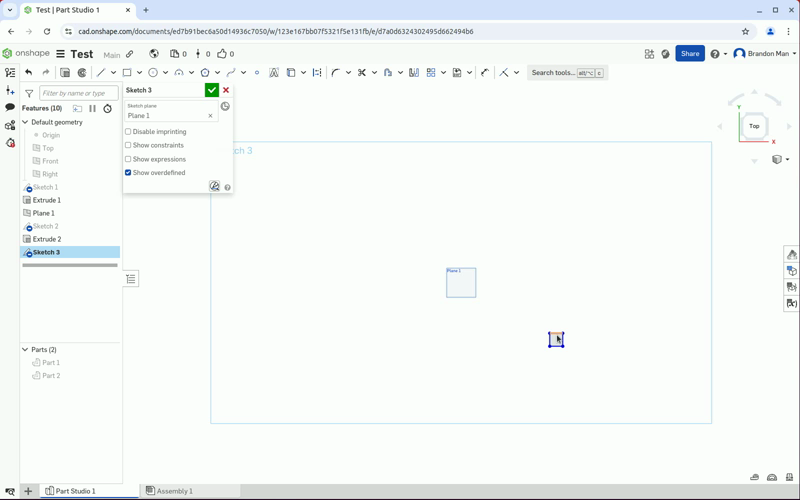
scroll(6)
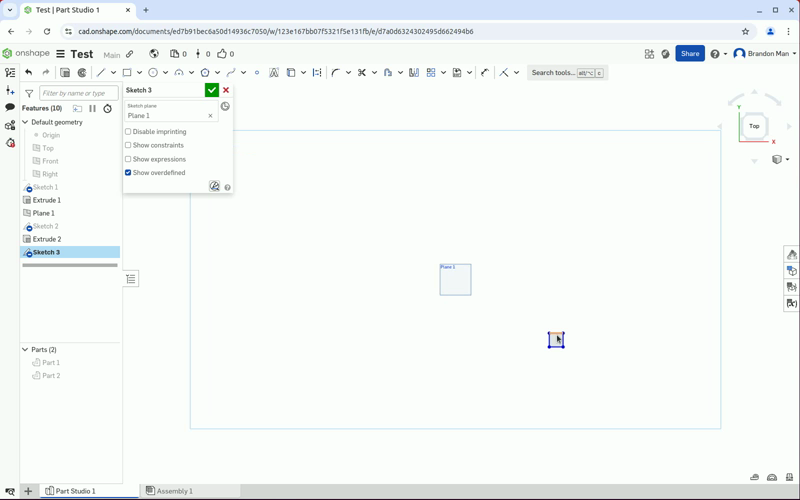
scroll(6)
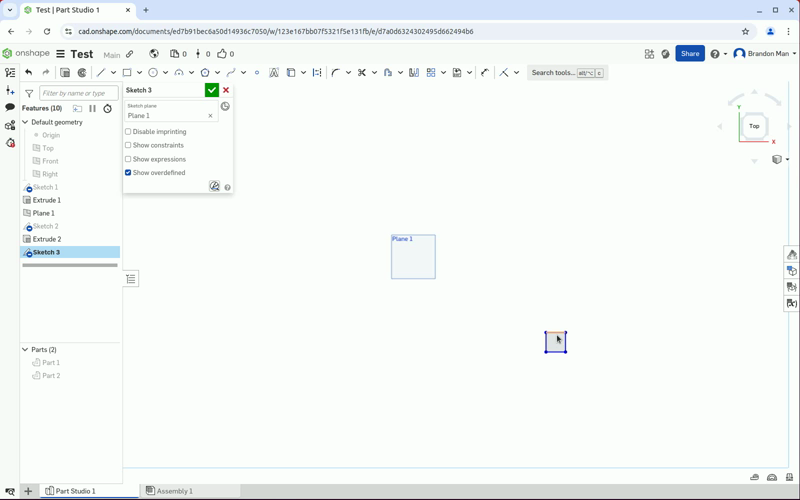
scroll(6)
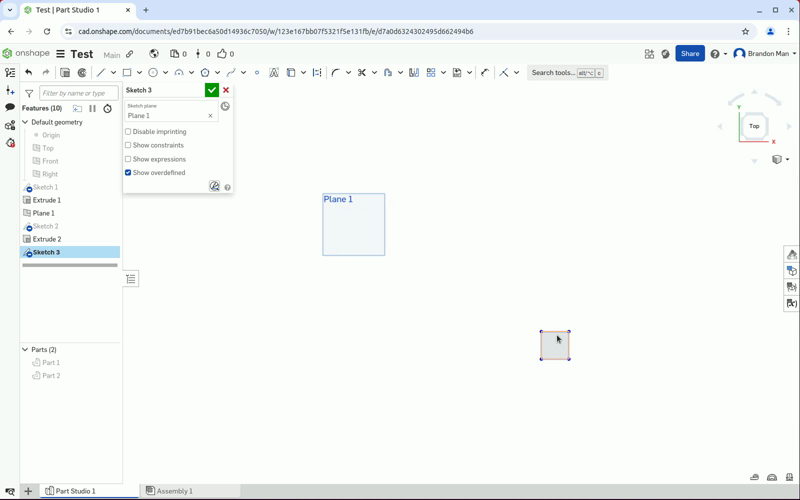
scroll(6)
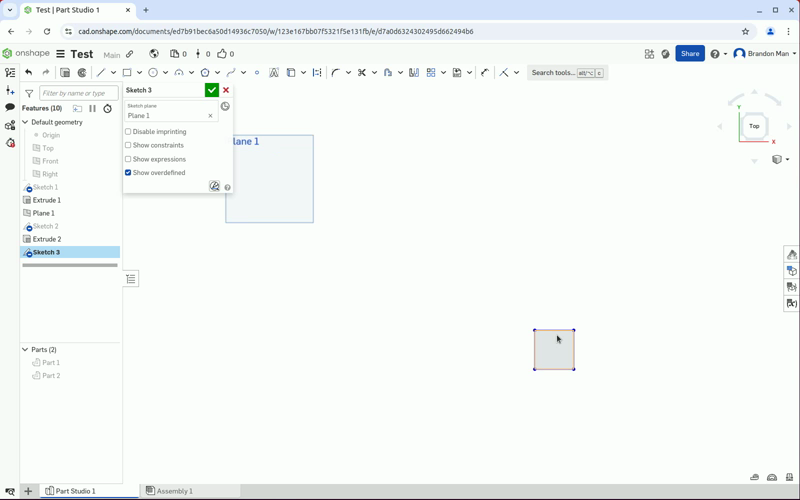
scroll(6)
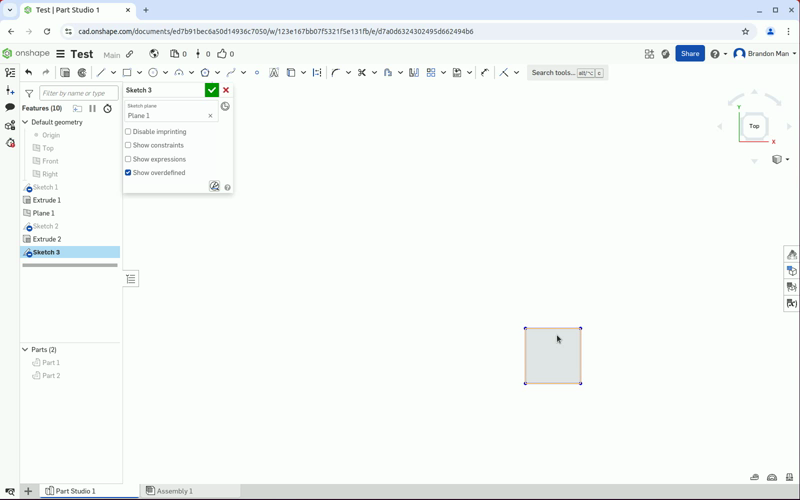
scroll(6)
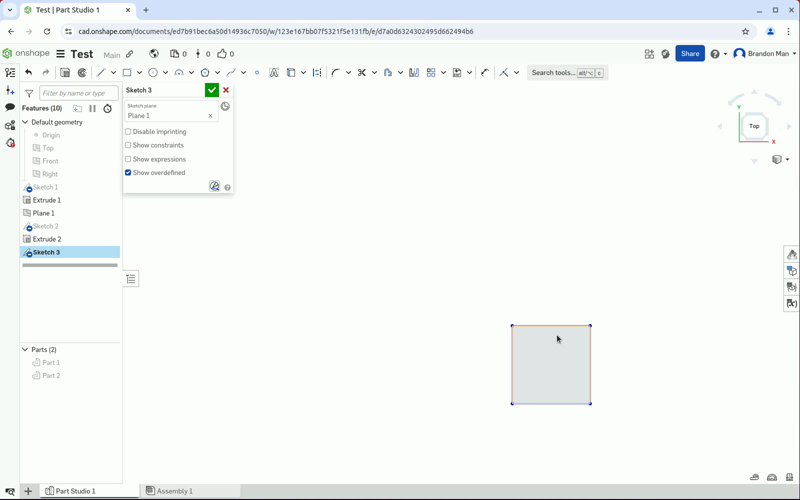
scroll(6)
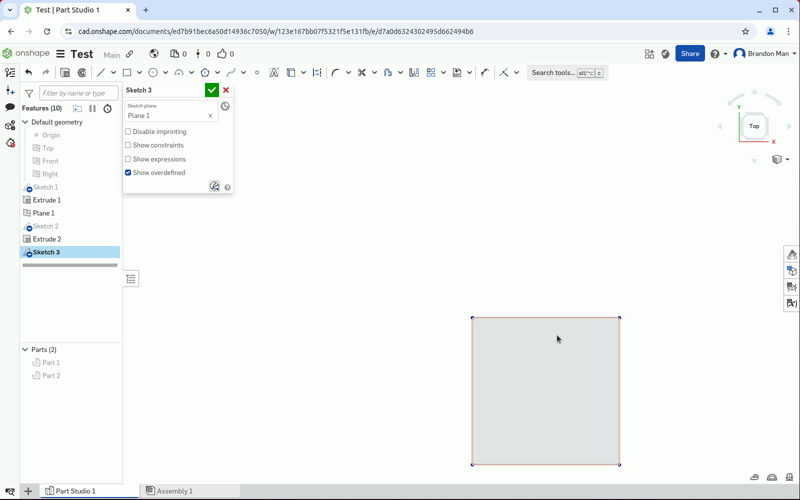
click(557, 334)
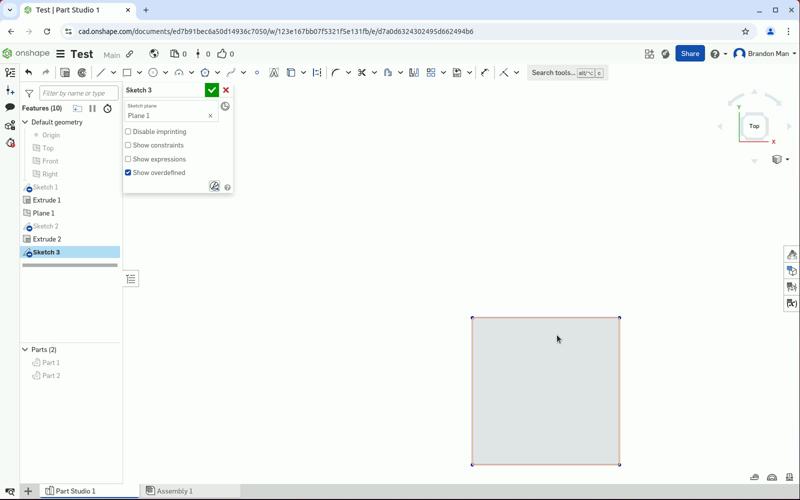
scroll(-6)
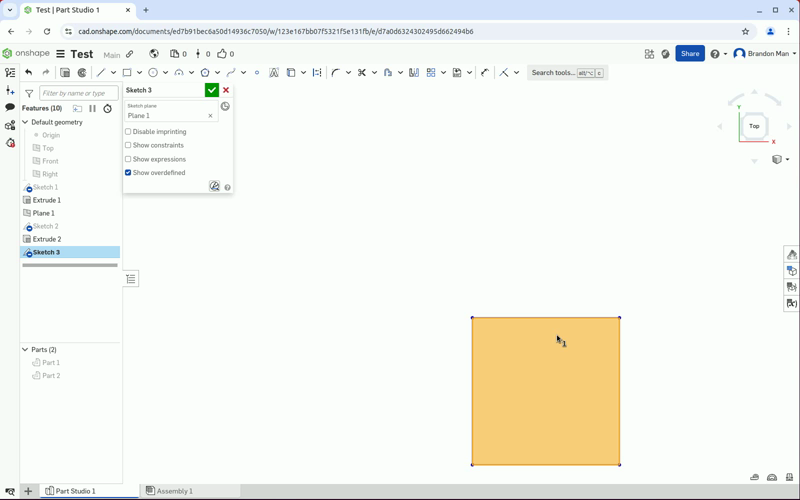
scroll(-6)
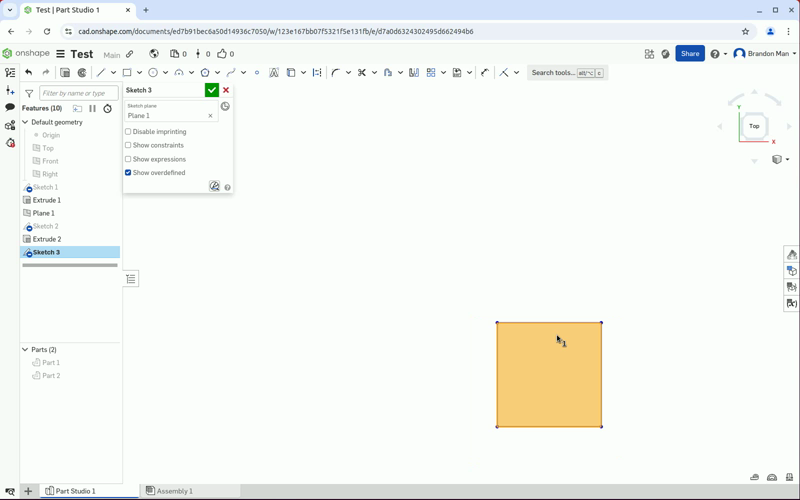
scroll(-6)
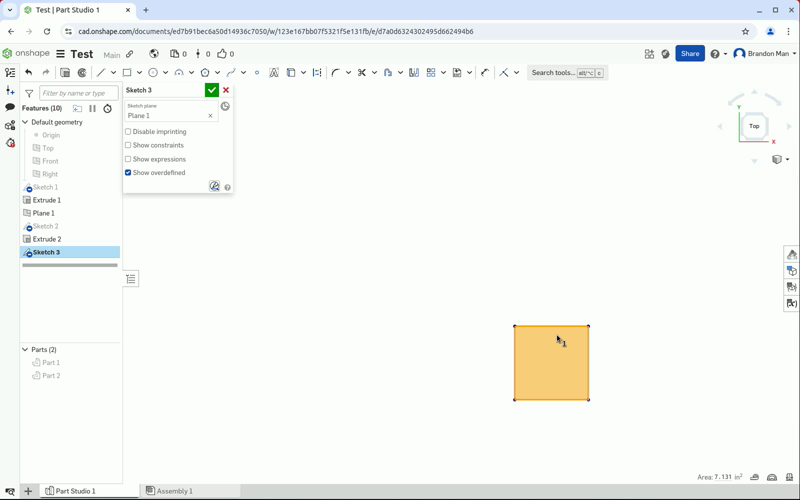
scroll(-6)
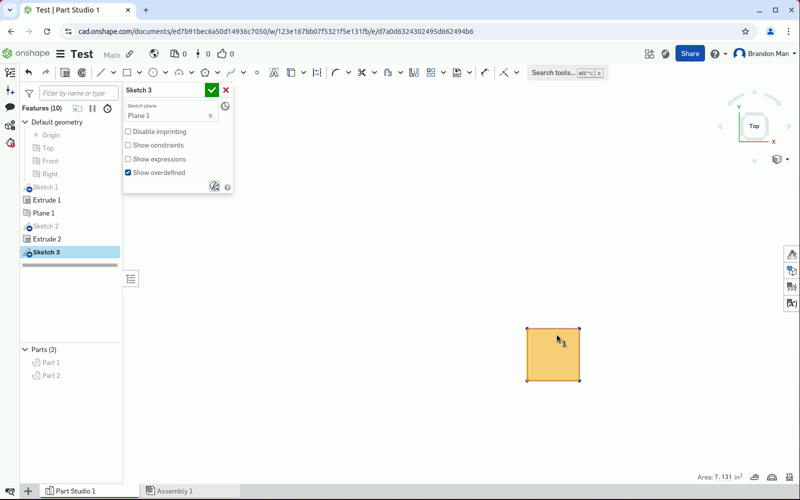
scroll(-6)
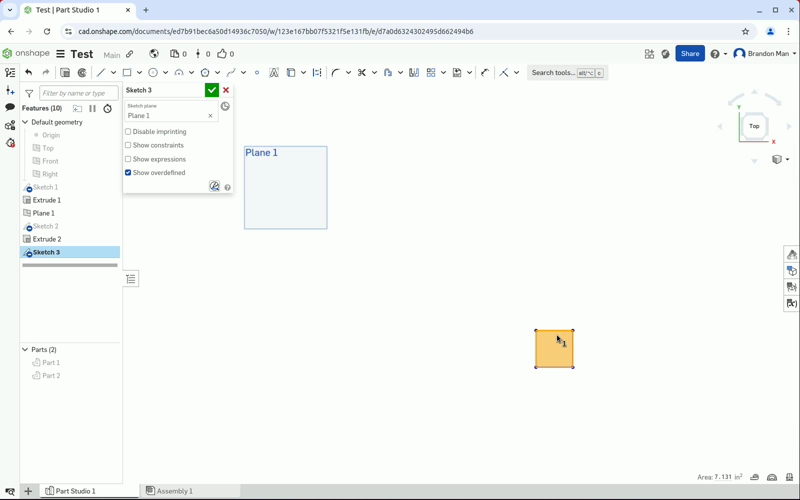
scroll(-6)
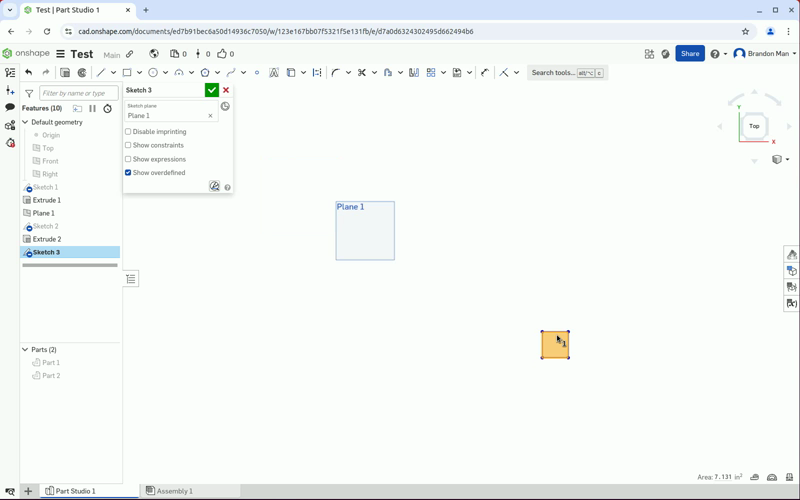
scroll(-6)
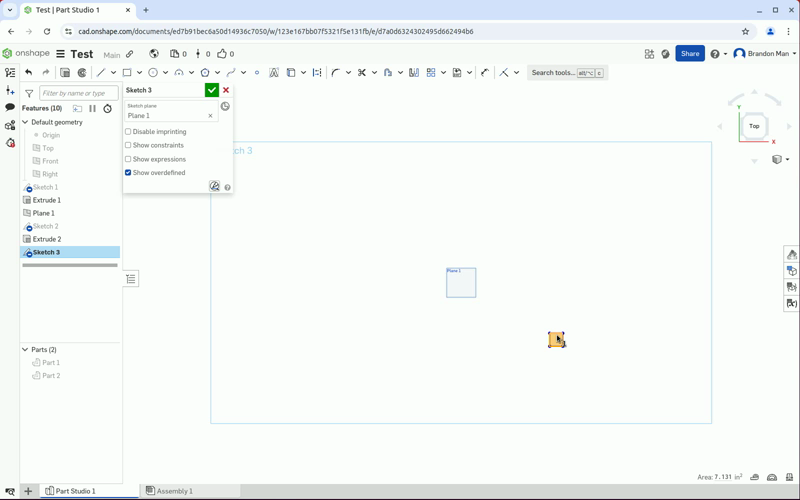
mouse_move(73, 352)
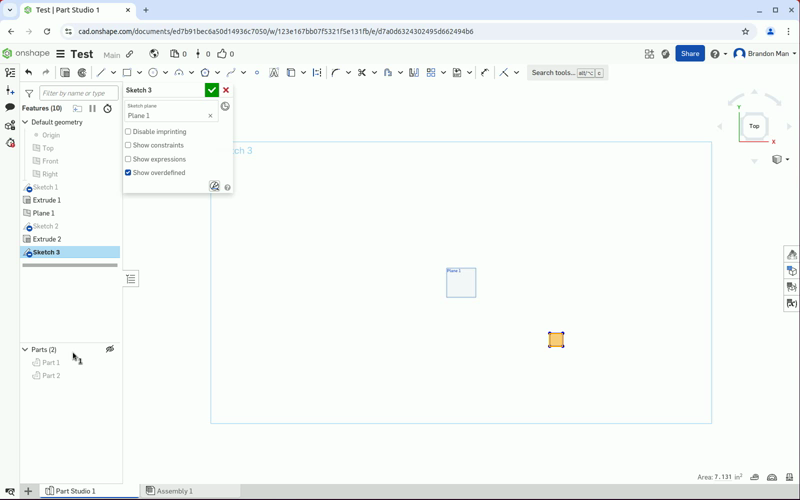
key(shift+y)
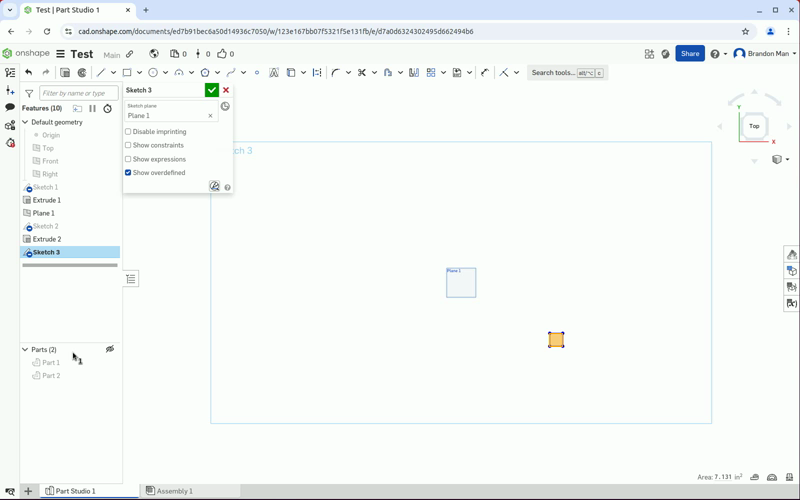
key(shift+e)
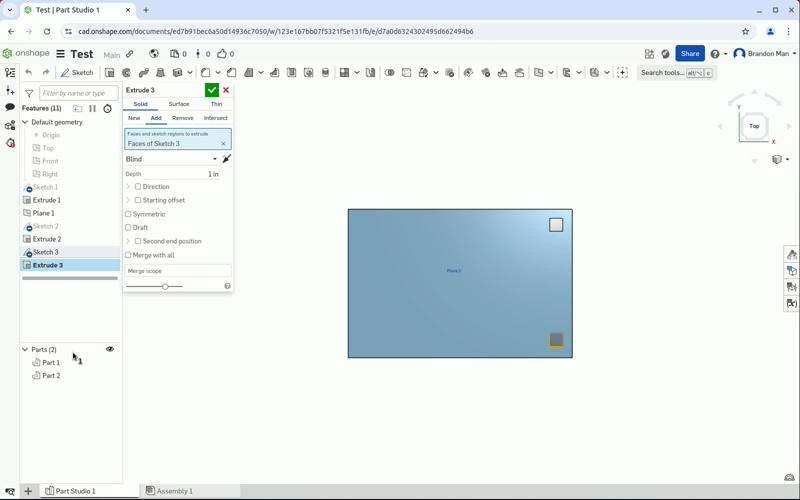
mouse_move(143, 106)
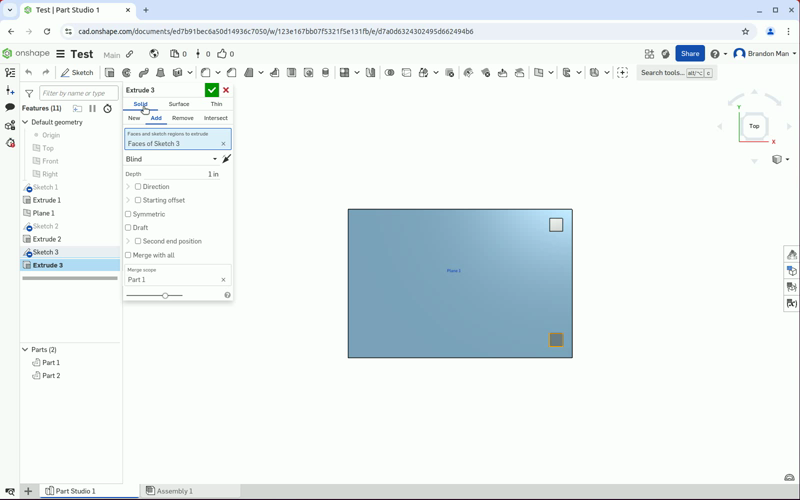
click(143, 106)
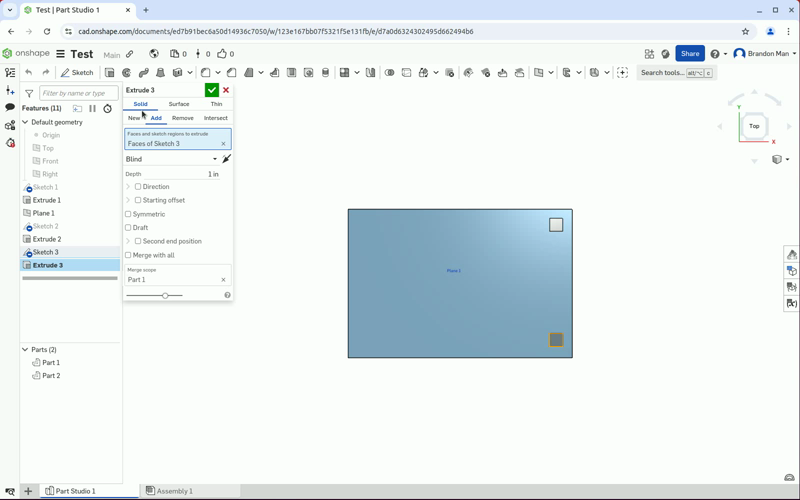
mouse_move(137, 120)
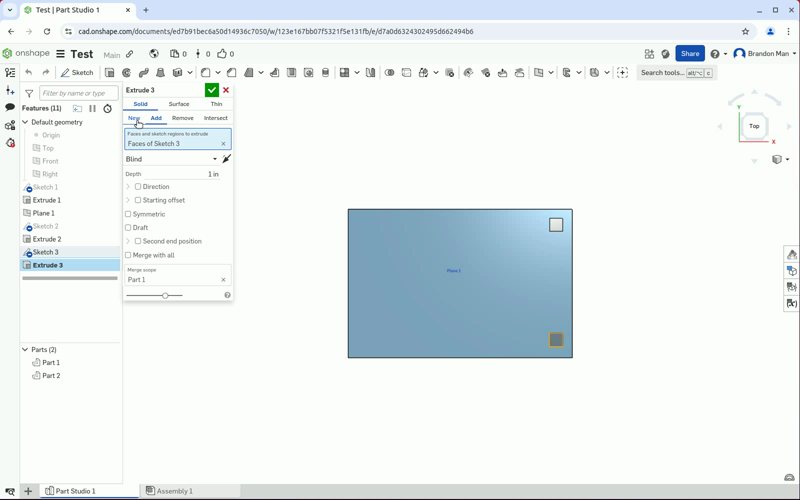
click(137, 120)
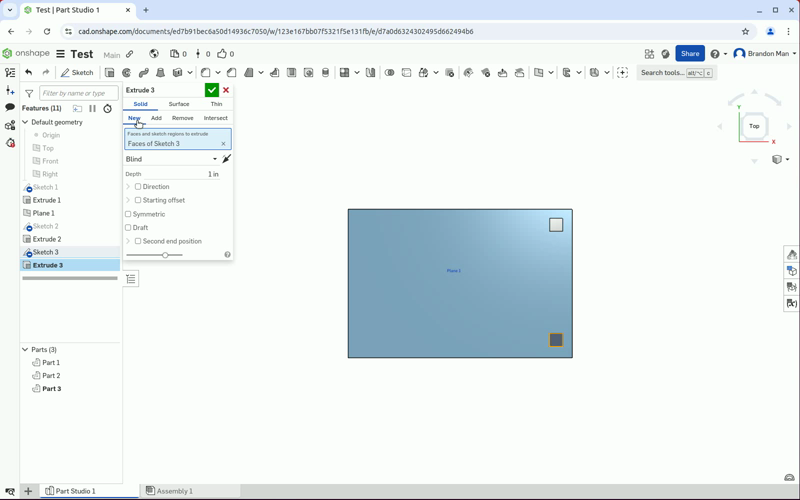
key(tab, 4)
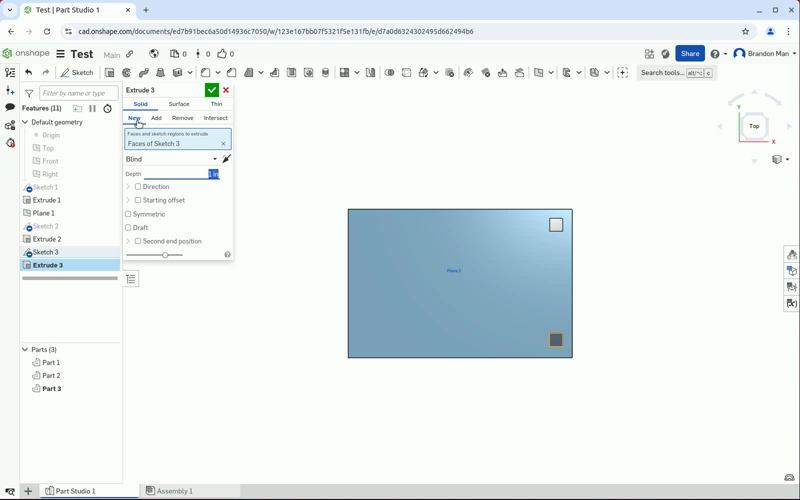
text(18.535)
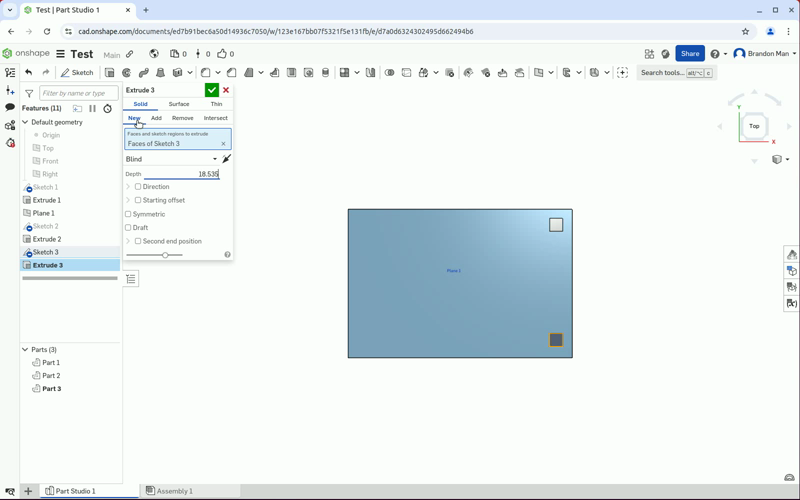
key(enter)
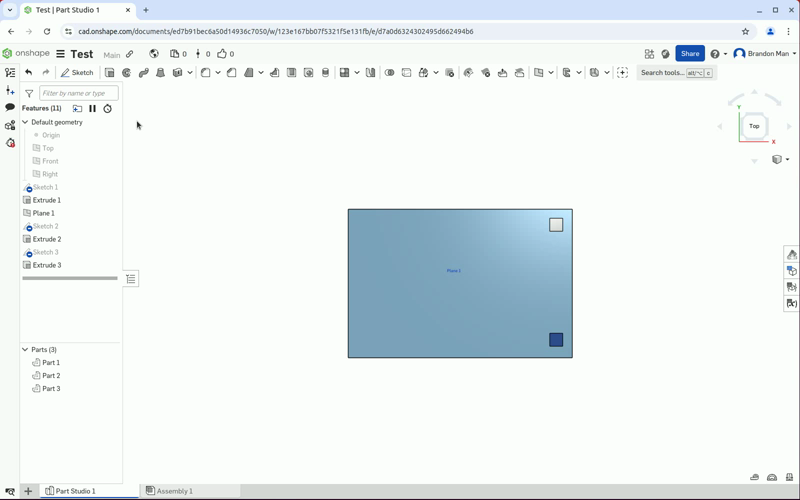
key(shift+h)
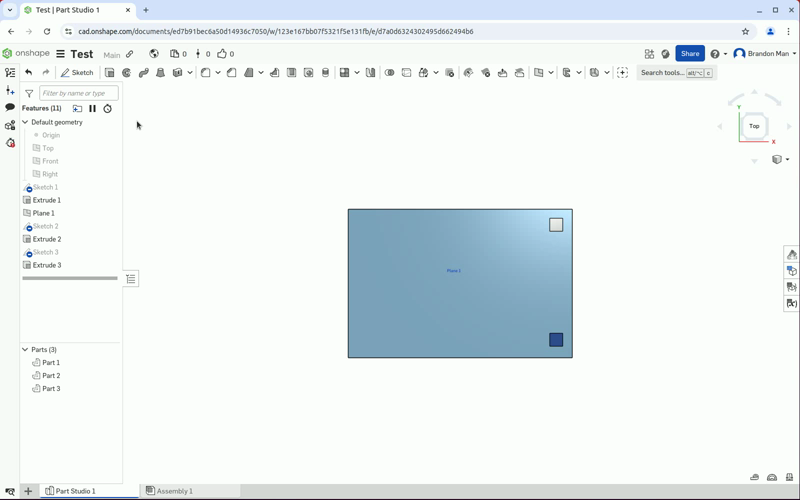
key(shift+h)
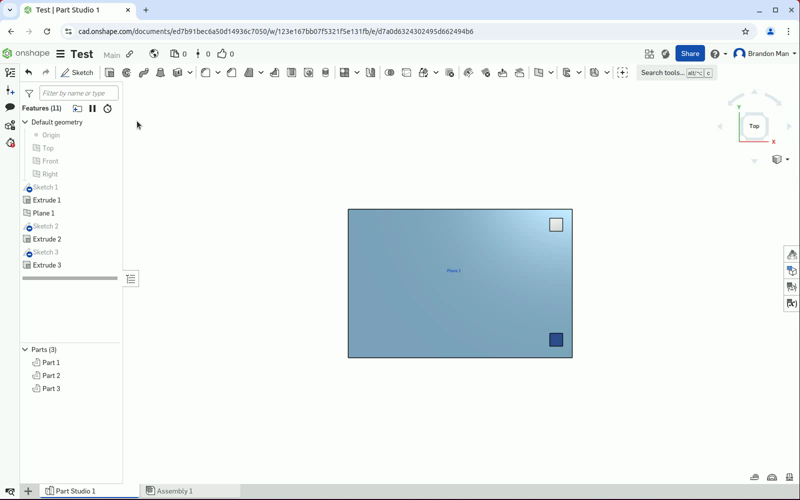
mouse_move(73, 189)
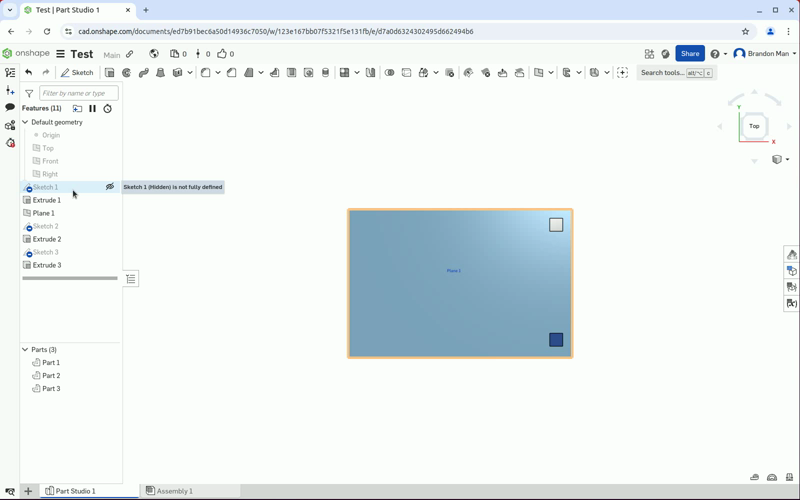
click(73, 189)
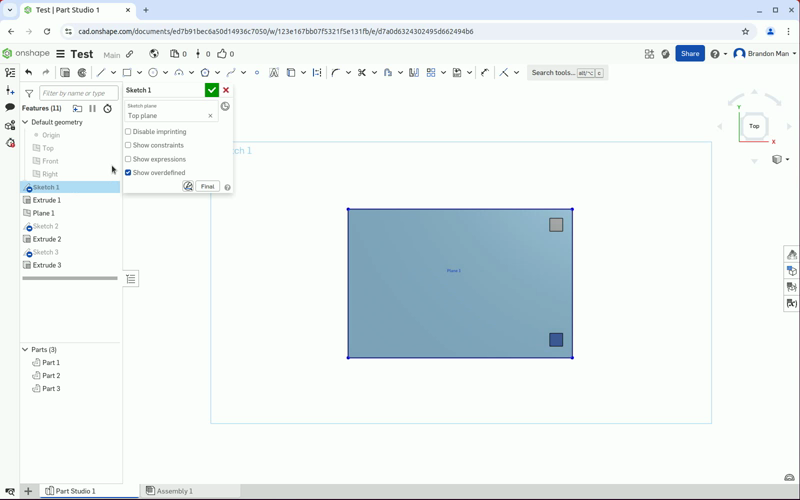
mouse_move(229, 92)
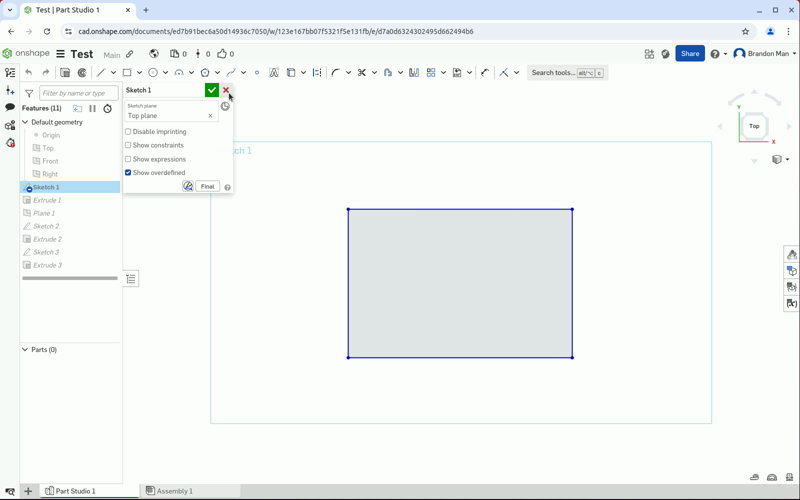
click(229, 92)
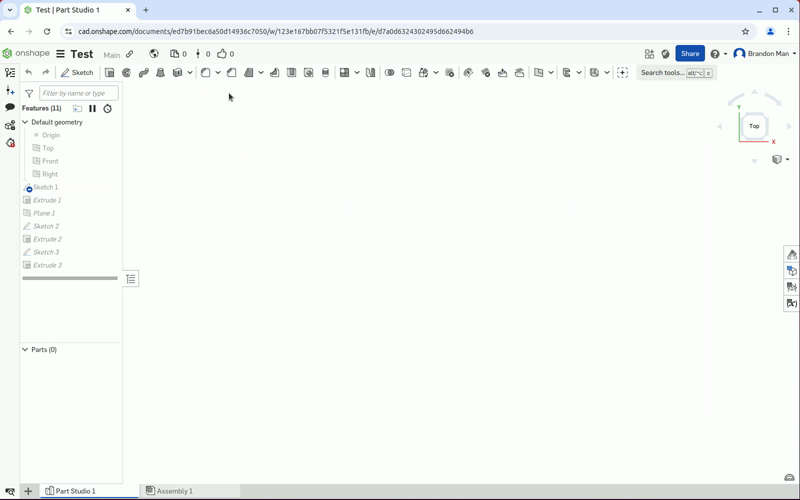
key(shift+s)
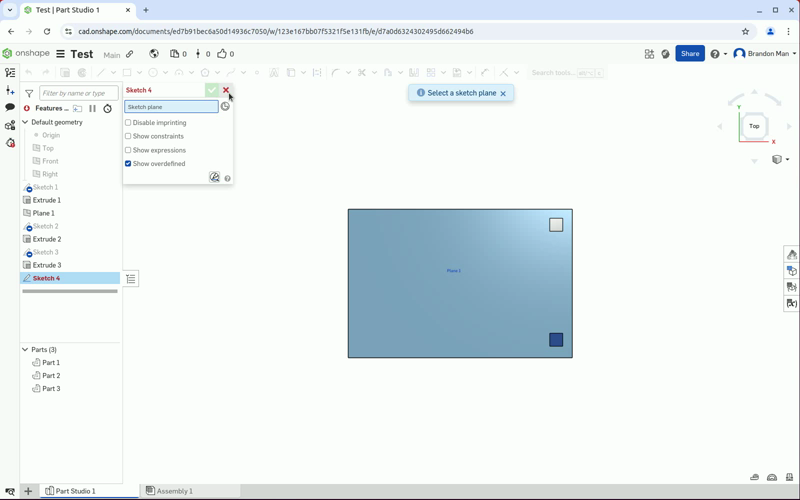
mouse_move(73, 215)
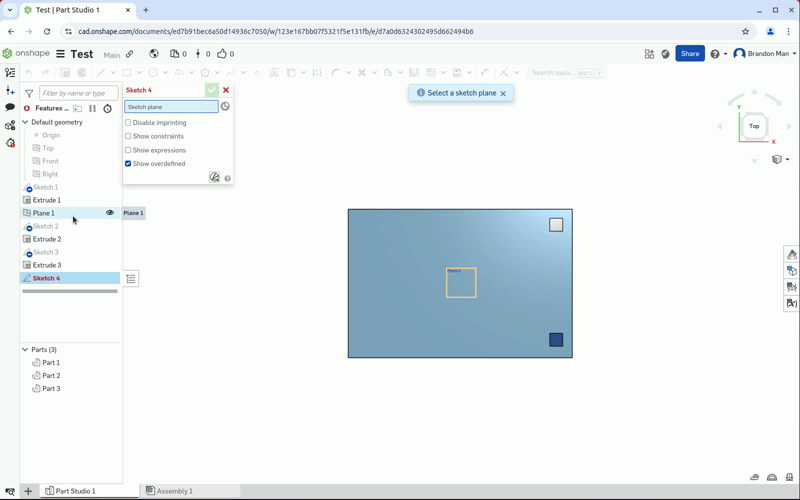
click(73, 215)
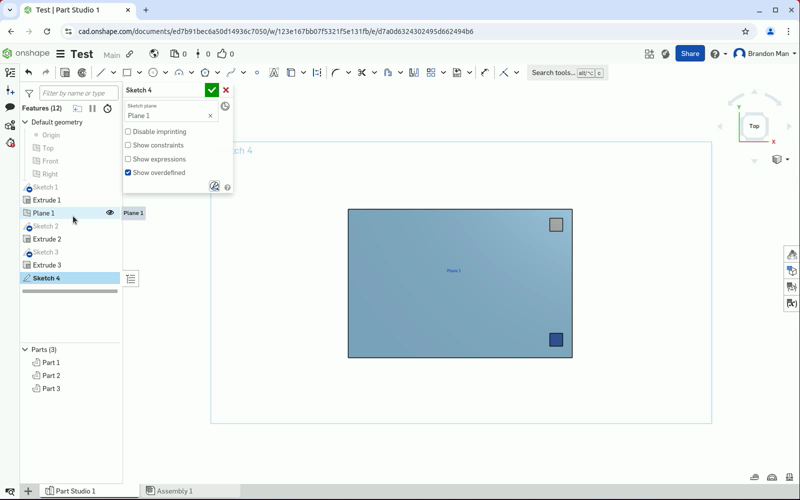
mouse_move(73, 352)
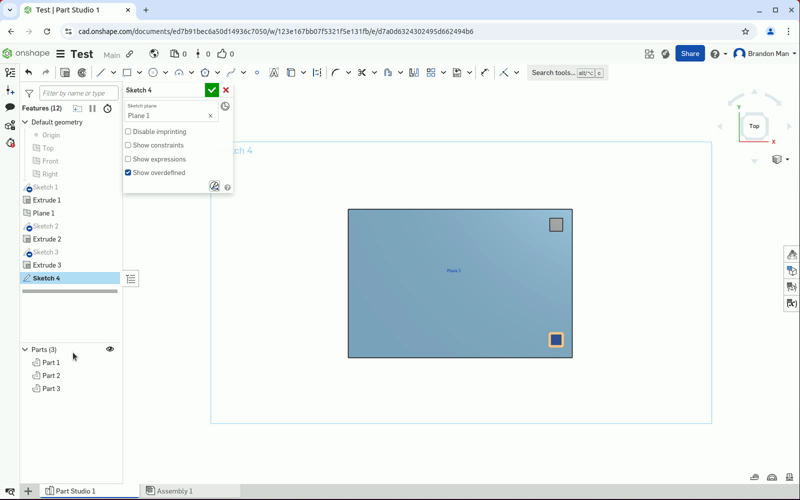
key(y)
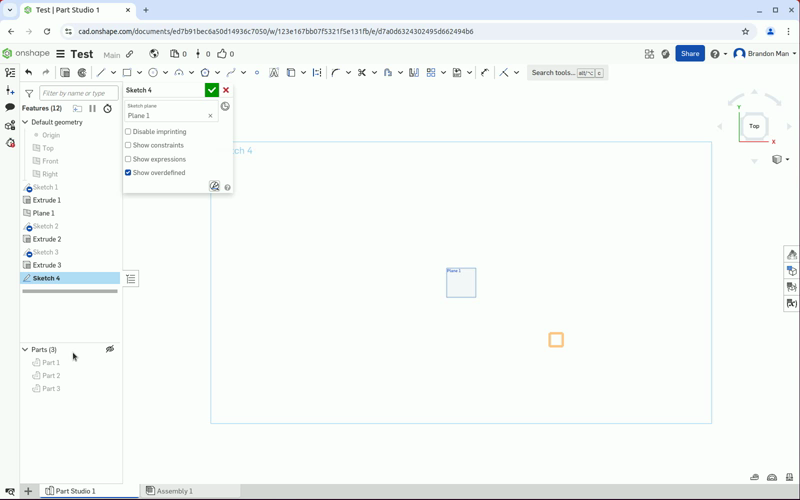
key(l)
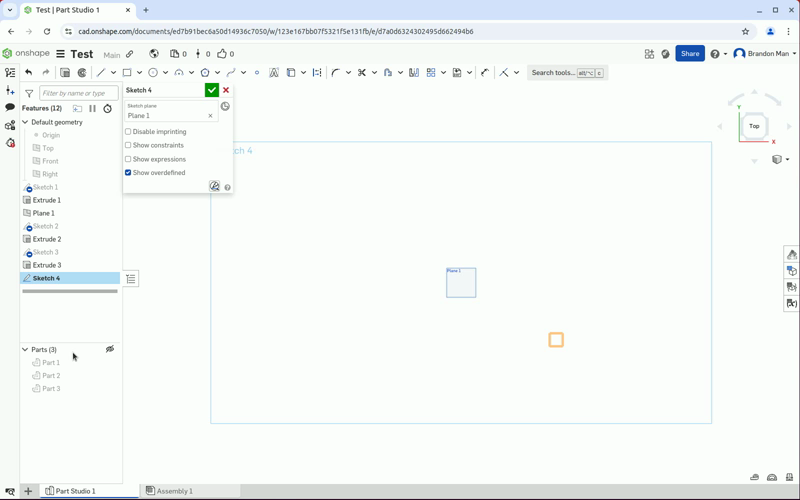
key_down(shift)
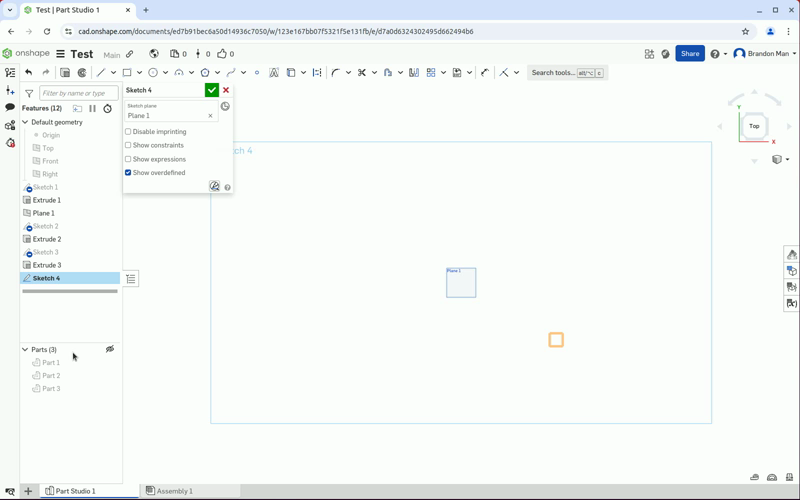
mouse_move(359, 231)
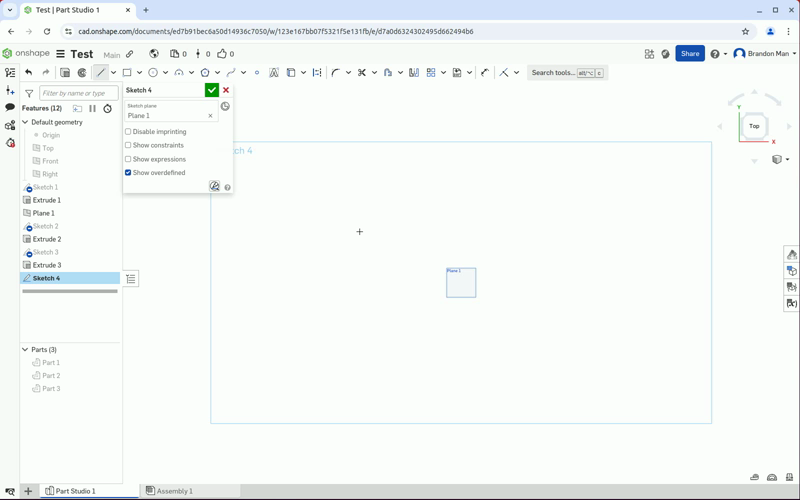
click(359, 231)
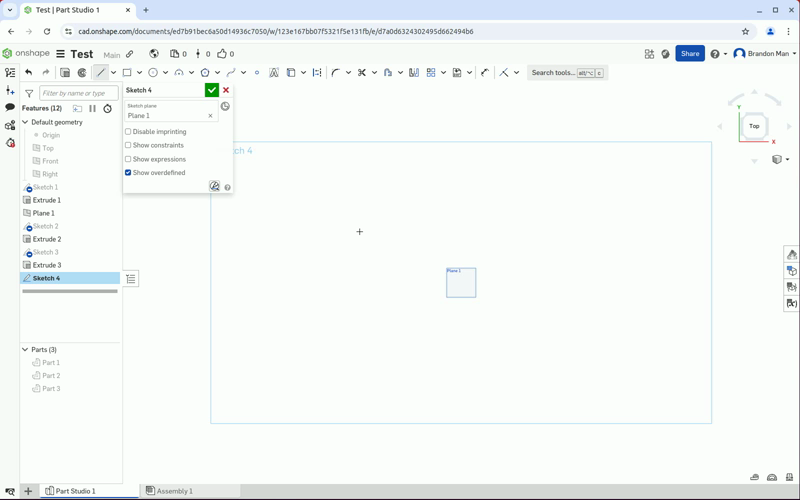
key_up(shift)
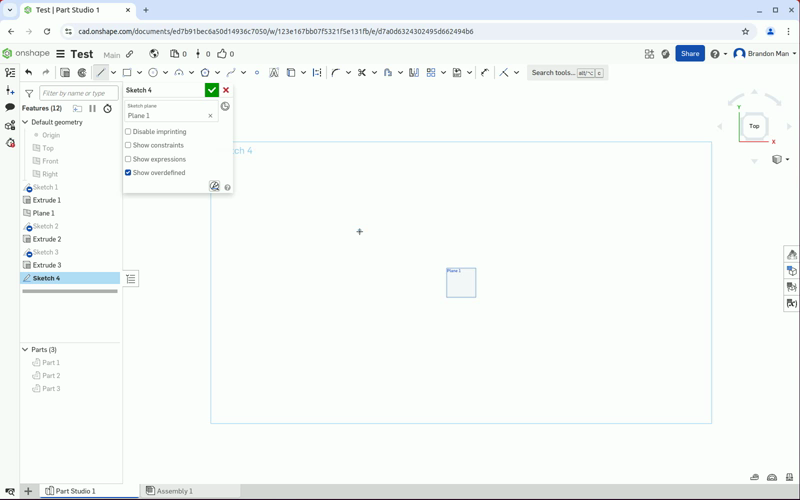
key_down(shift)
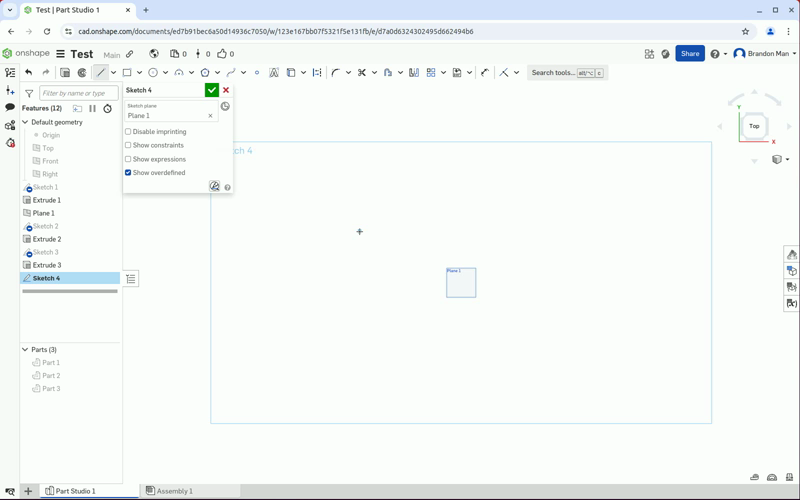
mouse_move(389, 231)
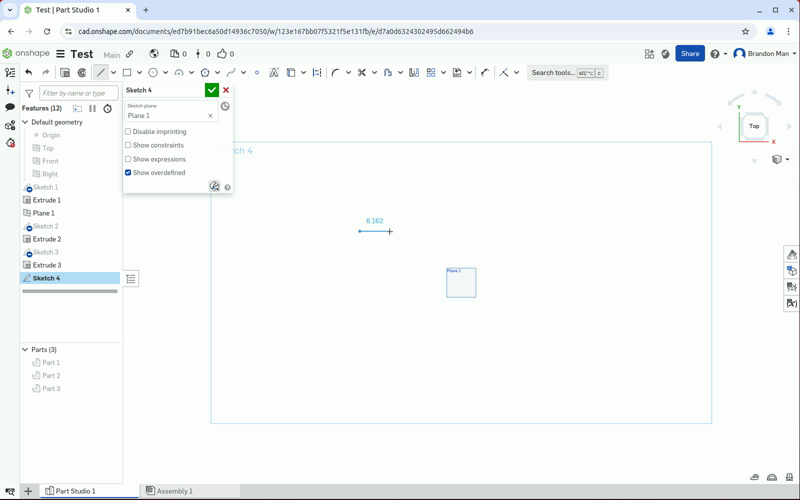
mouse_move(372, 231)
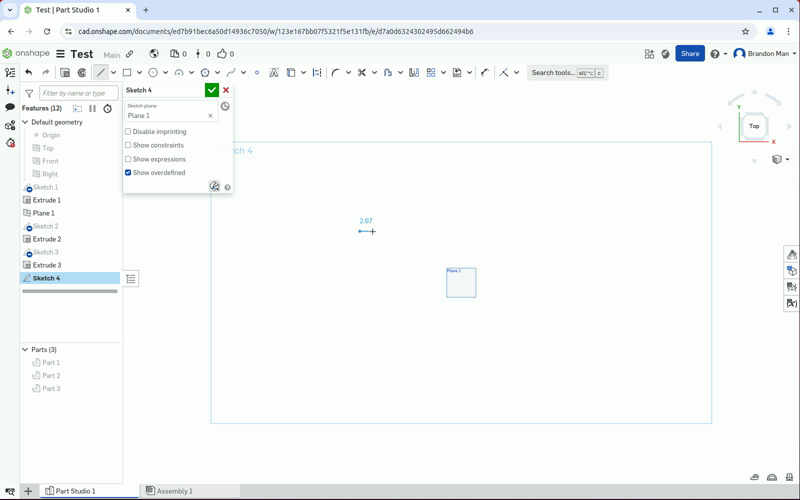
click(372, 231)
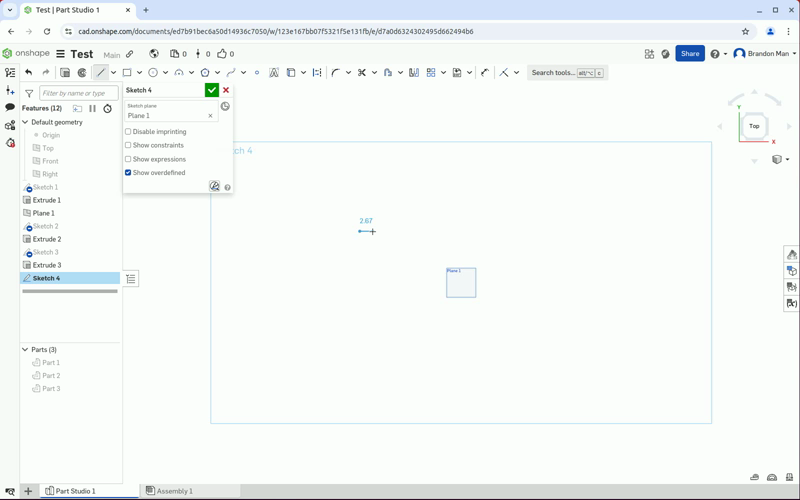
key_up(shift)
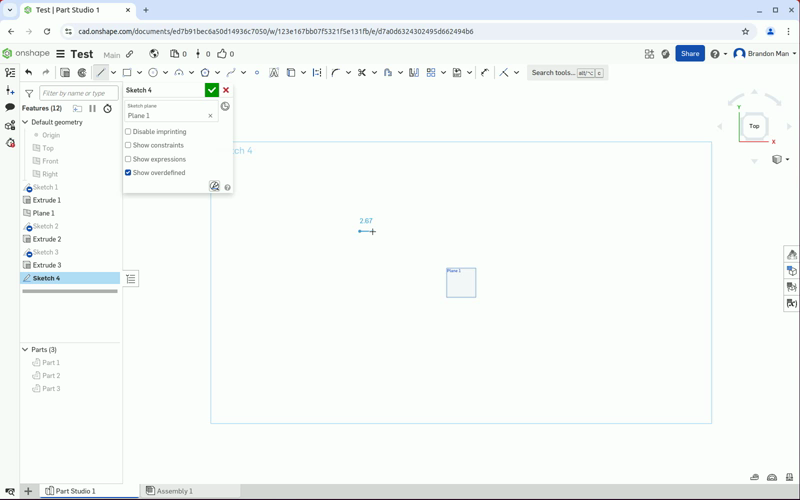
key_down(shift)
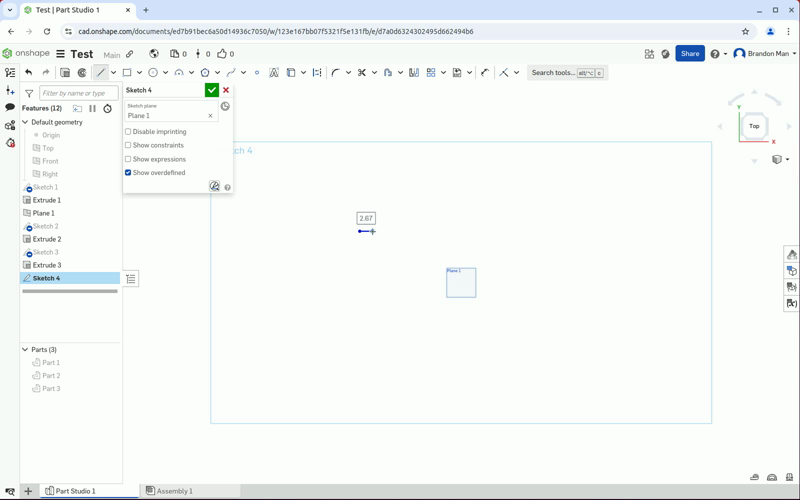
mouse_move(402, 231)
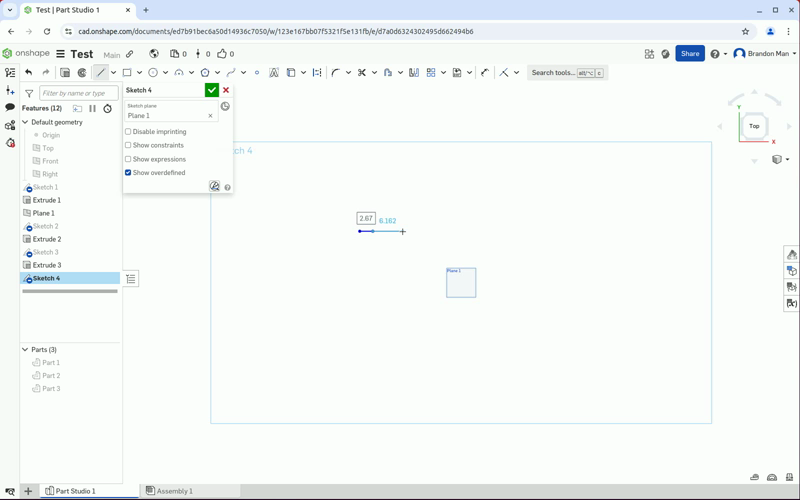
mouse_move(372, 218)
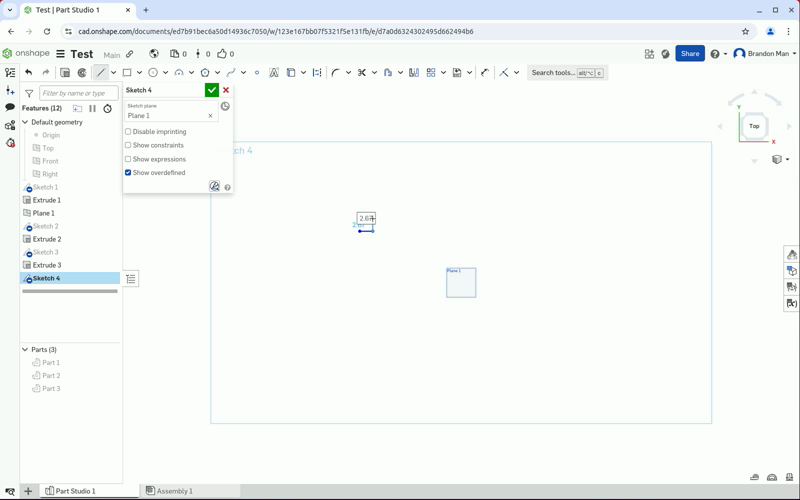
click(372, 218)
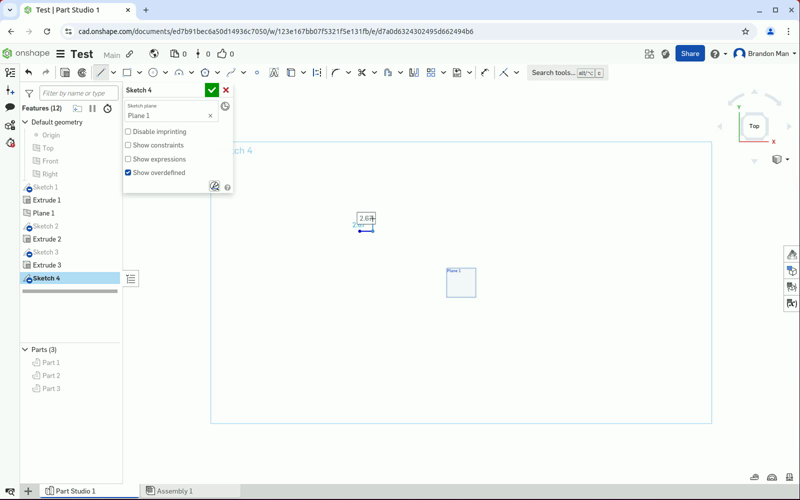
key_up(shift)
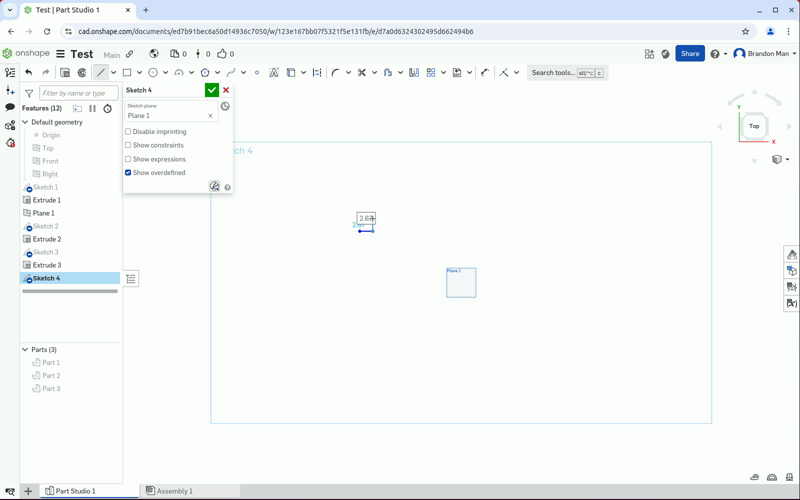
key_down(shift)
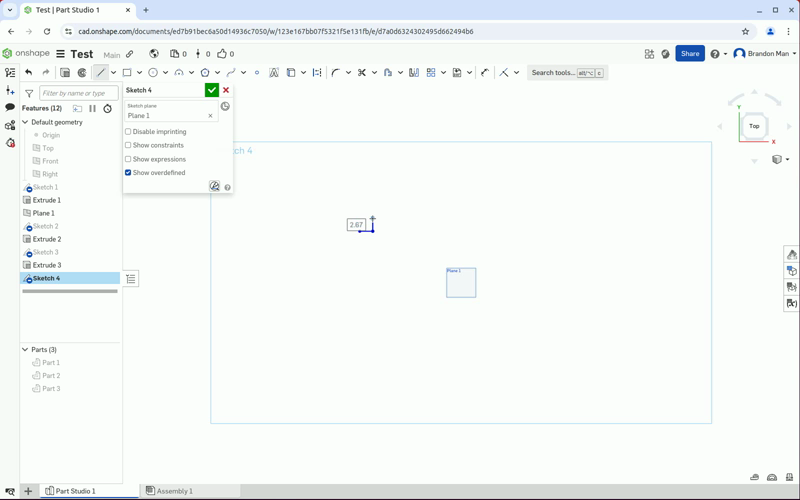
mouse_move(402, 218)
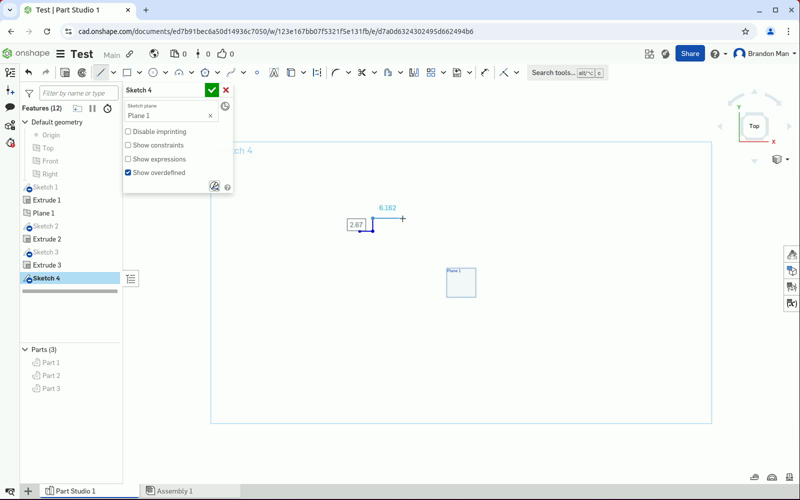
mouse_move(359, 218)
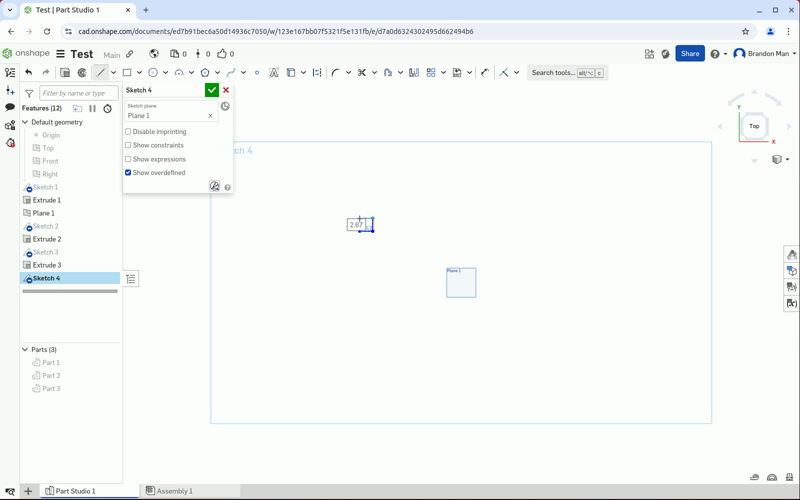
click(359, 218)
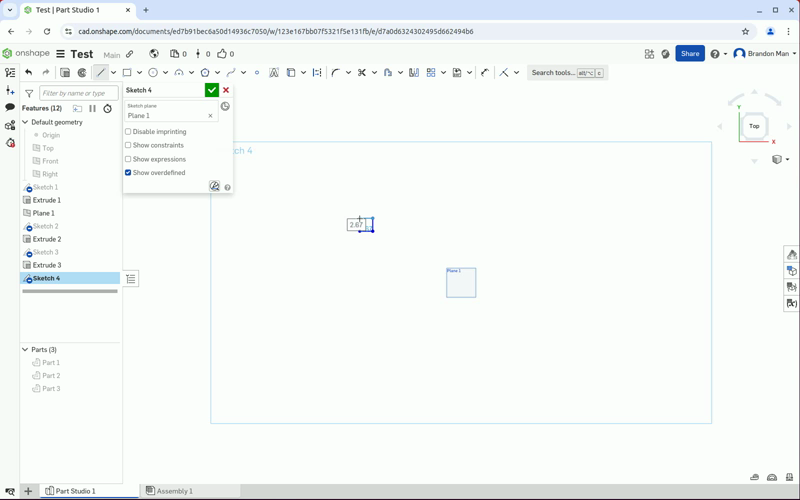
key_up(shift)
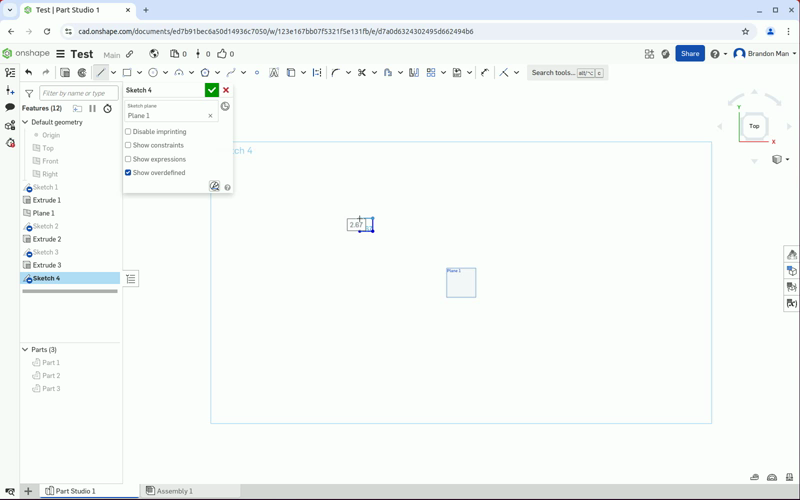
mouse_move(389, 218)
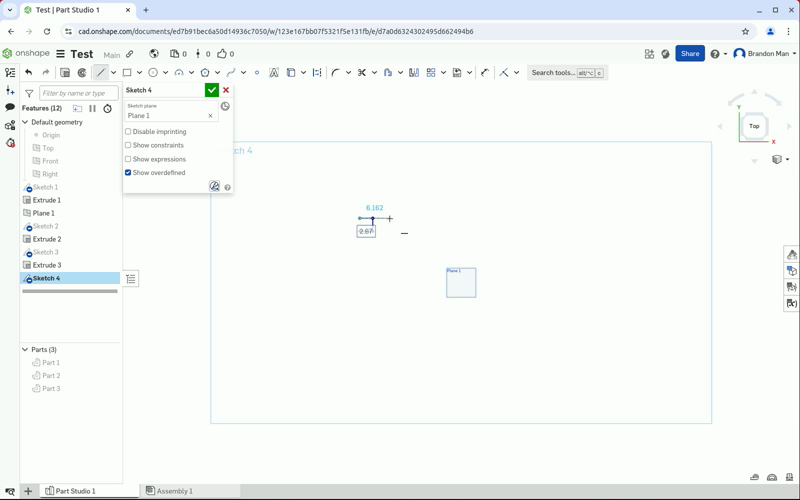
key_down(shift)
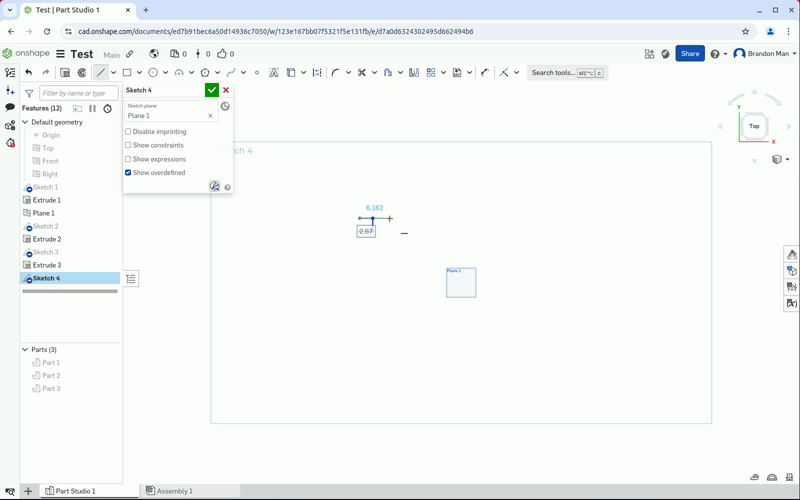
mouse_move(359, 231)
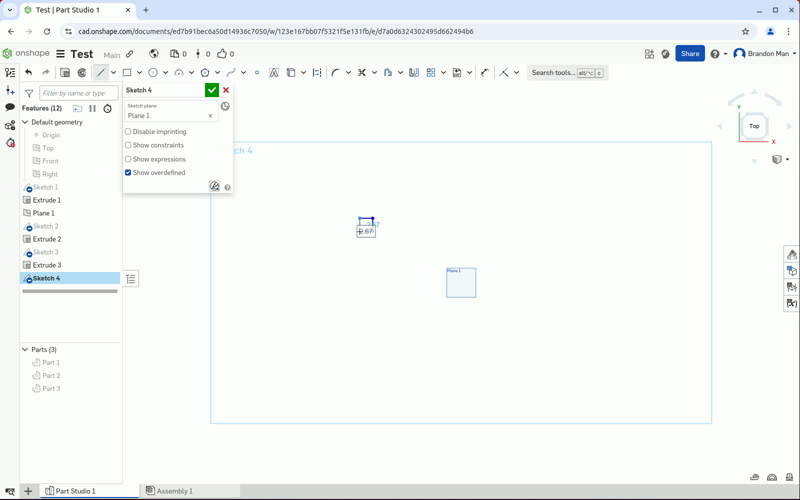
key_up(shift)
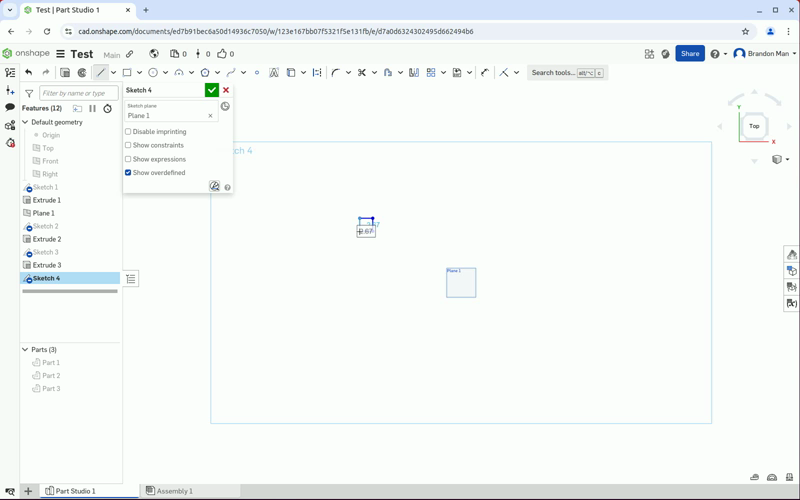
click(359, 231)
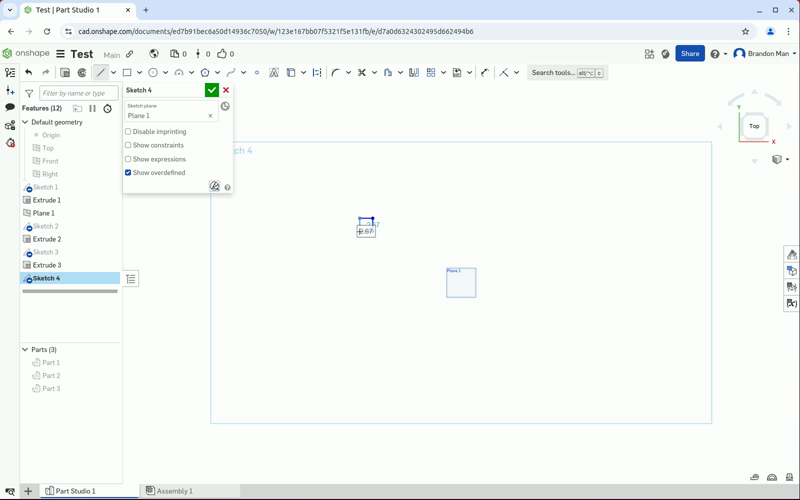
key(esc)
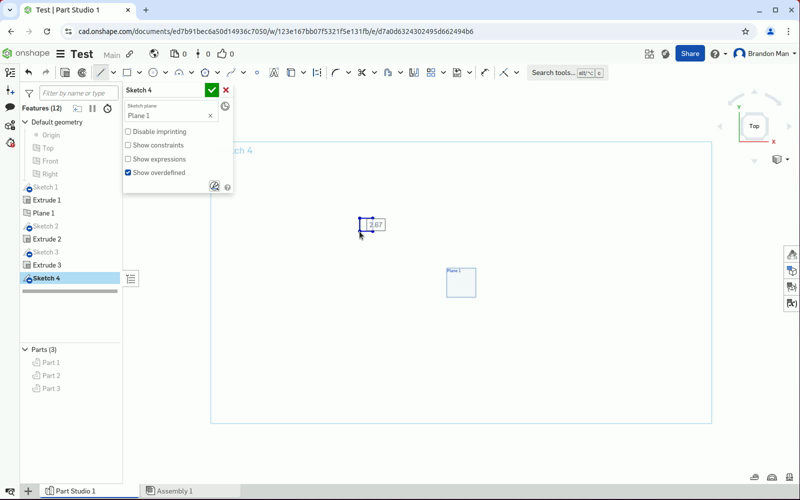
mouse_move(364, 231)
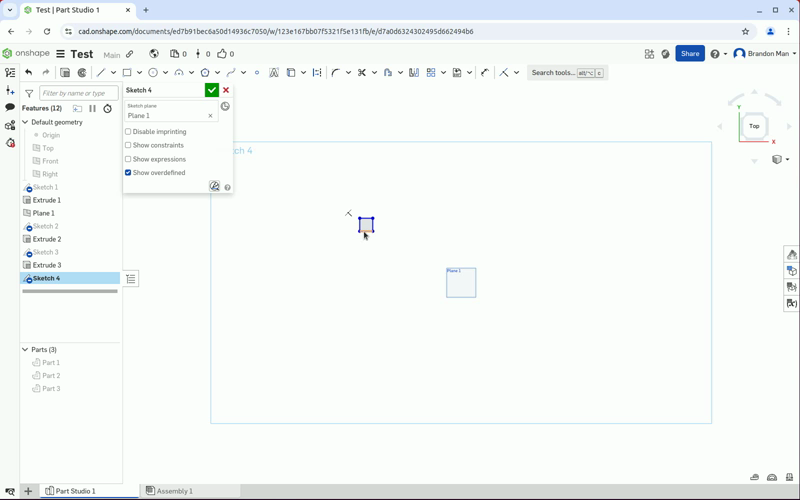
scroll(6)
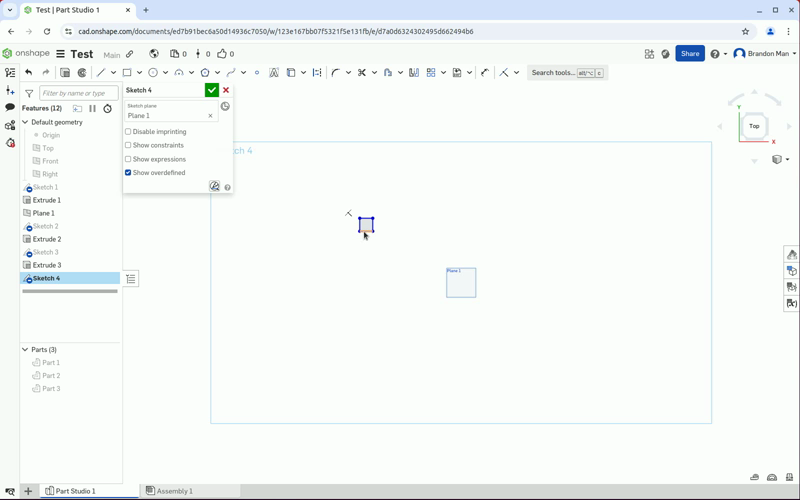
scroll(6)
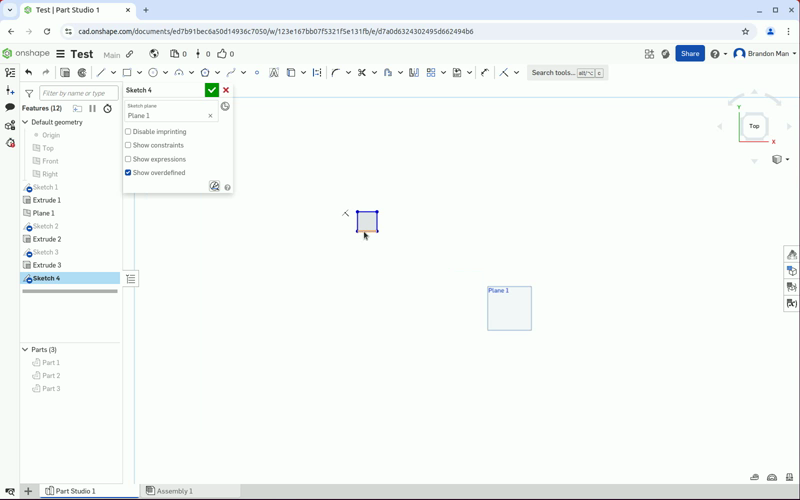
scroll(6)
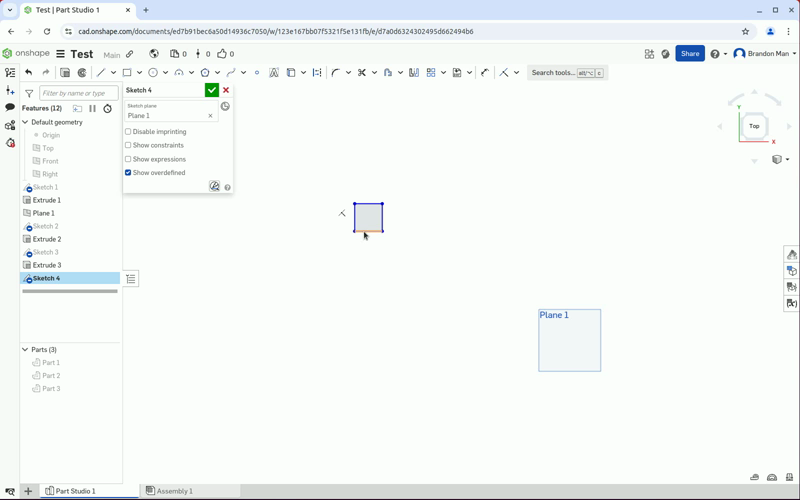
scroll(6)
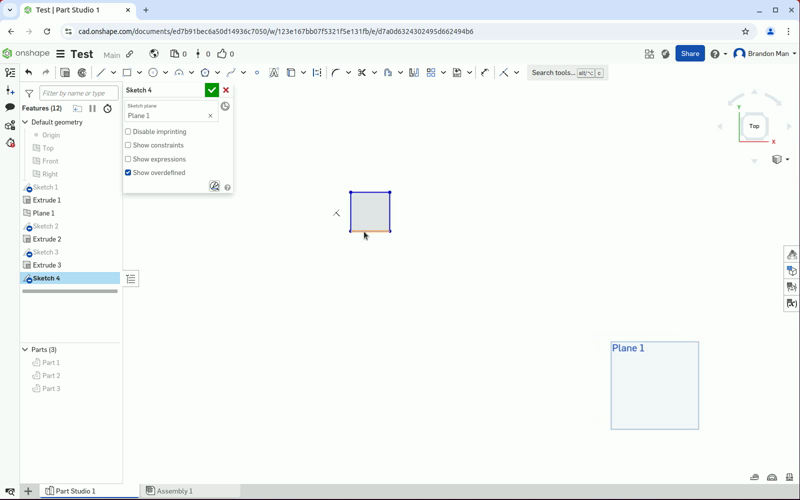
scroll(6)
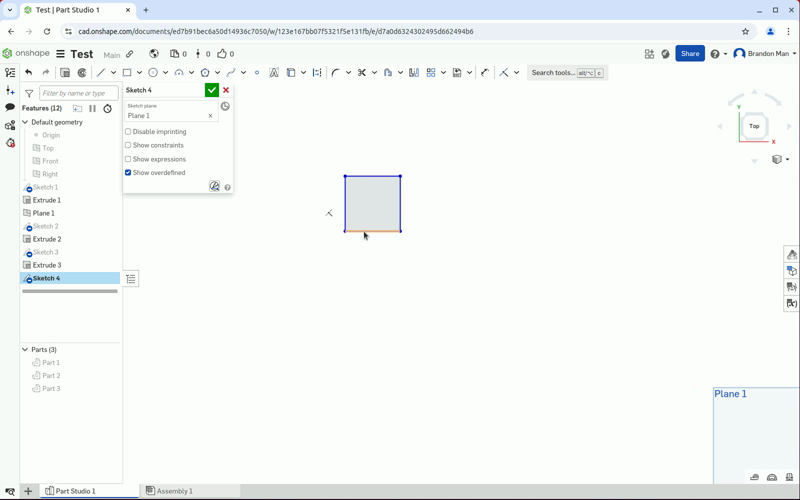
scroll(6)
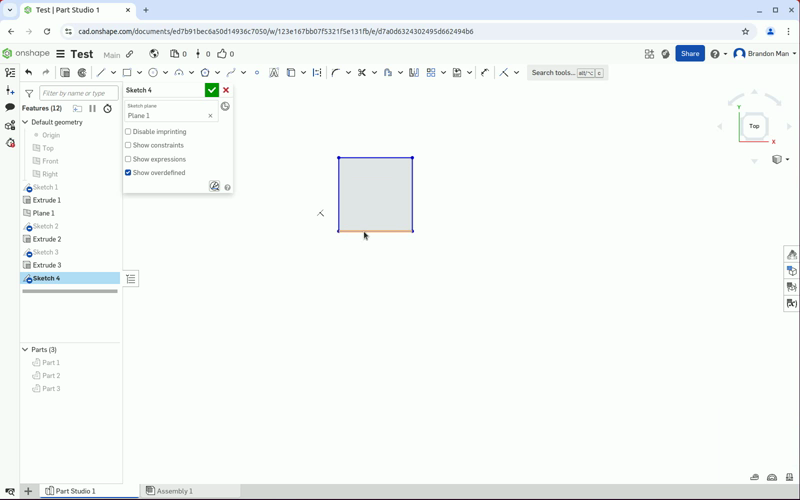
scroll(6)
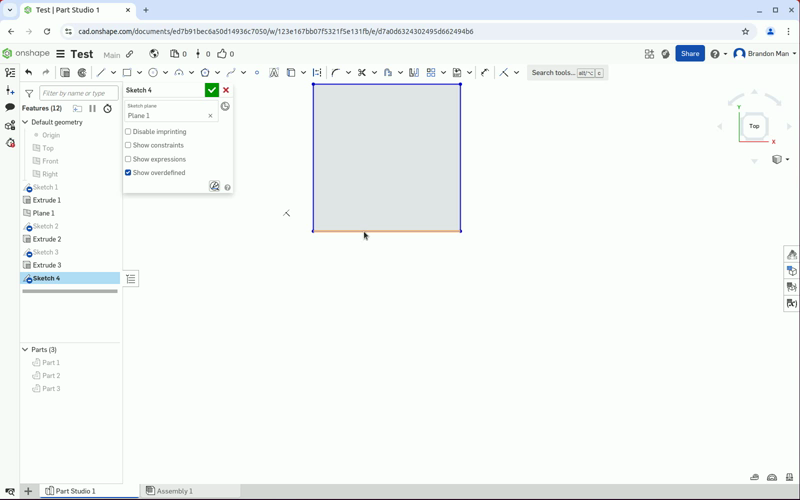
click(364, 231)
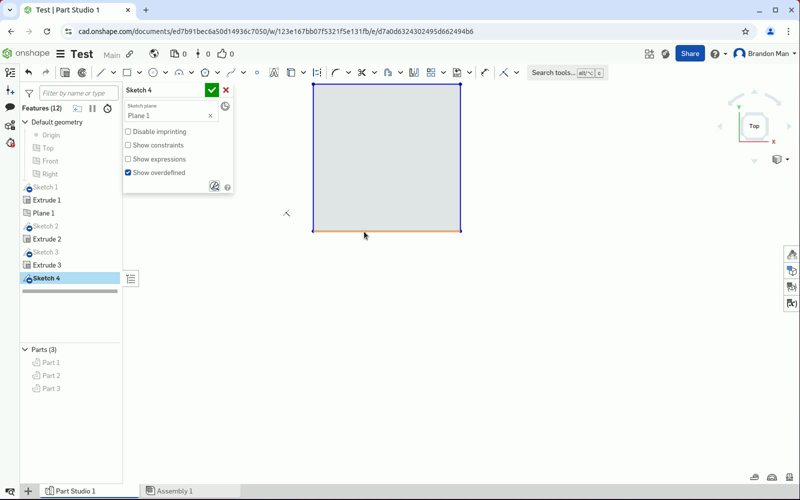
scroll(-6)
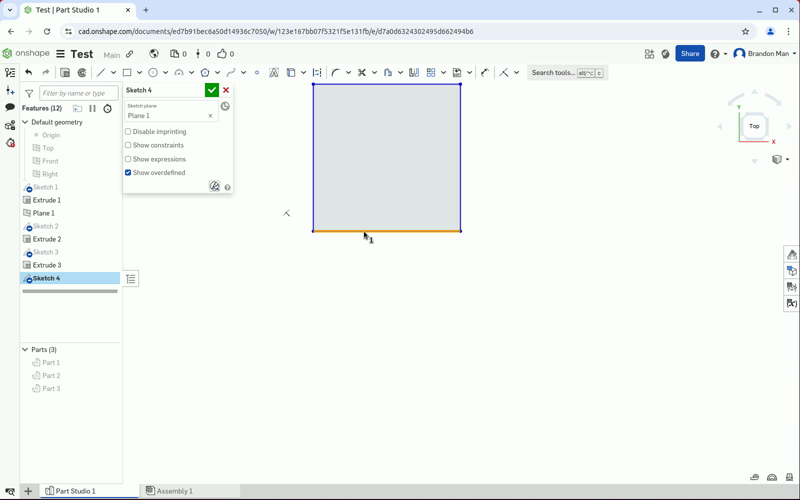
scroll(-6)
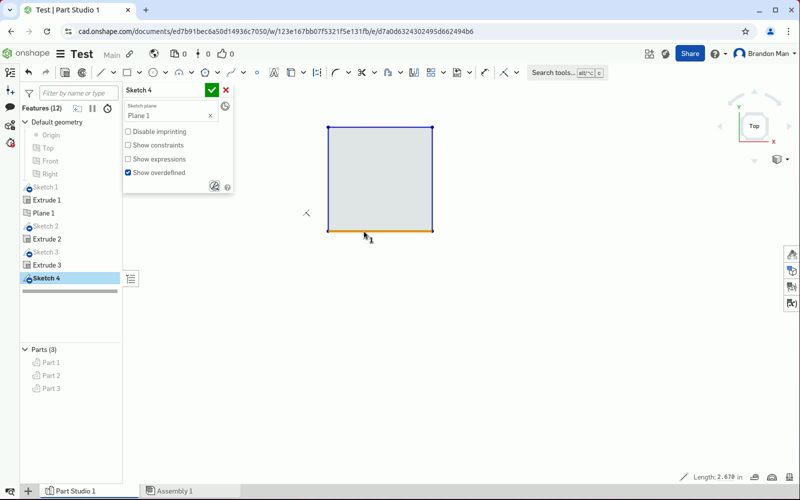
scroll(-6)
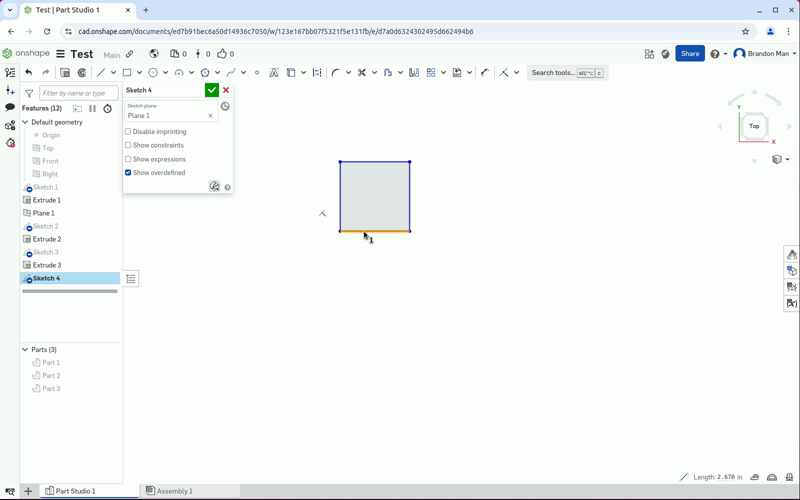
scroll(-6)
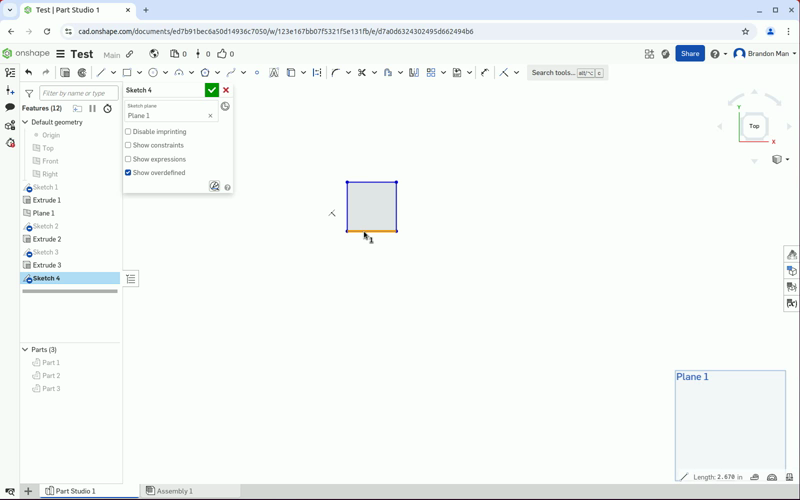
scroll(-6)
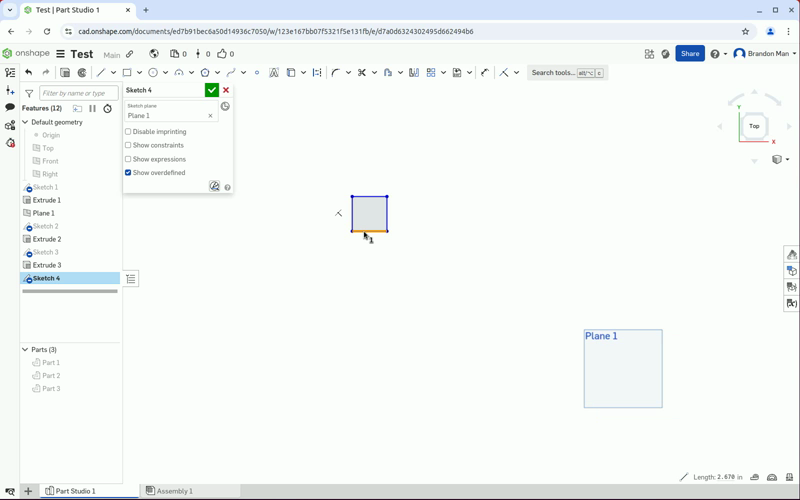
scroll(-6)
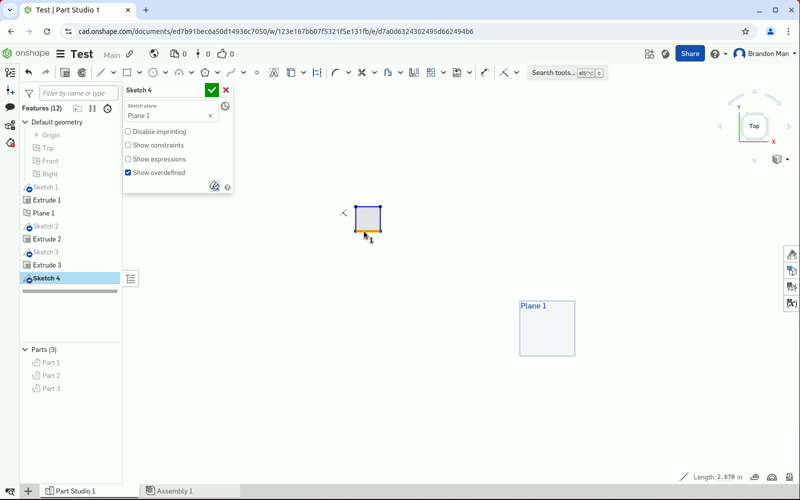
scroll(-6)
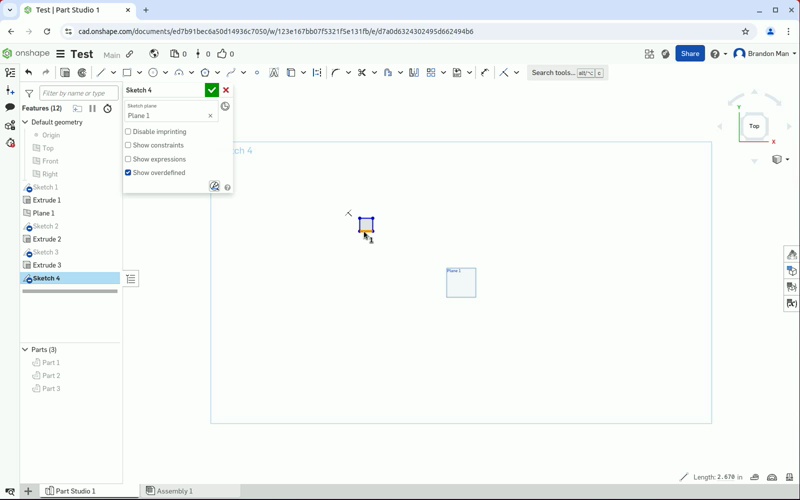
mouse_move(73, 352)
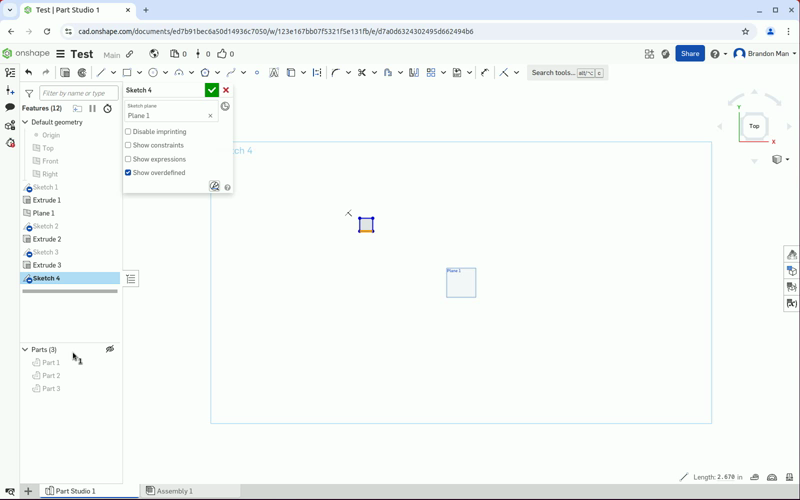
key(shift+y)
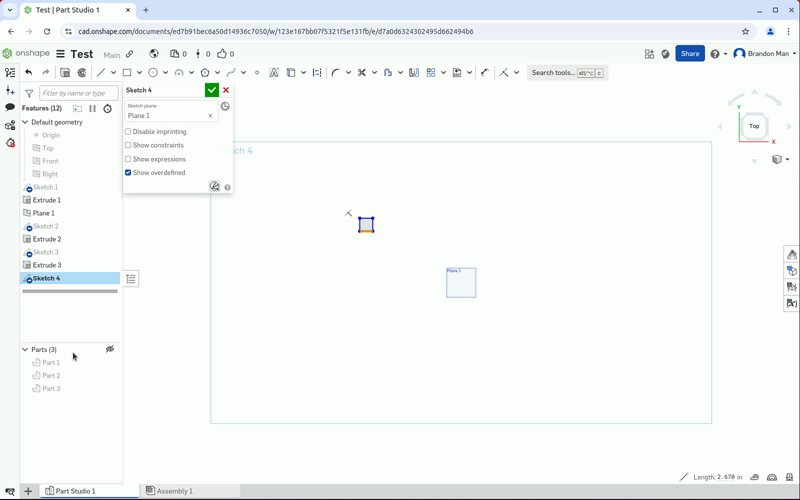
key(shift+e)
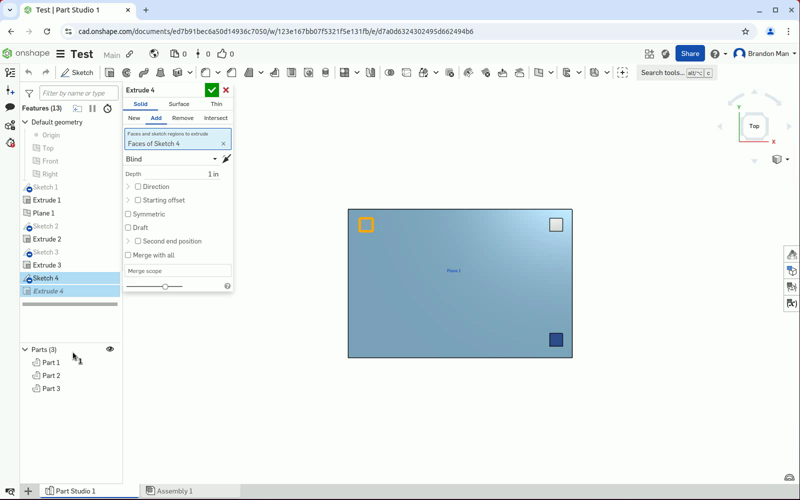
mouse_move(143, 106)
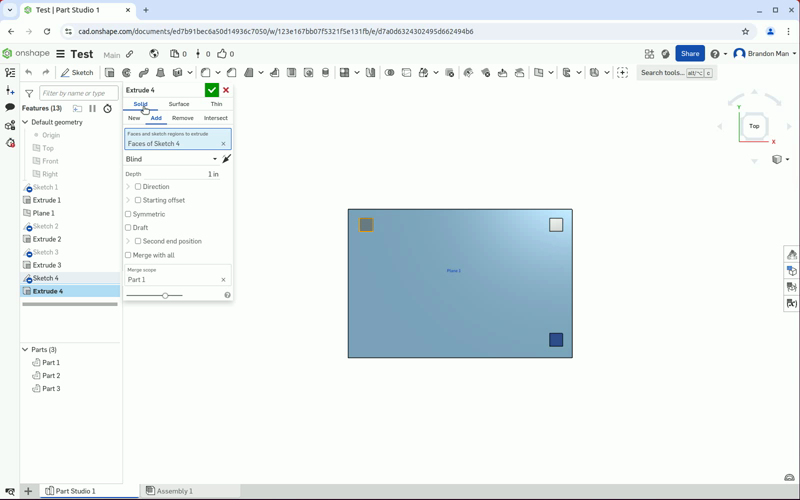
click(143, 106)
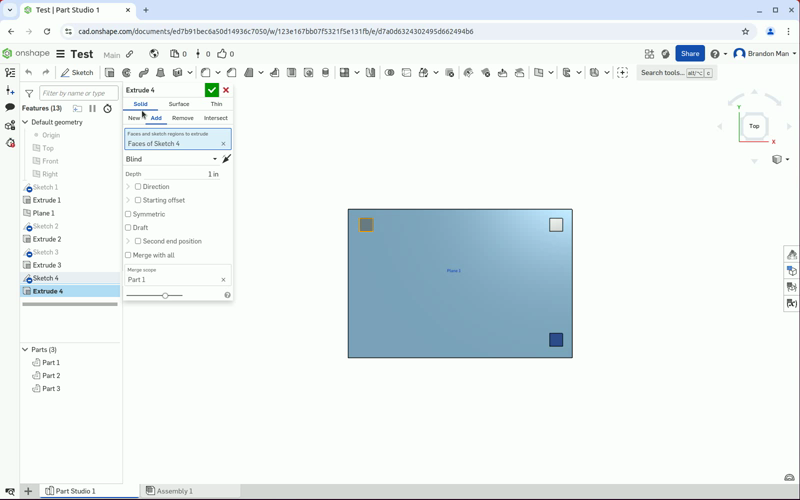
mouse_move(137, 120)
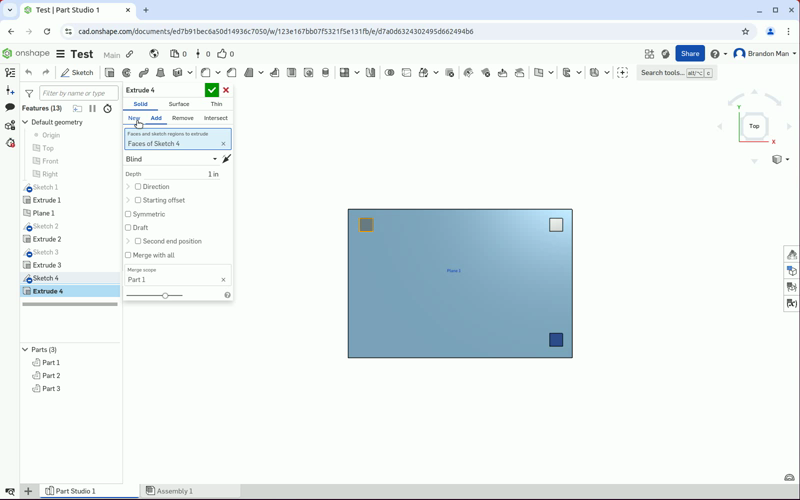
click(137, 120)
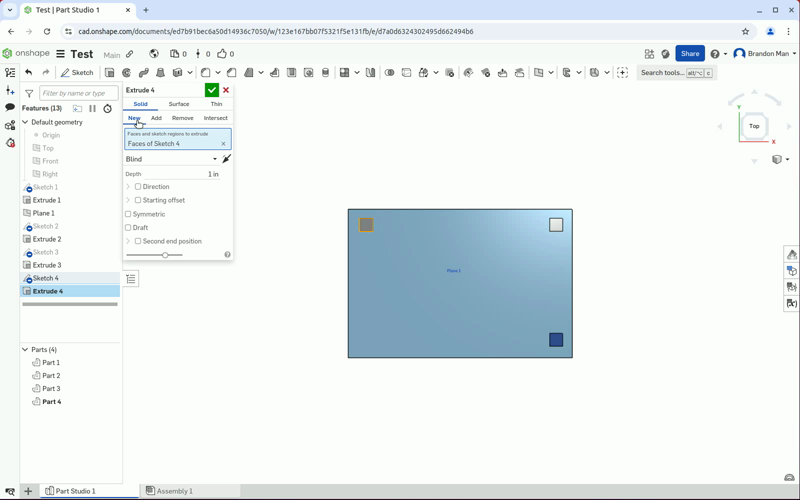
key(tab, 4)
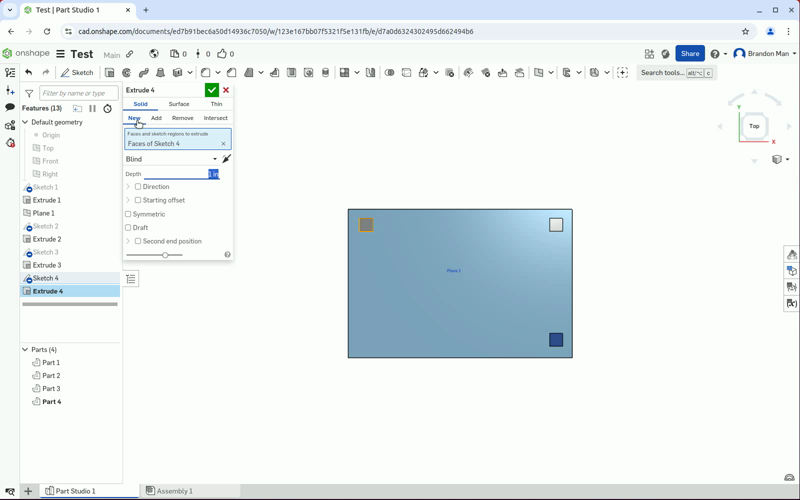
text(18.535)
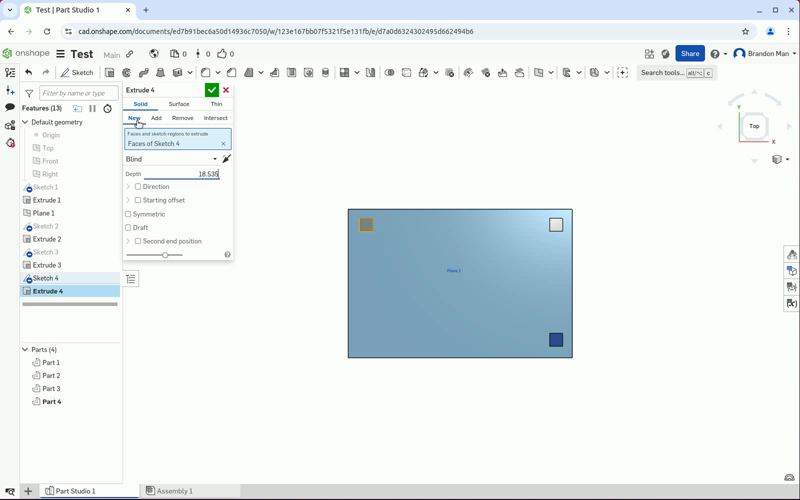
key(enter)
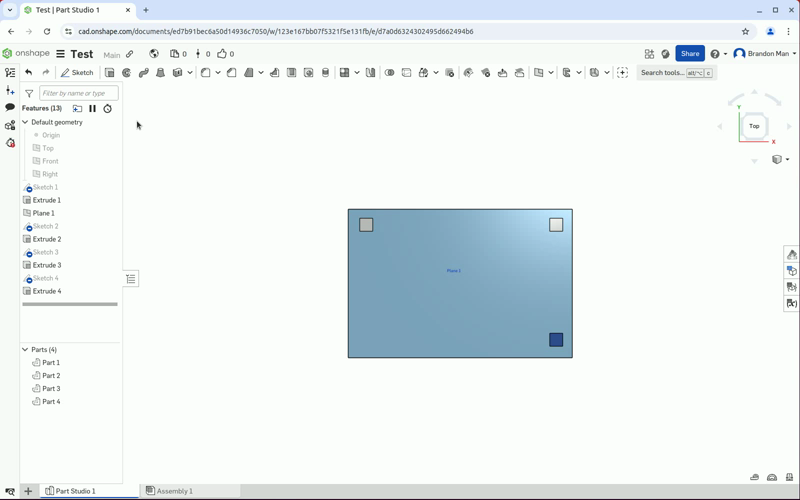
key(shift+h)
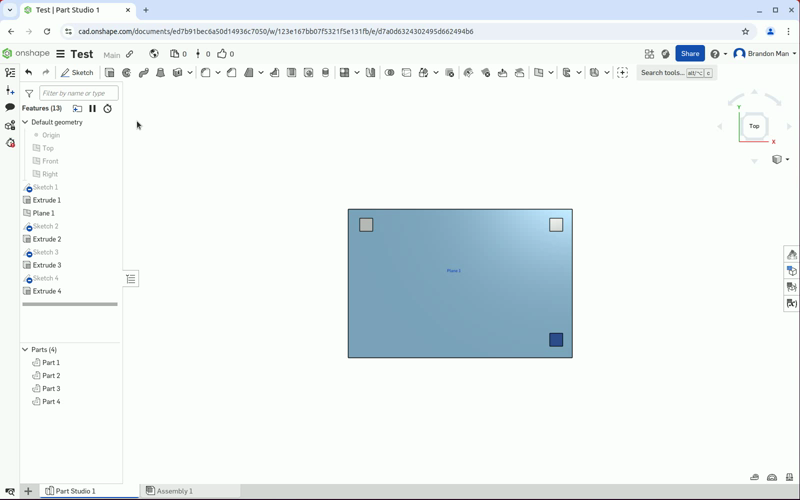
key(shift+h)
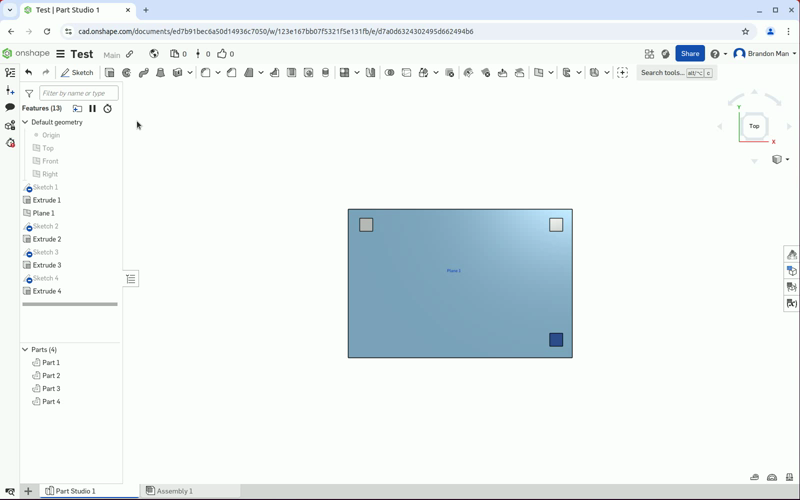
mouse_move(73, 189)
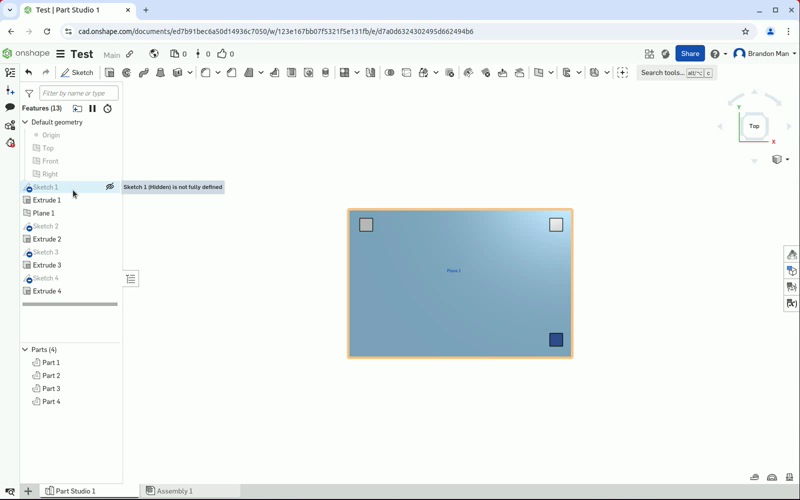
click(73, 189)
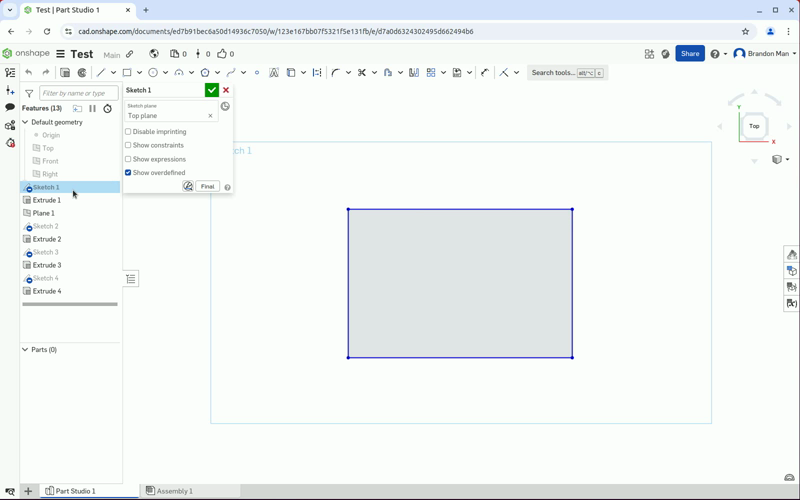
mouse_move(229, 92)
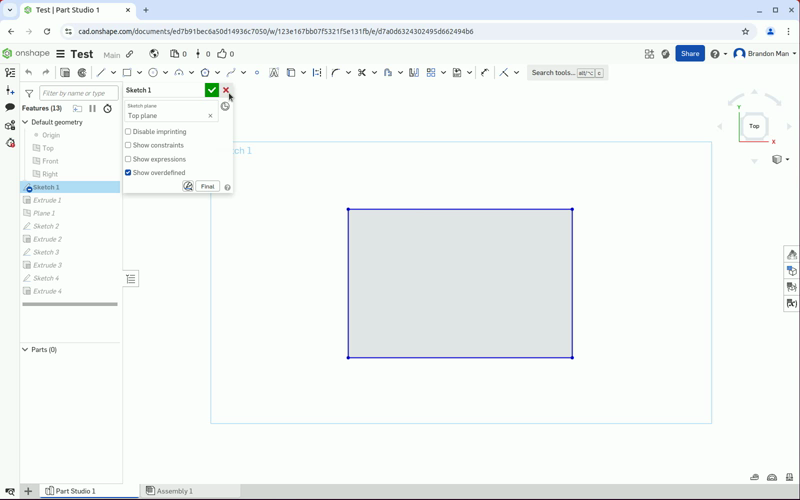
click(229, 92)
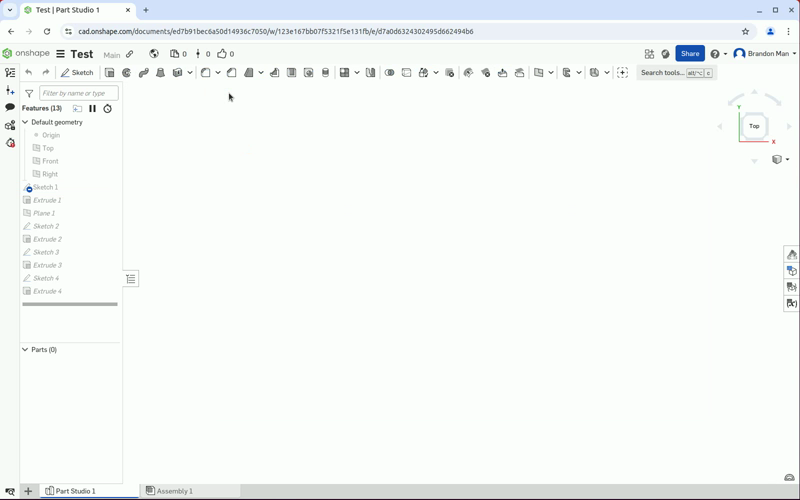
key(shift+s)
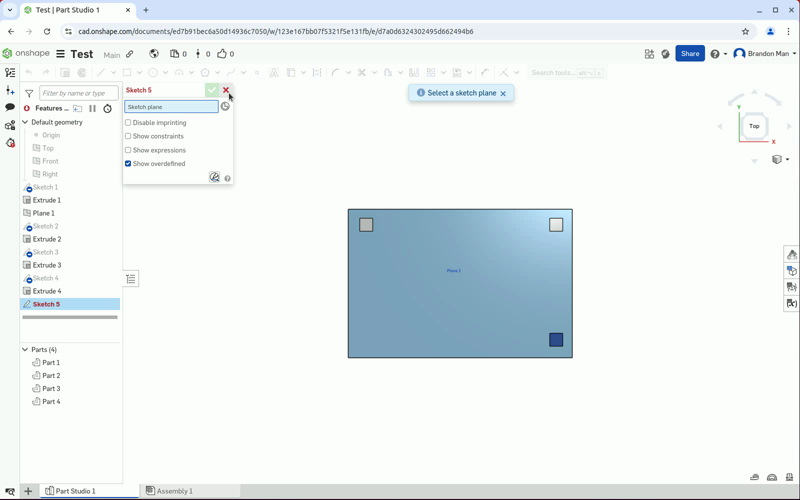
mouse_move(73, 215)
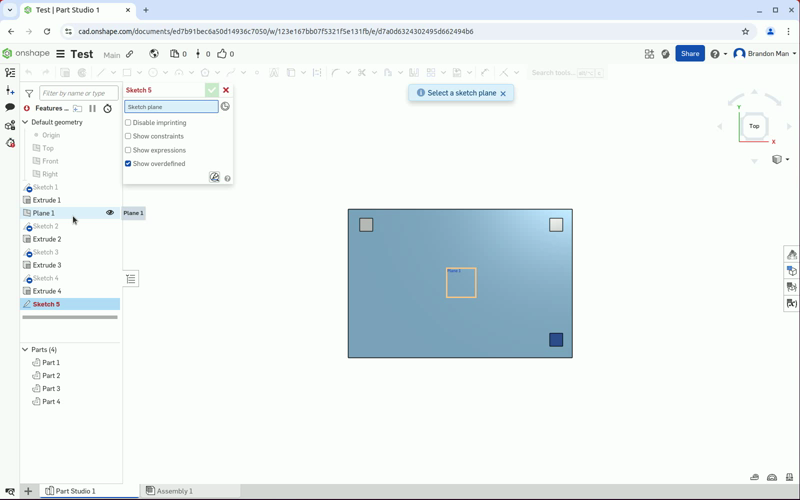
click(73, 215)
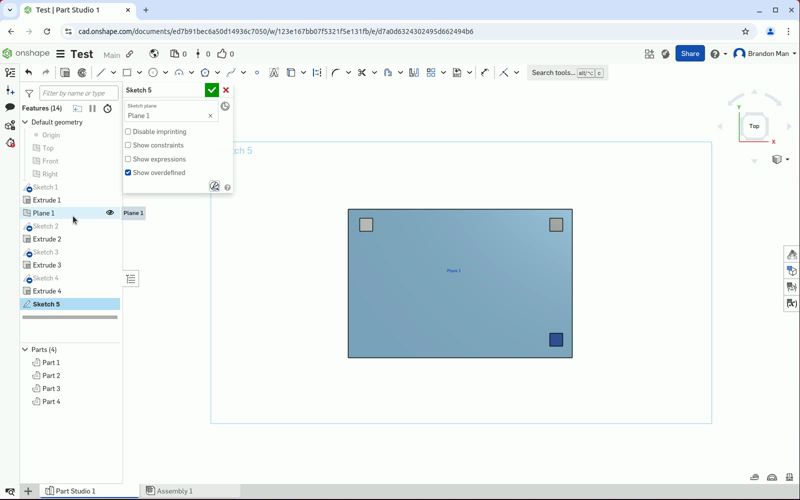
mouse_move(73, 352)
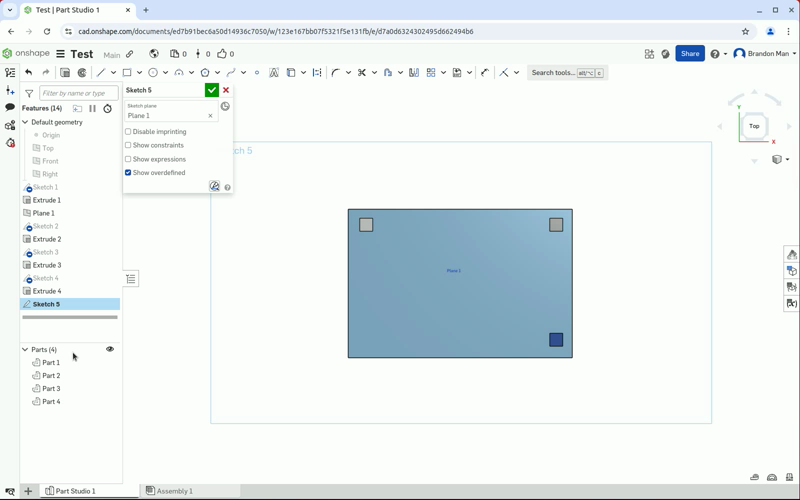
key(y)
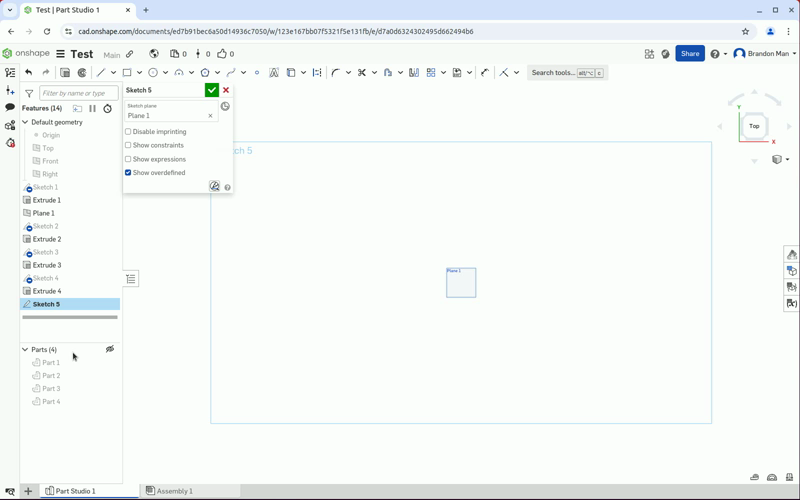
key(l)
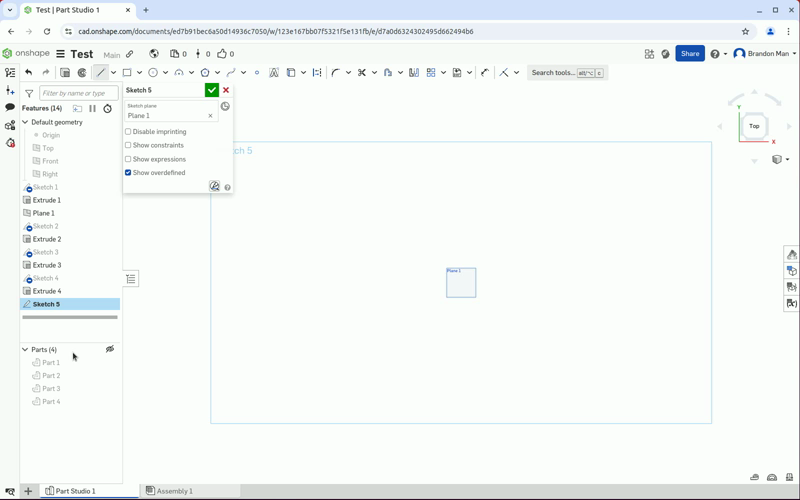
key_down(shift)
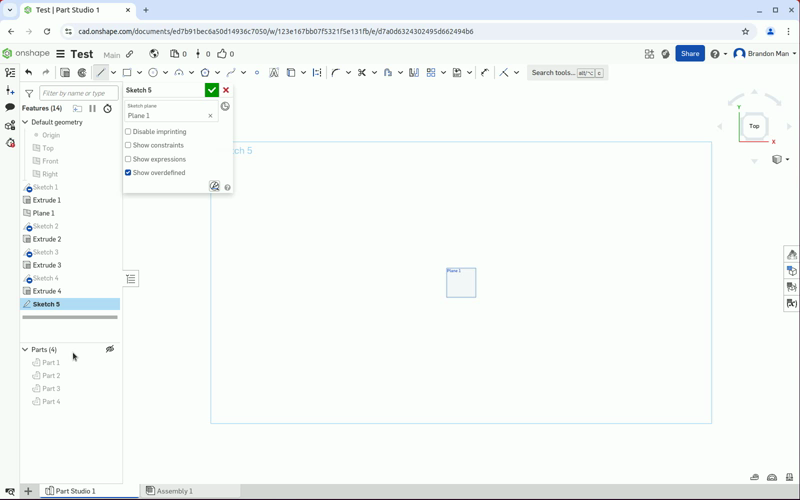
mouse_move(359, 346)
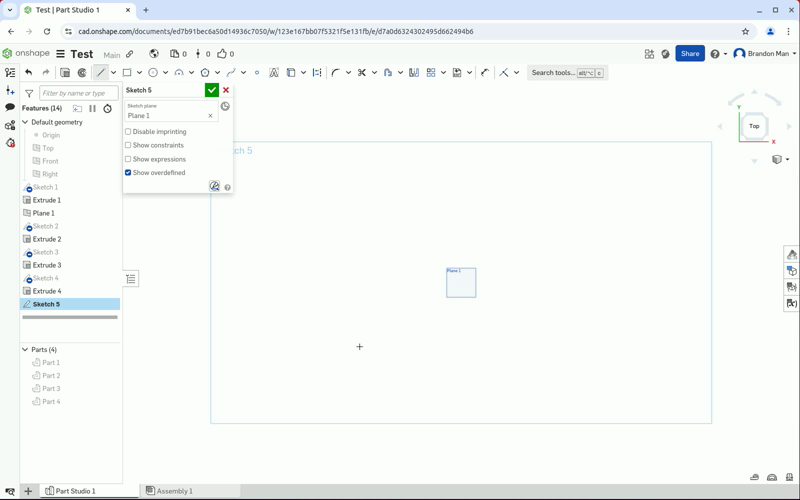
click(359, 346)
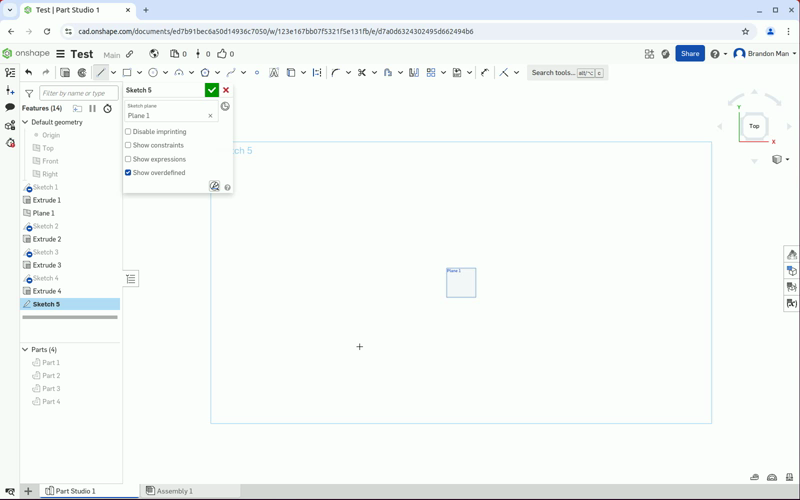
key_up(shift)
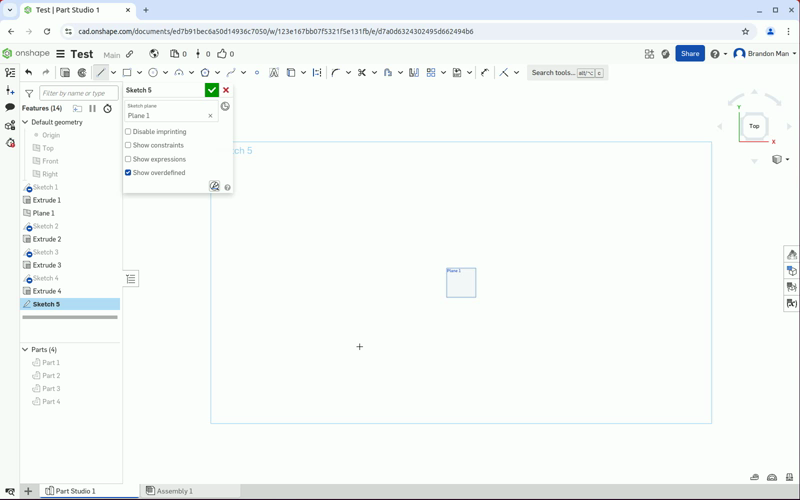
key_down(shift)
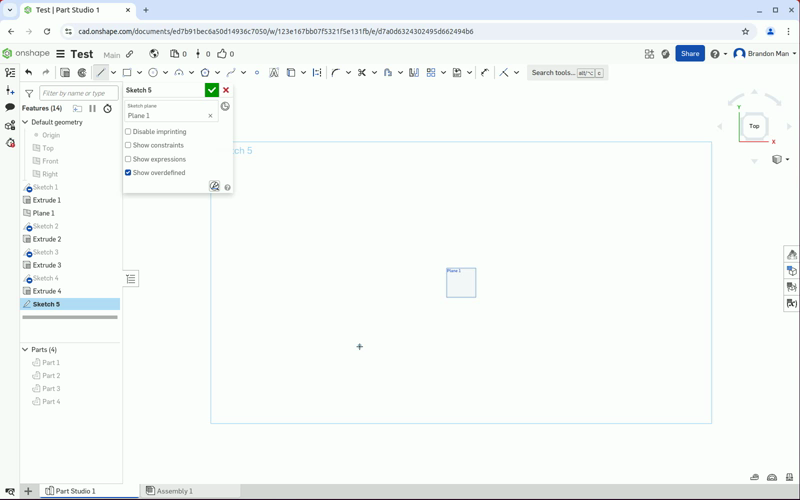
mouse_move(389, 346)
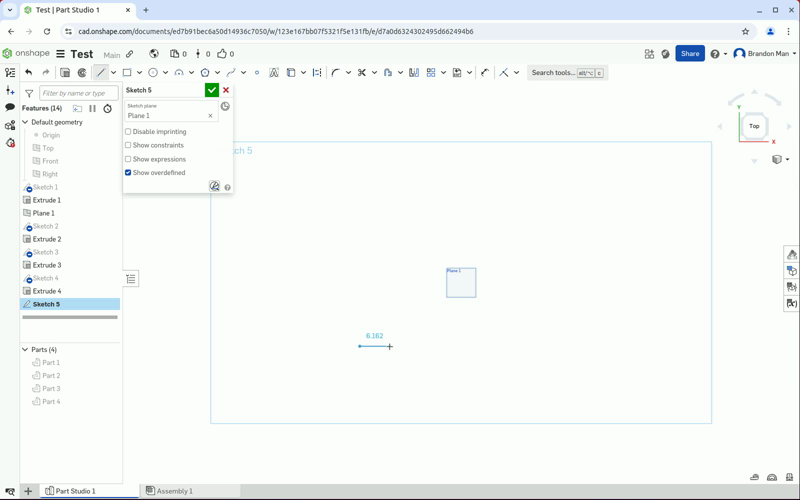
mouse_move(372, 346)
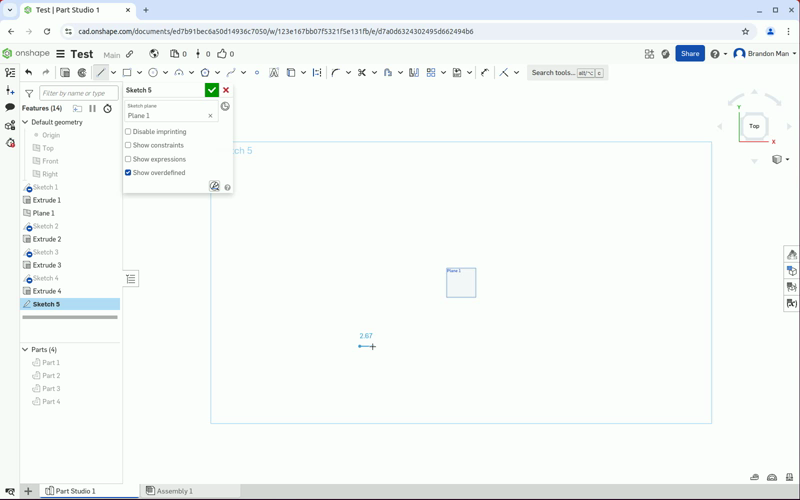
click(372, 346)
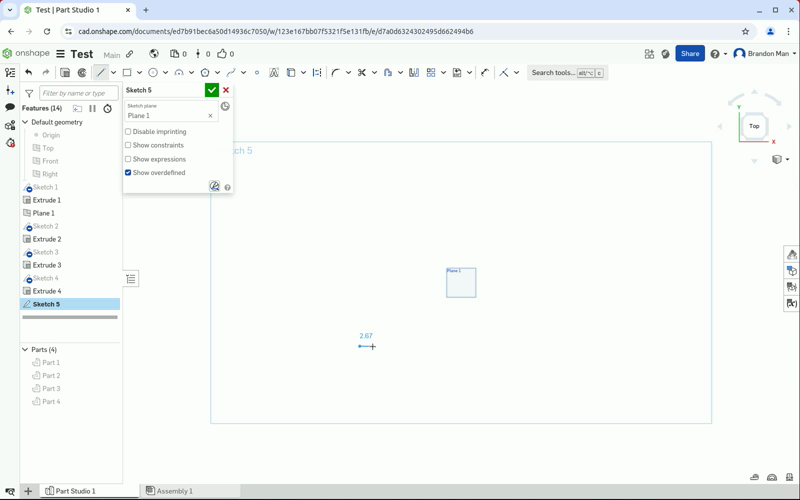
key_up(shift)
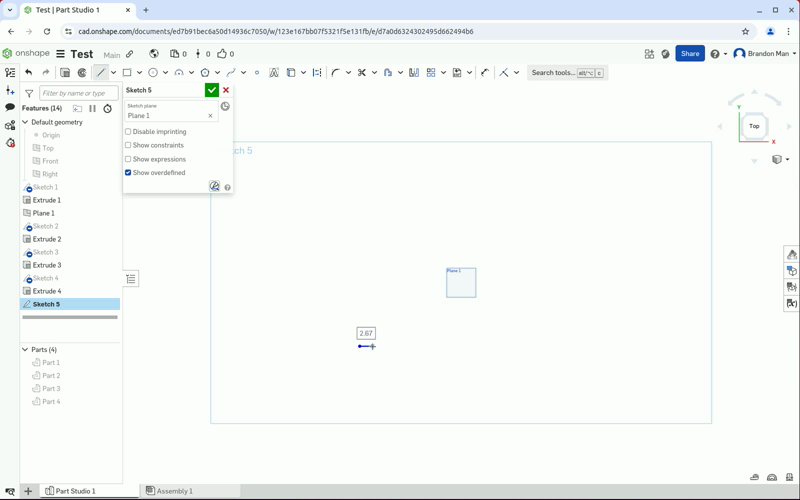
key_down(shift)
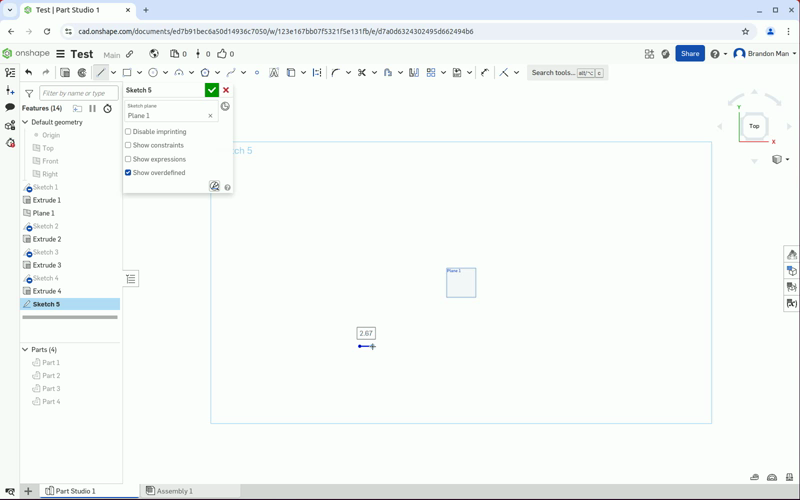
mouse_move(402, 346)
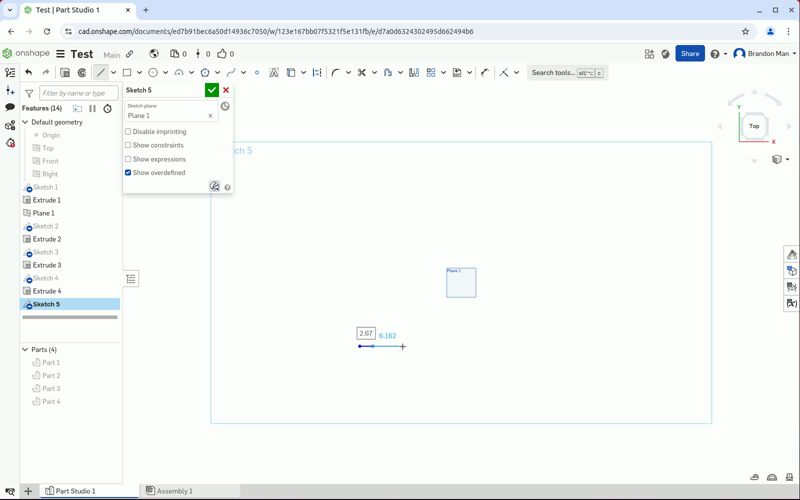
mouse_move(372, 333)
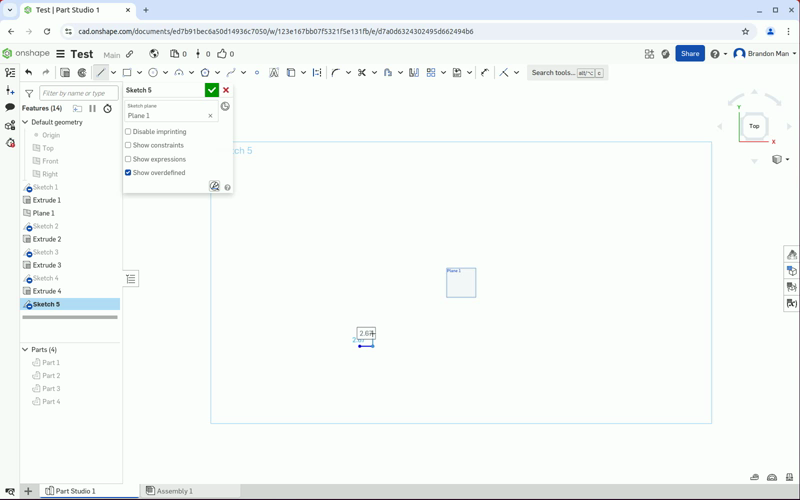
click(372, 333)
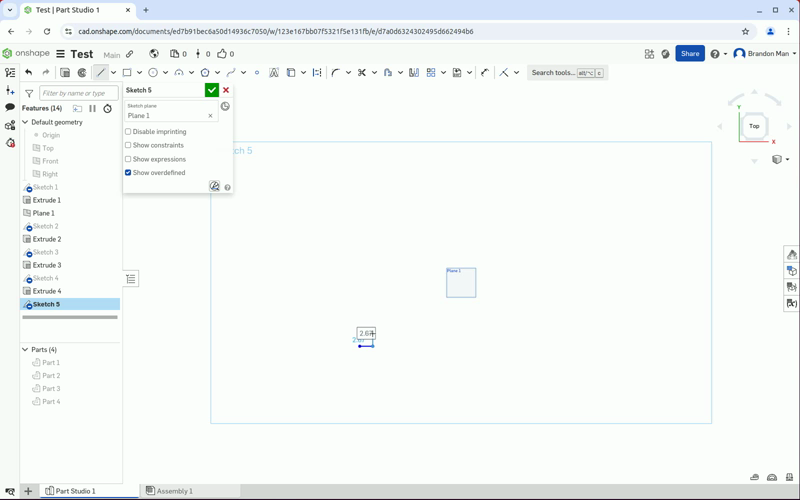
key_up(shift)
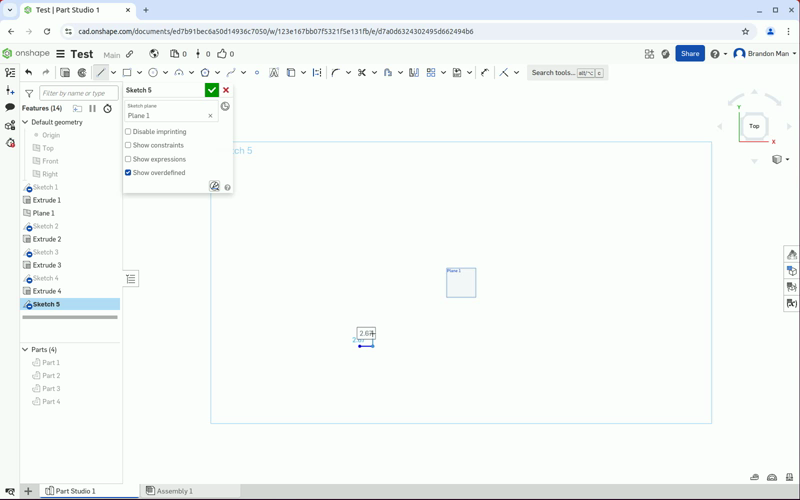
key_down(shift)
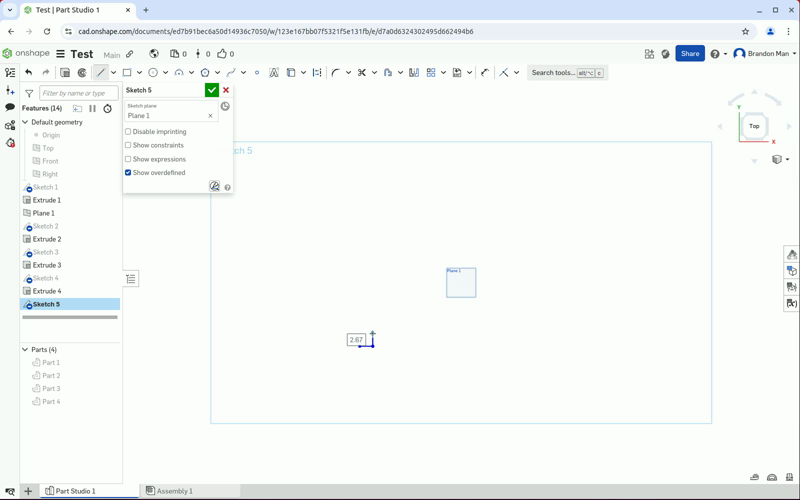
mouse_move(402, 333)
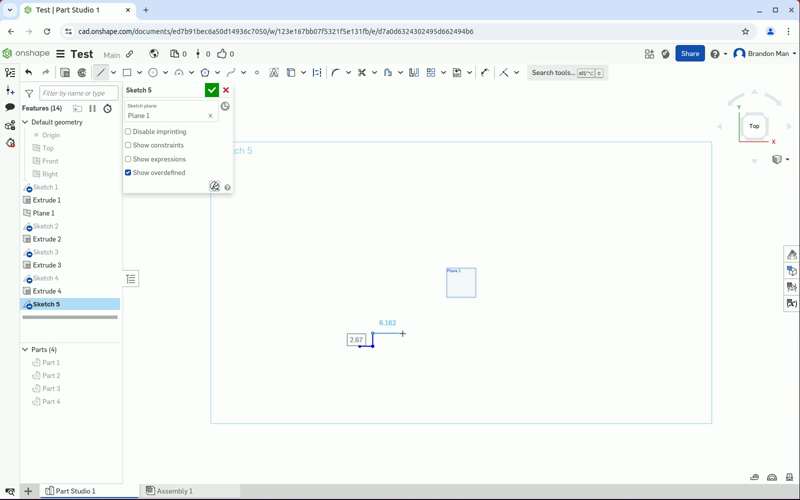
mouse_move(359, 333)
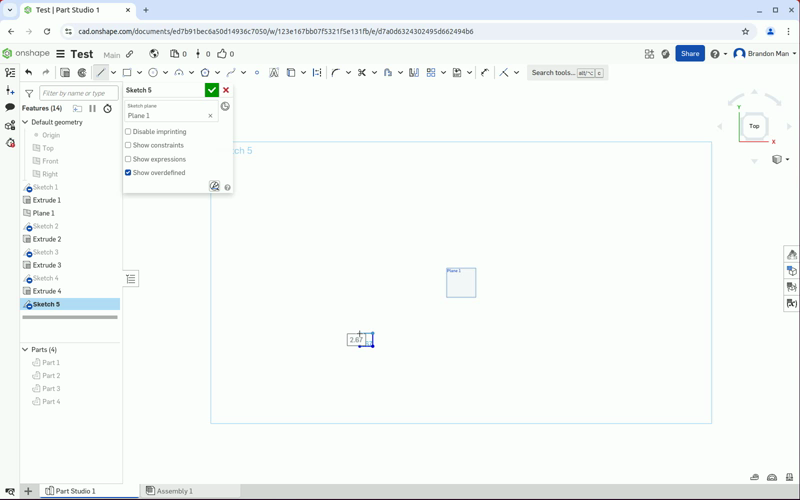
click(359, 333)
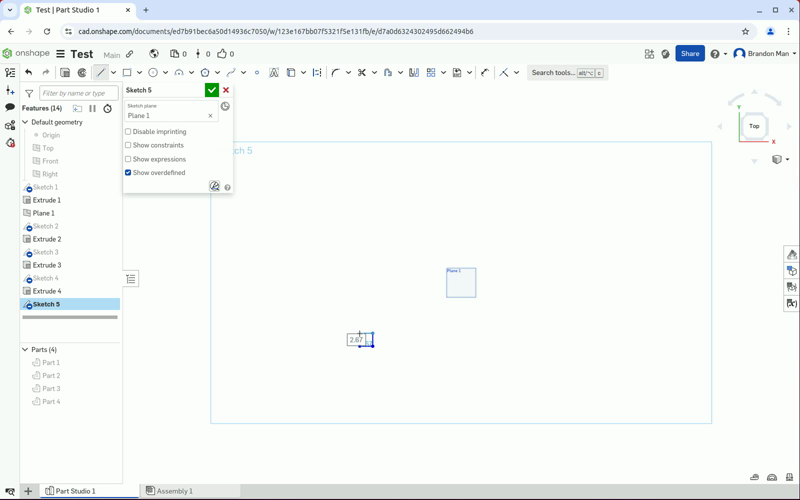
key_up(shift)
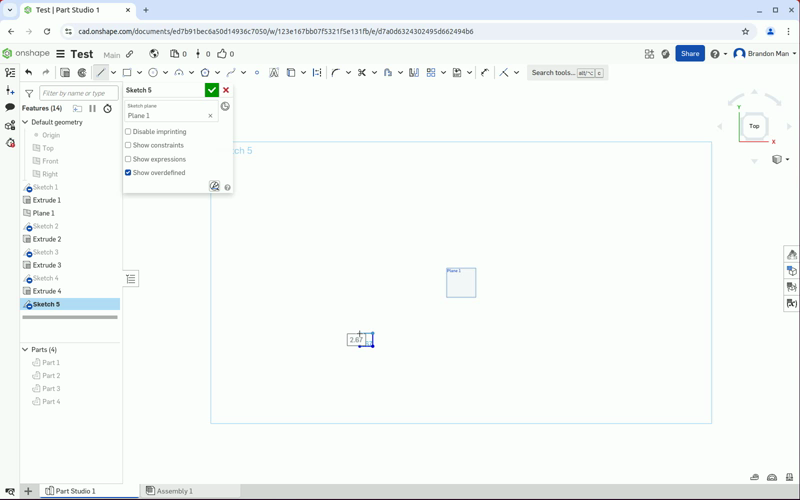
mouse_move(389, 333)
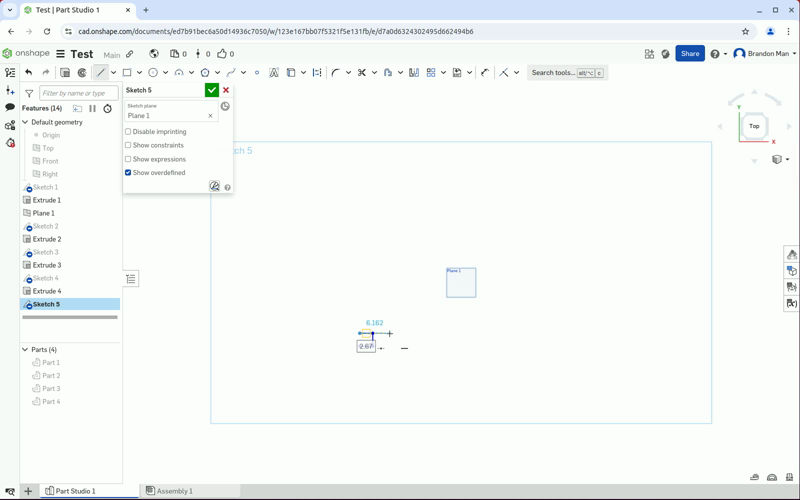
key_down(shift)
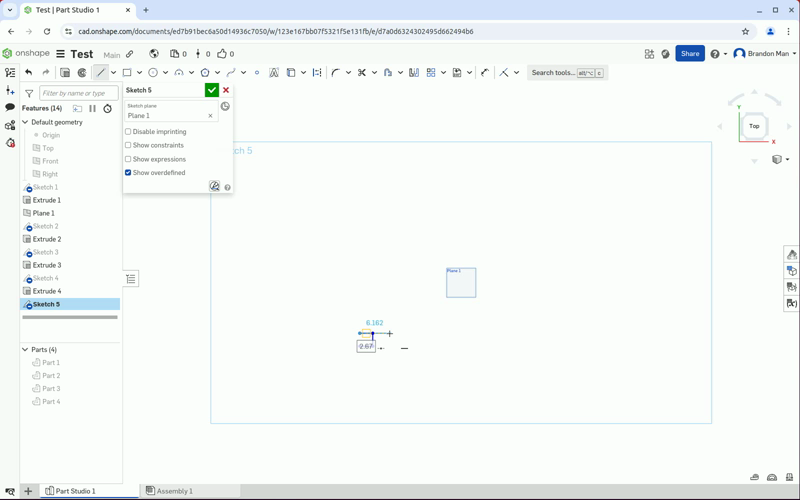
mouse_move(359, 346)
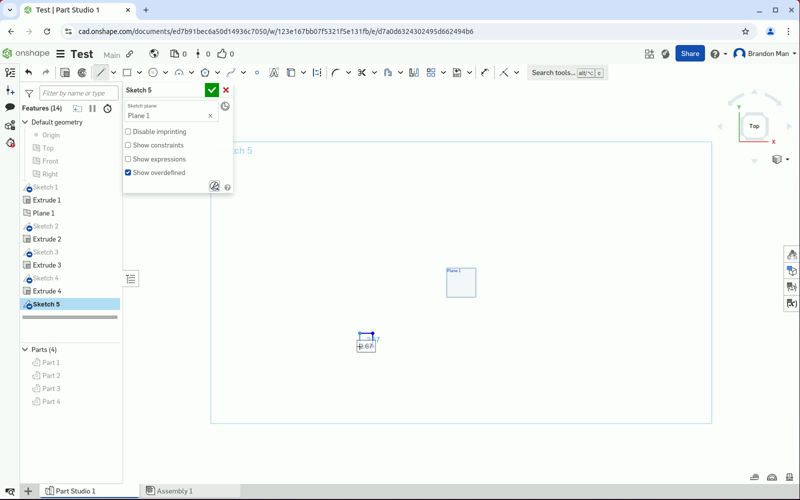
key_up(shift)
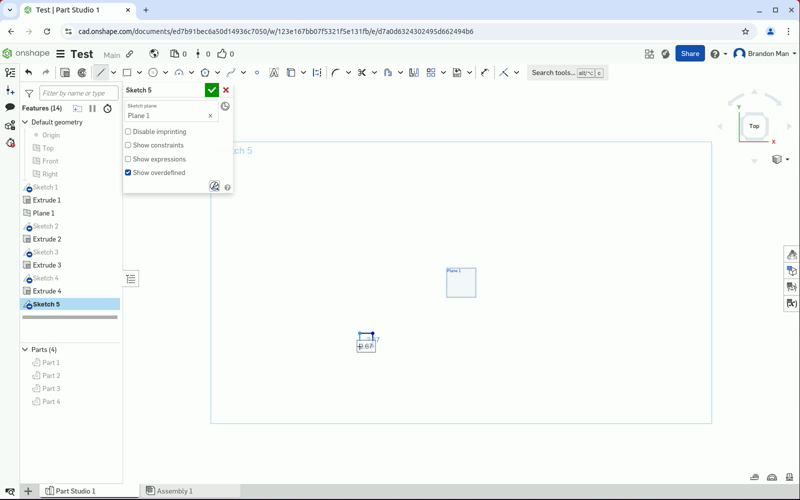
click(359, 346)
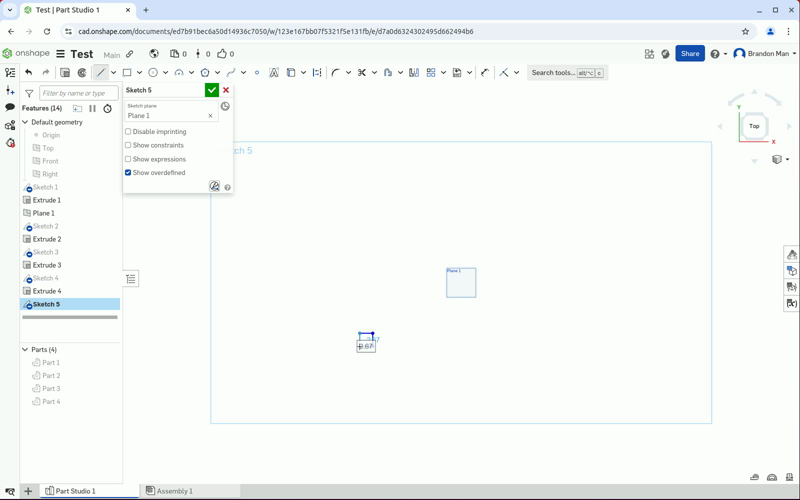
key(esc)
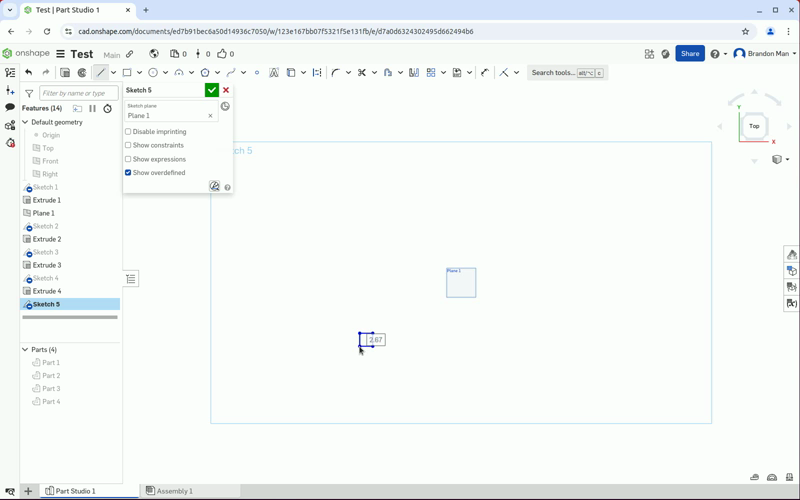
mouse_move(364, 339)
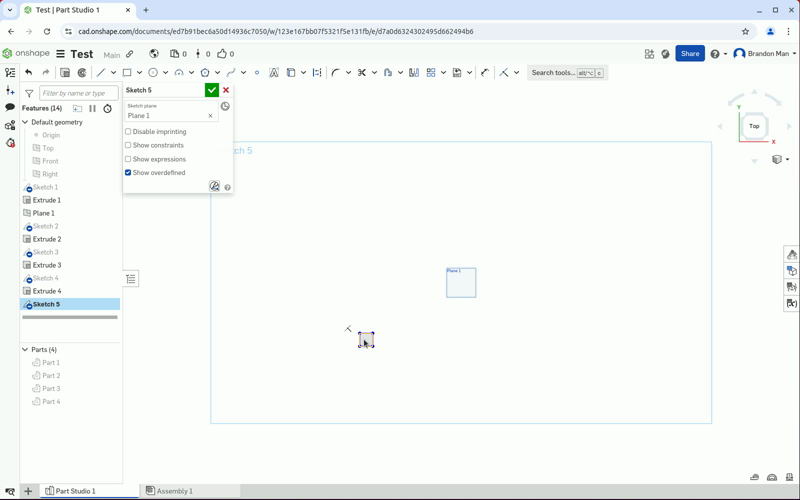
scroll(6)
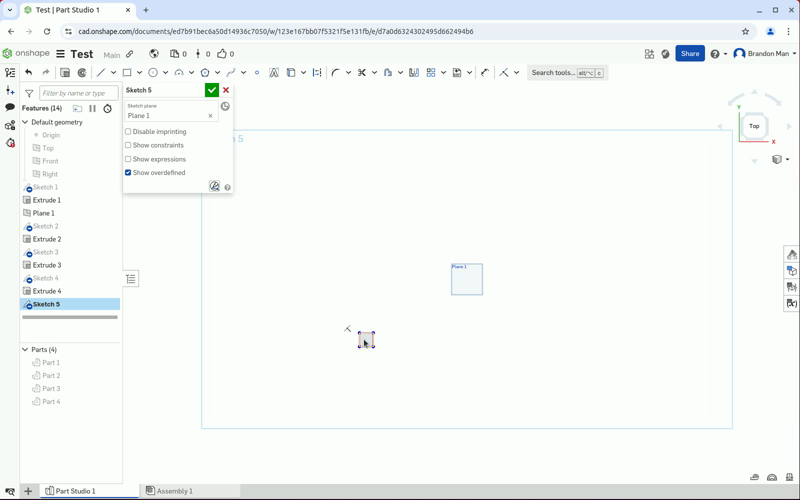
scroll(6)
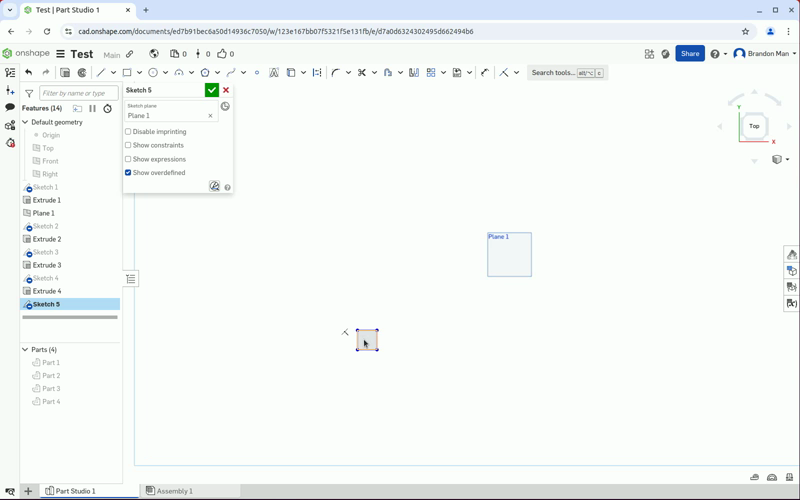
scroll(6)
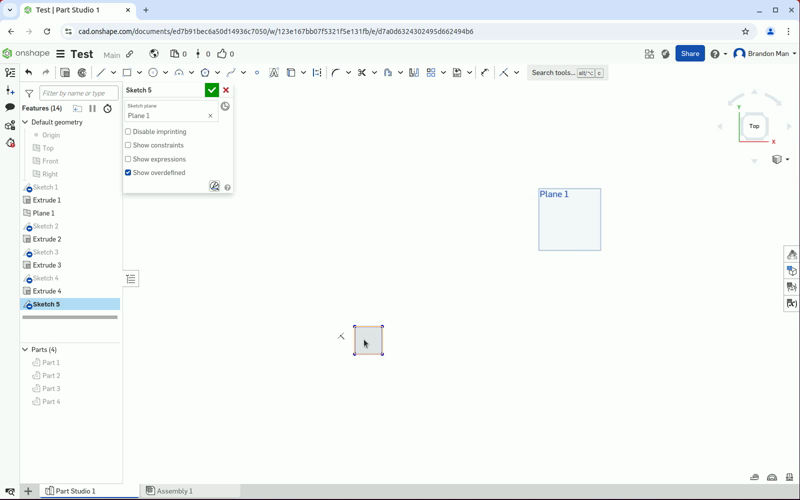
scroll(6)
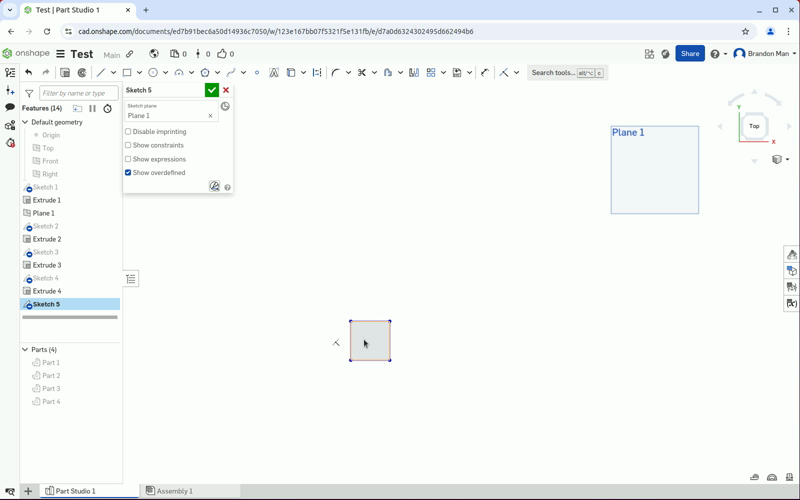
scroll(6)
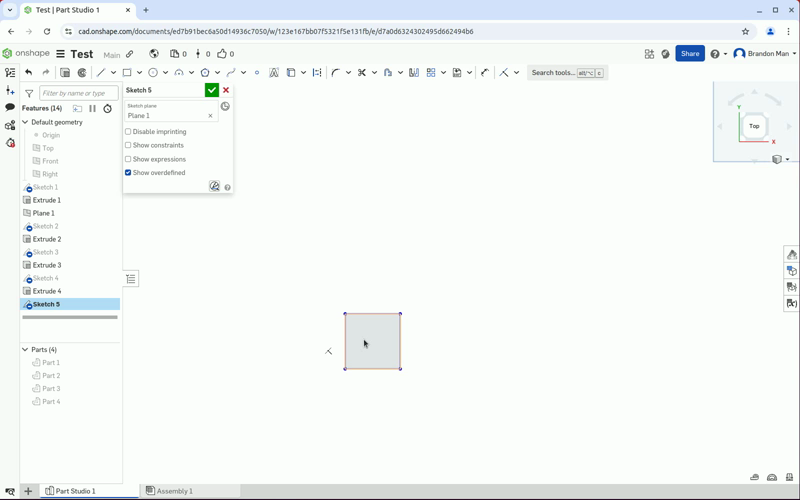
scroll(6)
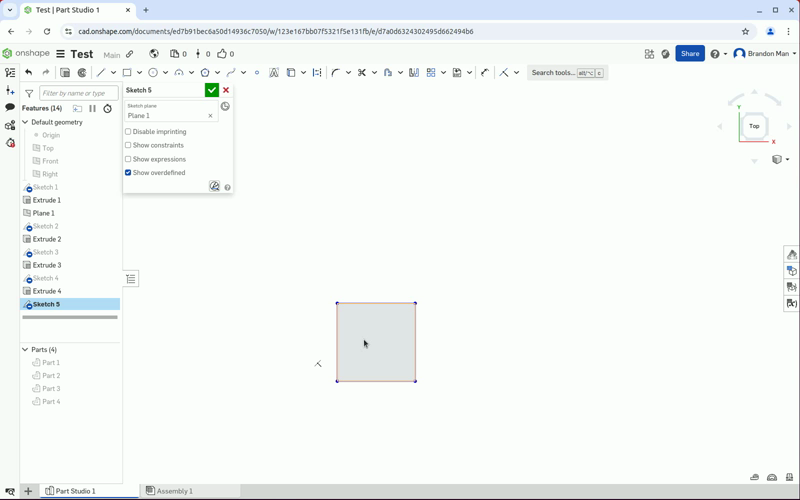
scroll(6)
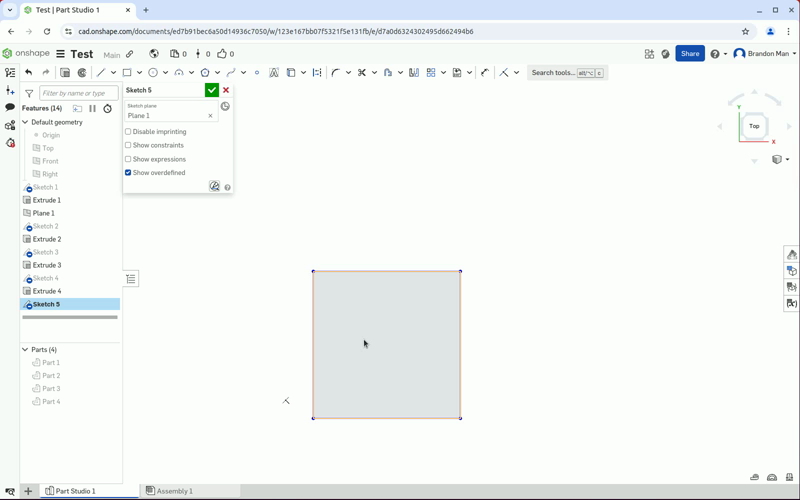
click(364, 339)
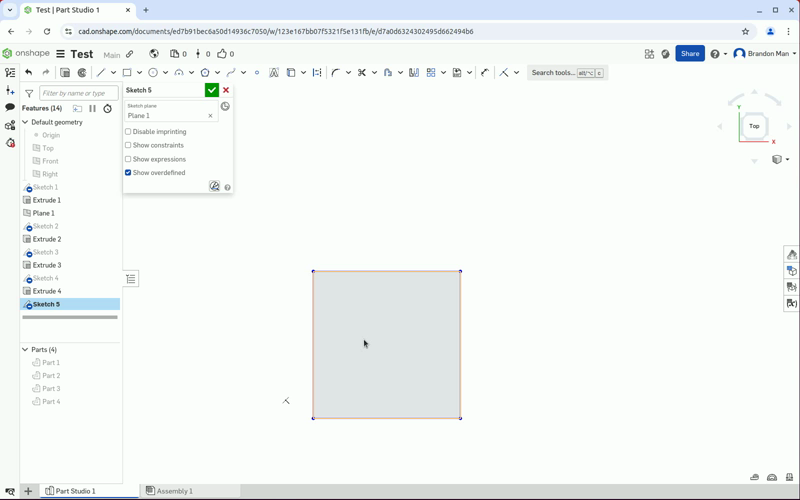
scroll(-6)
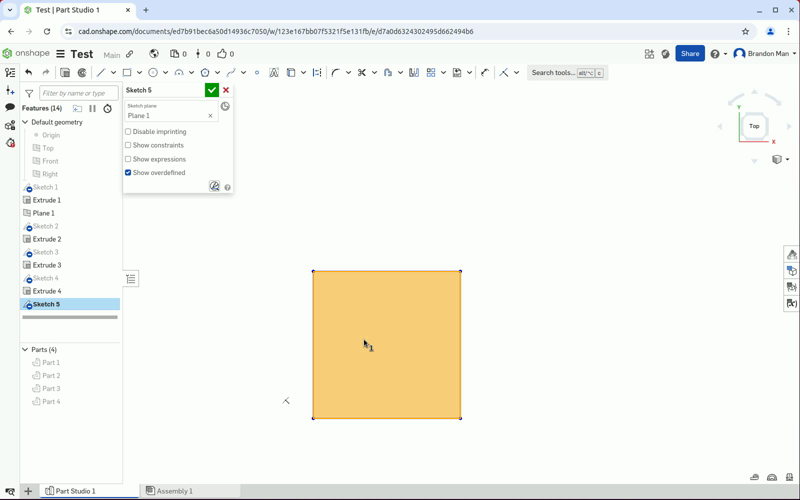
scroll(-6)
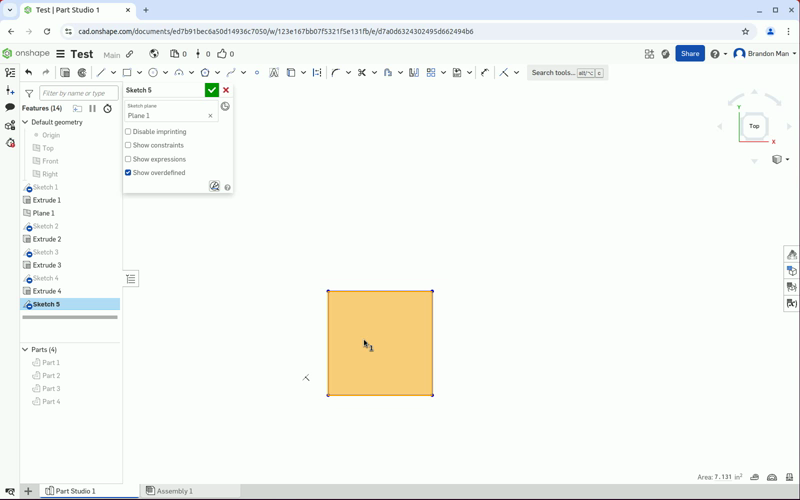
scroll(-6)
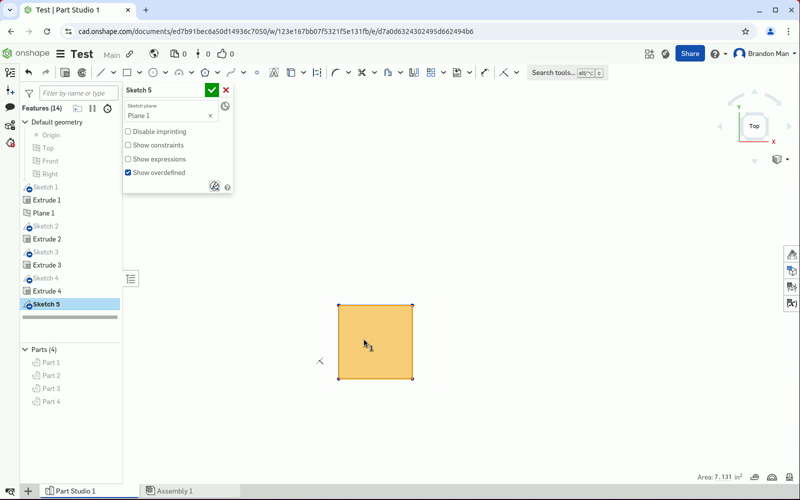
scroll(-6)
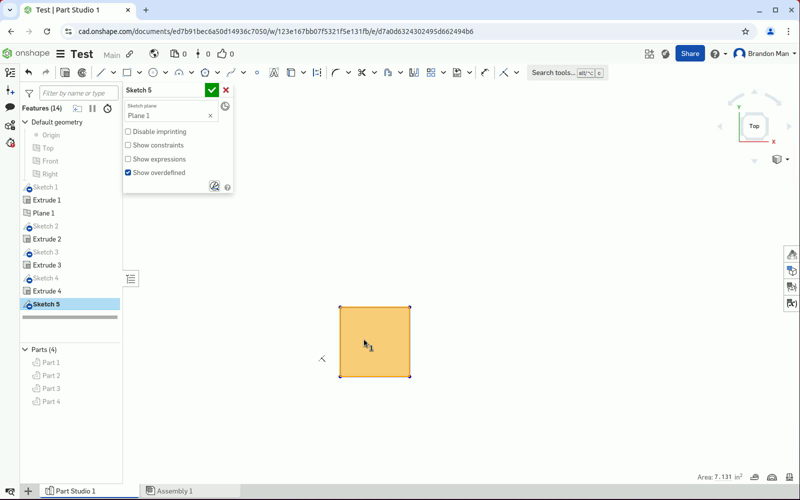
scroll(-6)
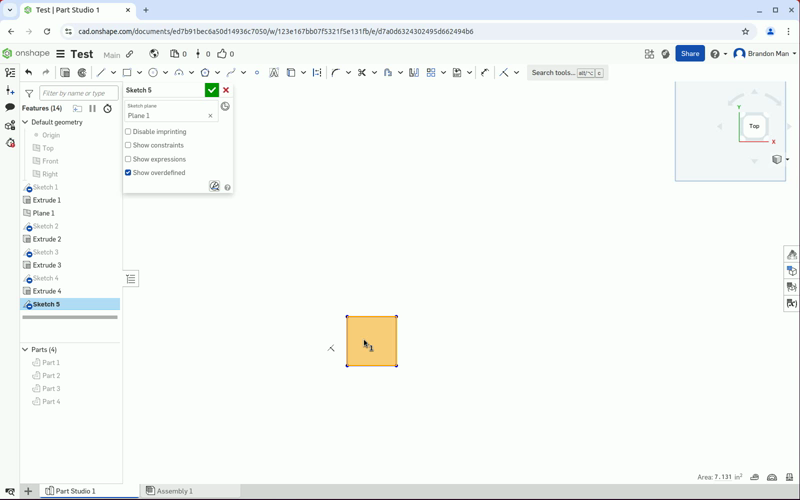
scroll(-6)
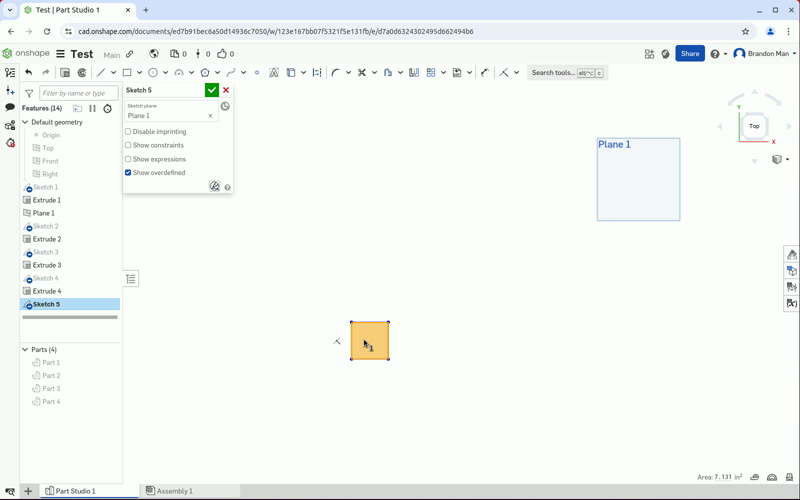
scroll(-6)
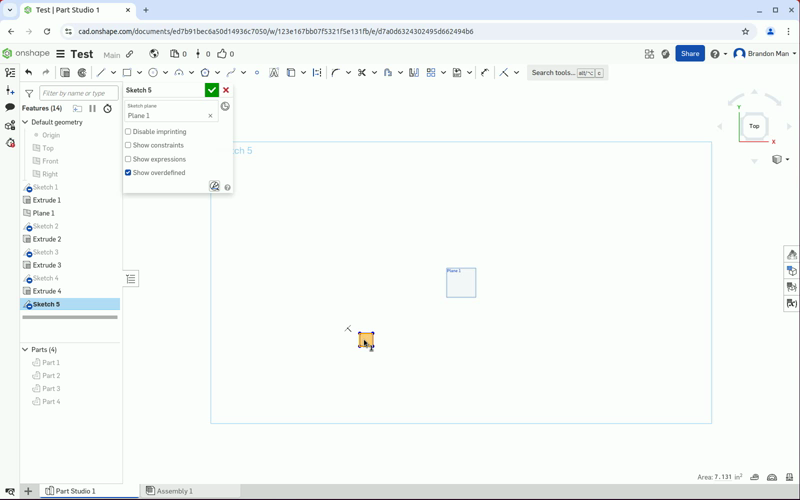
mouse_move(73, 352)
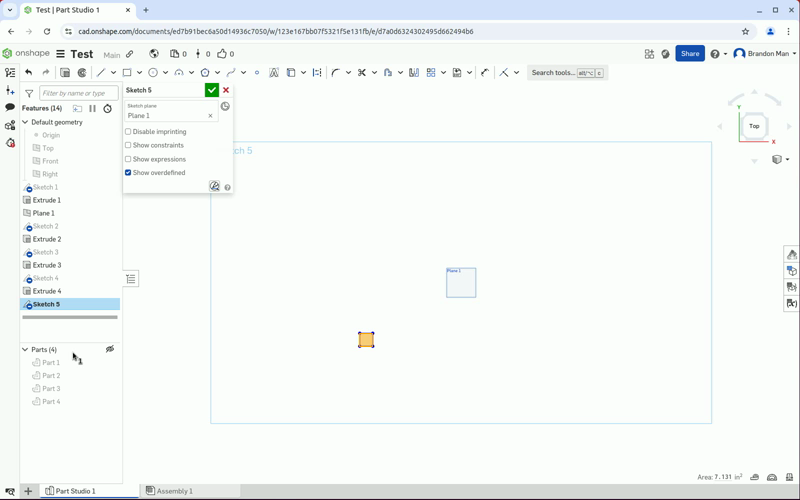
key(shift+y)
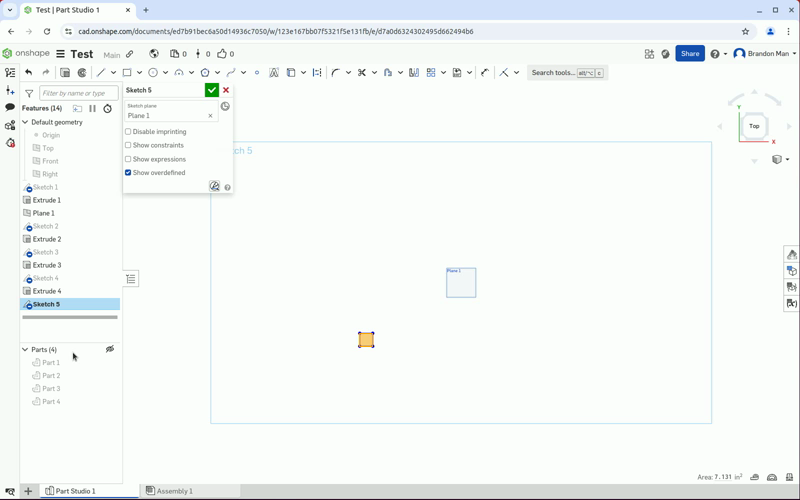
key(shift+e)
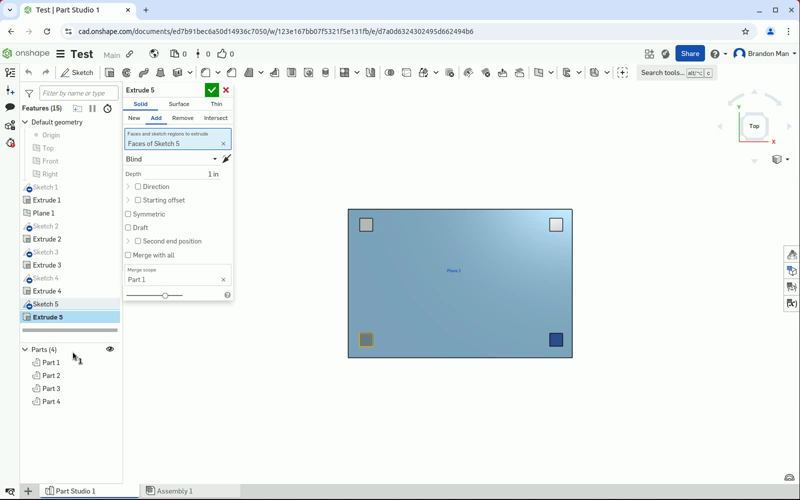
mouse_move(143, 106)
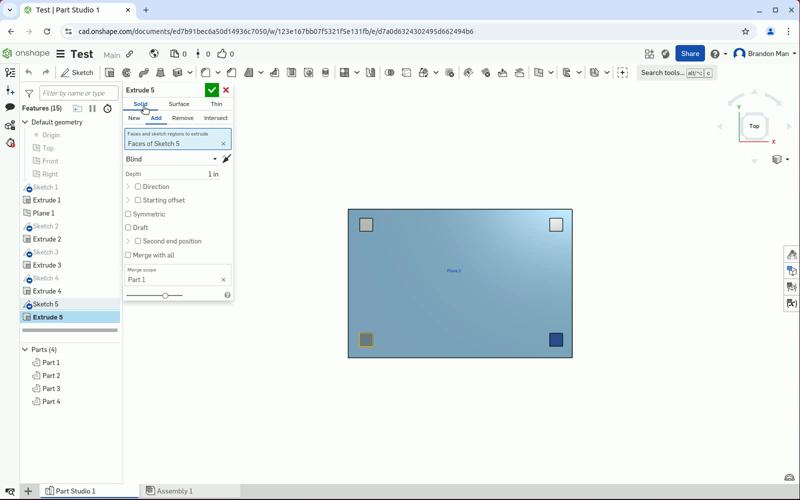
click(143, 106)
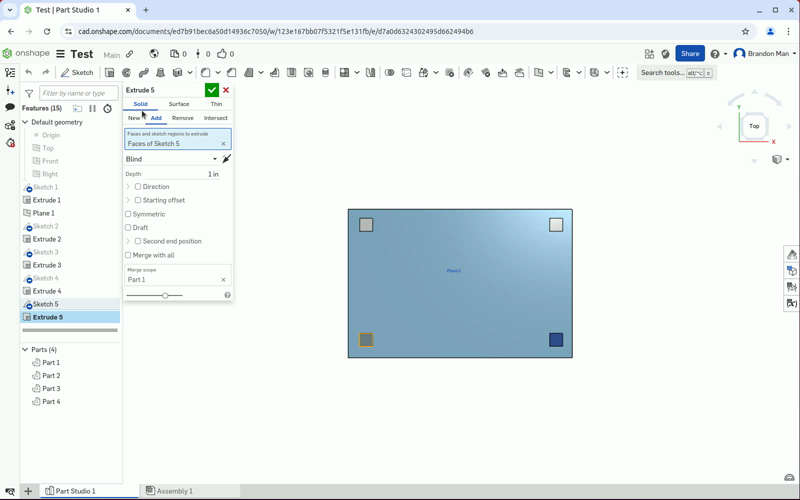
mouse_move(137, 120)
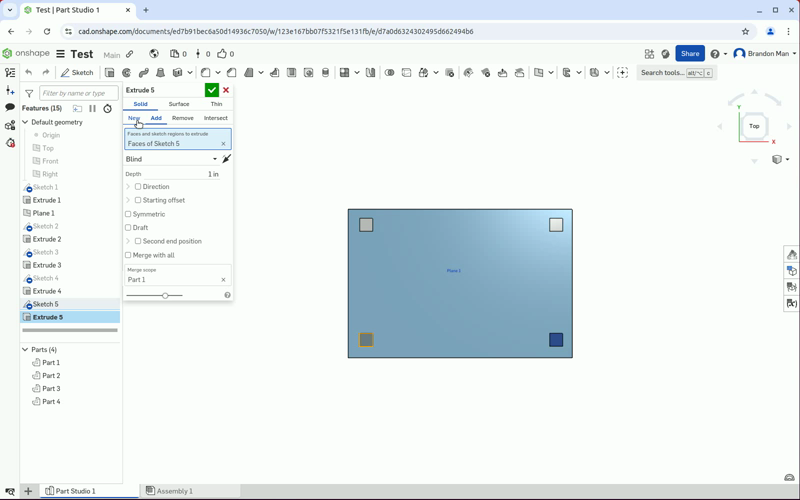
click(137, 120)
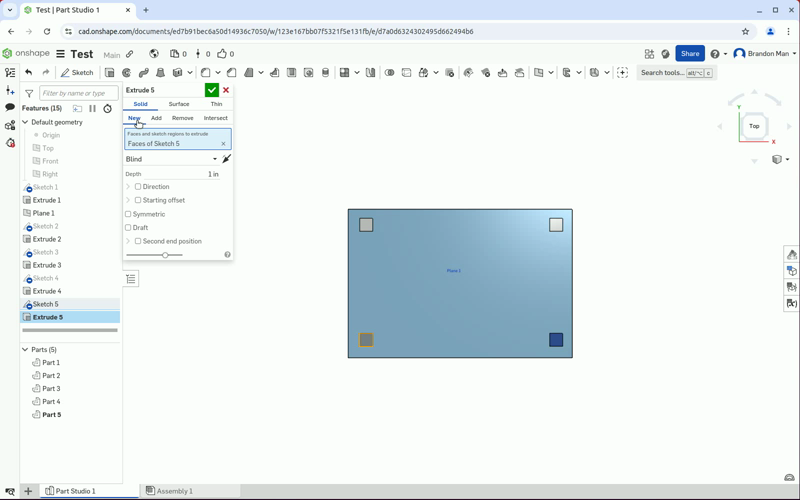
key(tab, 4)
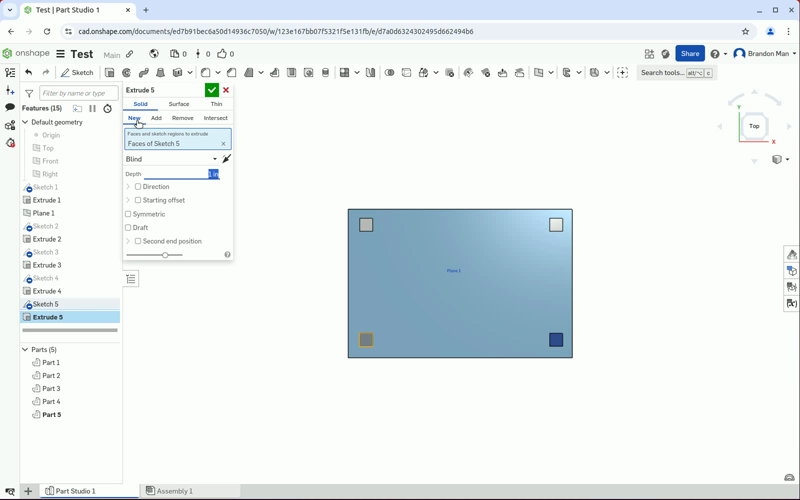
text(18.535)
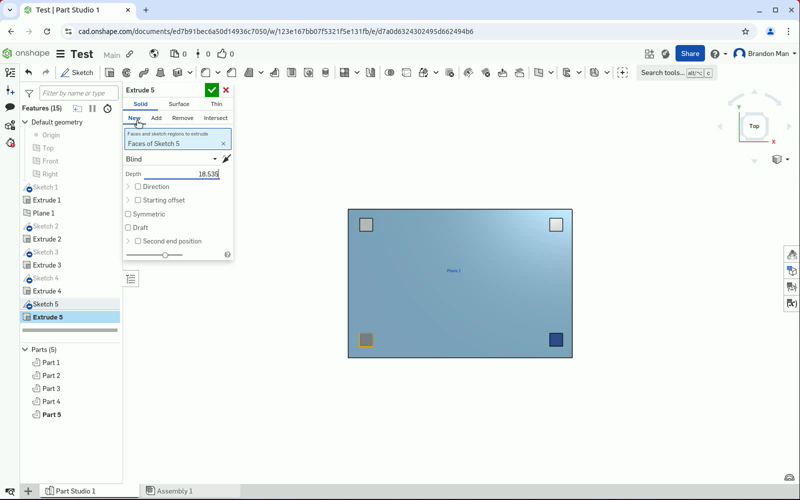
key(enter)
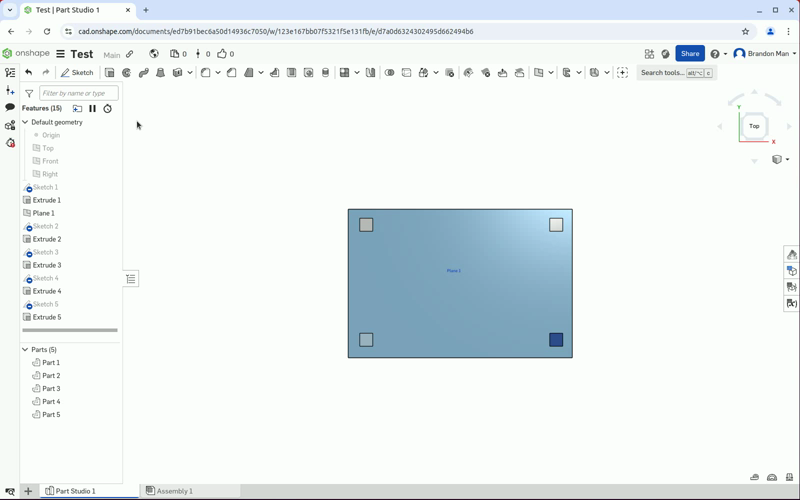
key(shift+h)
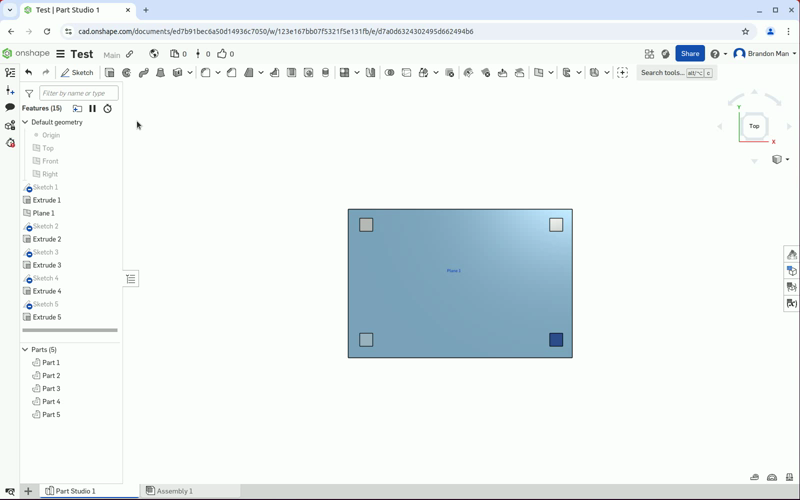
key(shift+h)
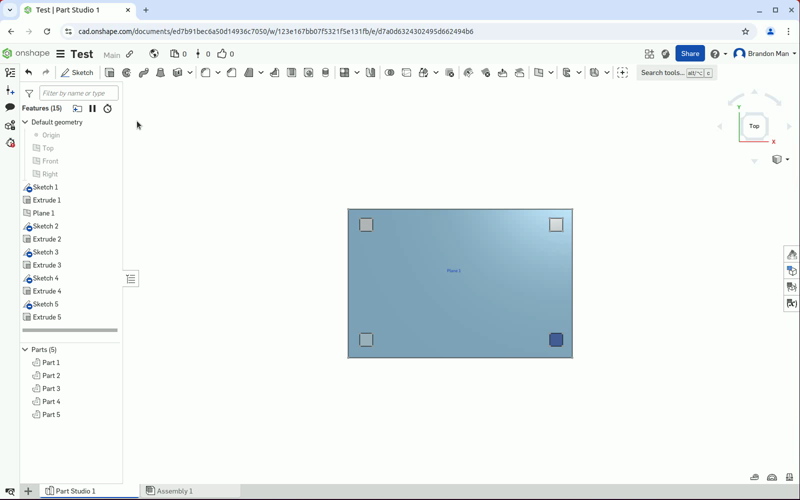
key(shift+7)
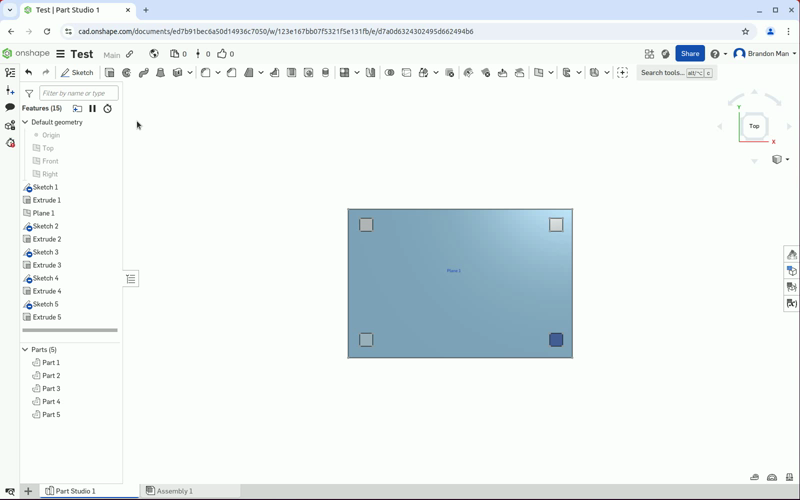
key(up, 3)
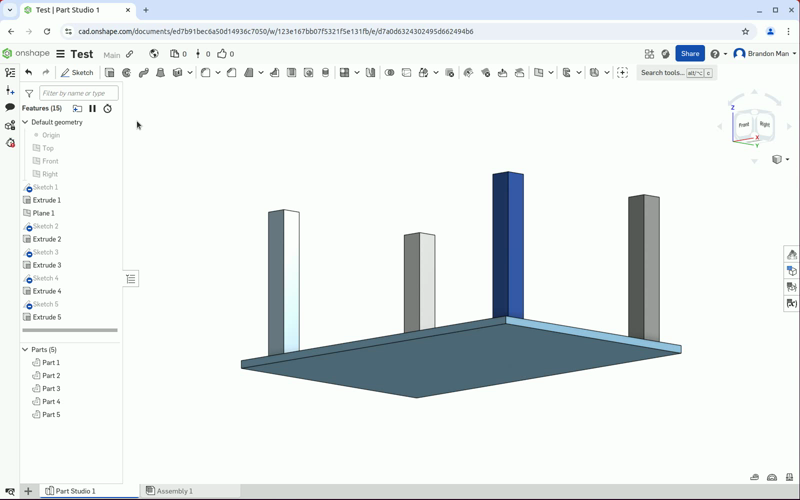
key(left, 3)
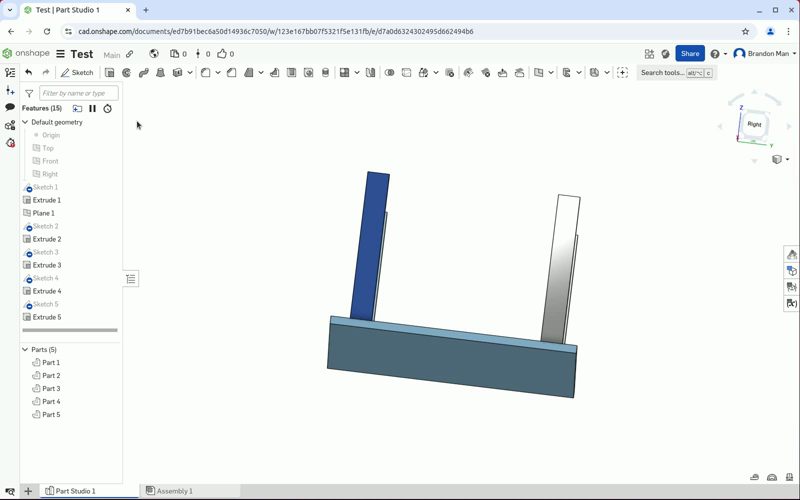
key(right, 3)
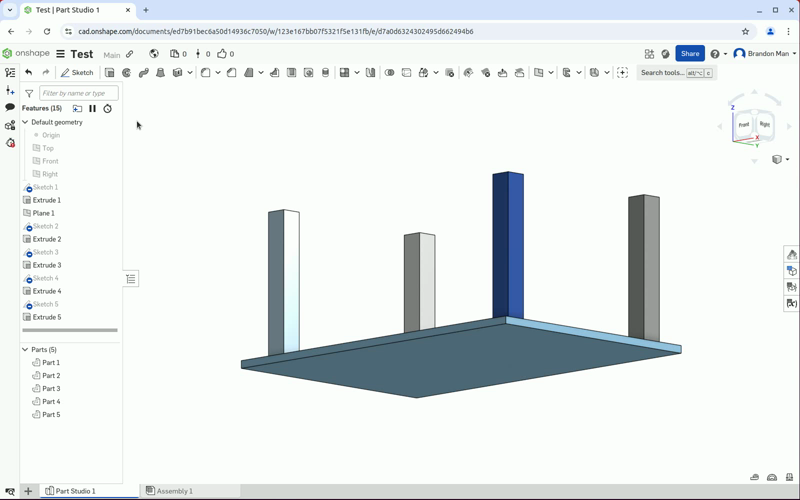
key(down, 3)
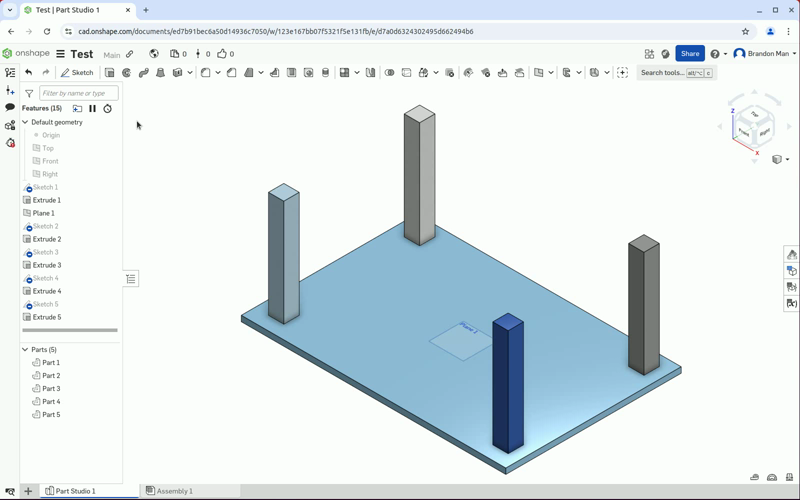
mouse_move(73, 189)
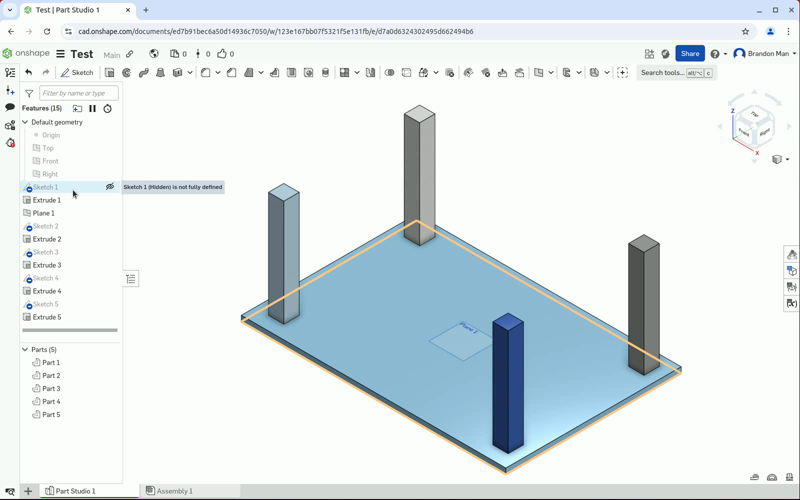
click(73, 189)